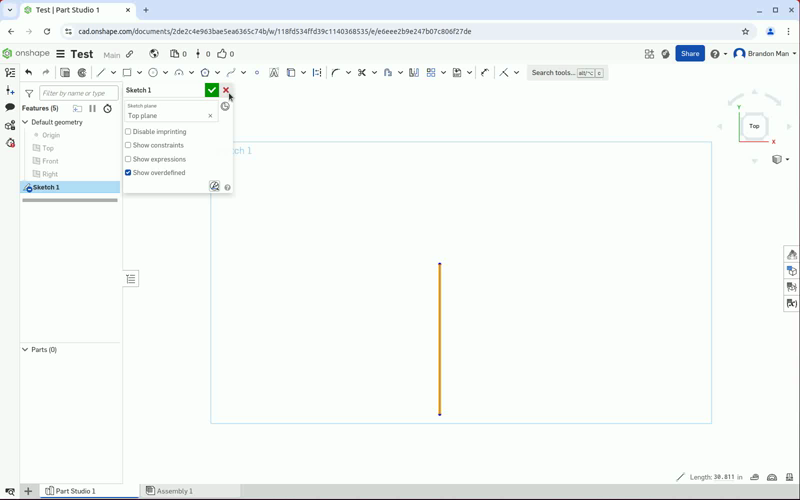
key(shift+h)
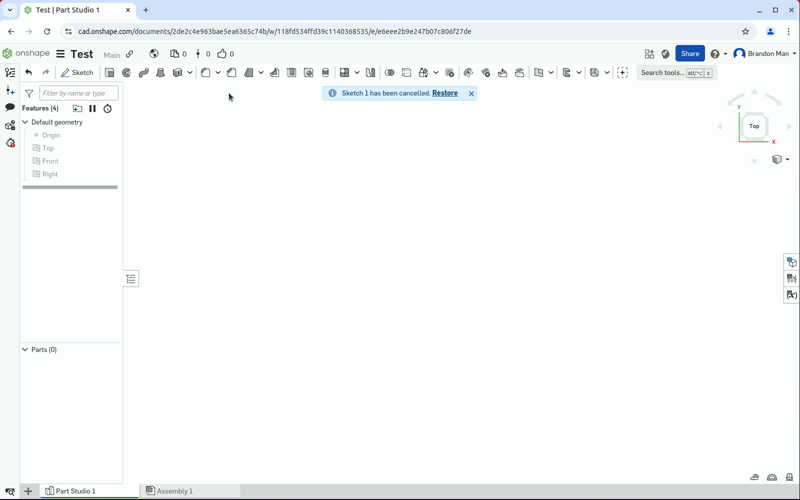
mouse_move(73, 352)
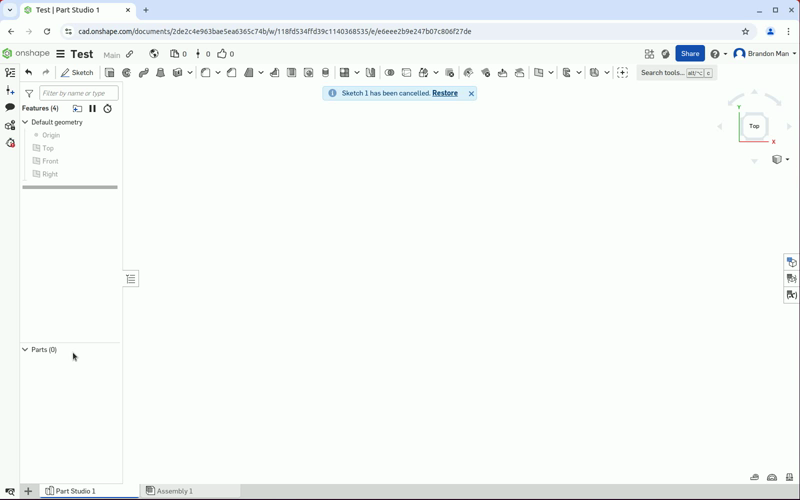
key(y)
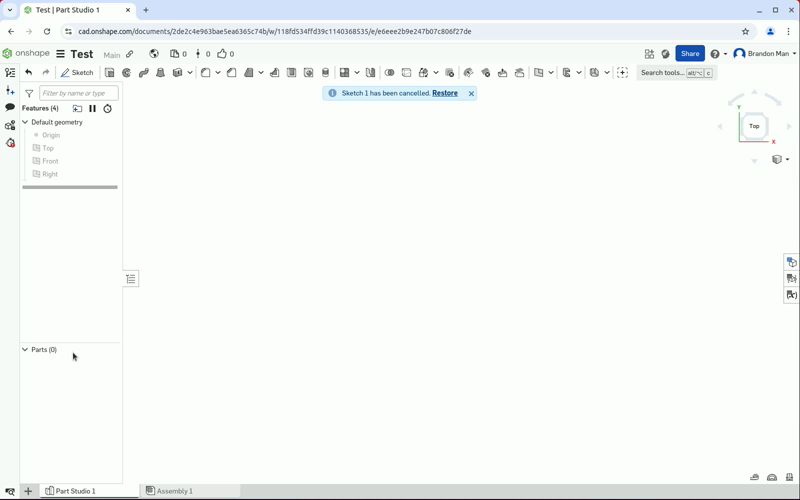
key(shift+p)
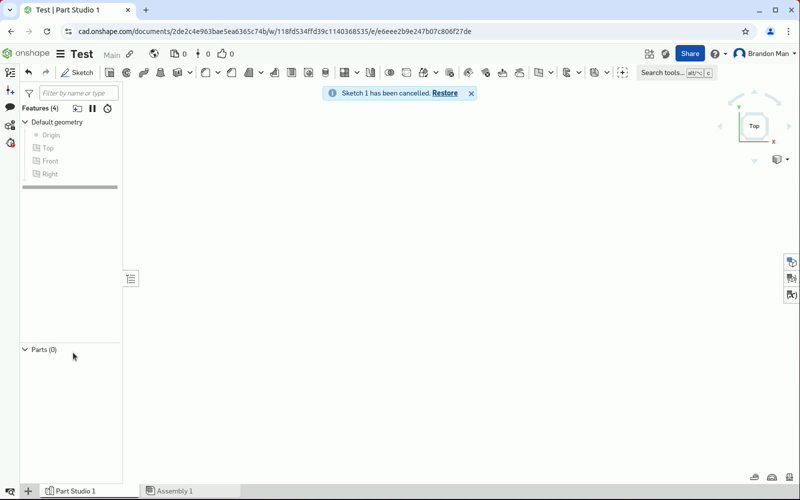
key(space)
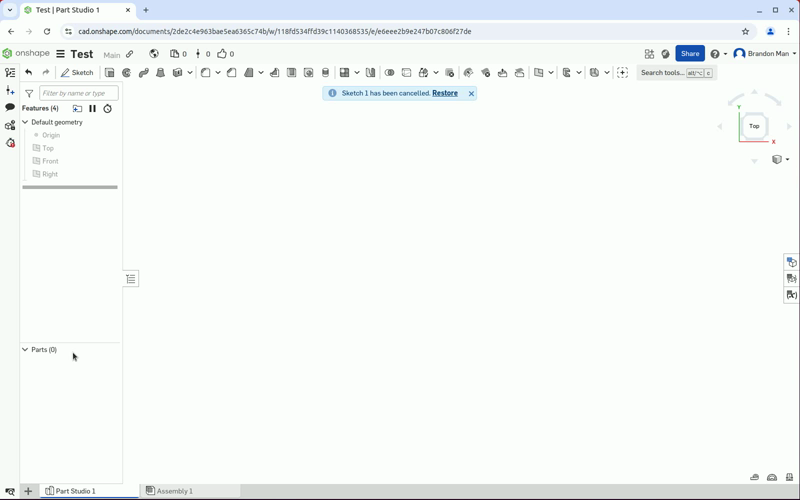
key_down(shift)
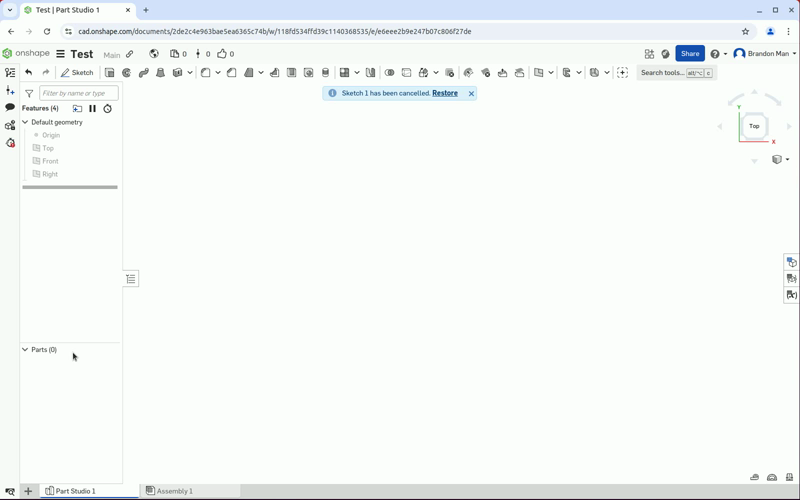
key(up)
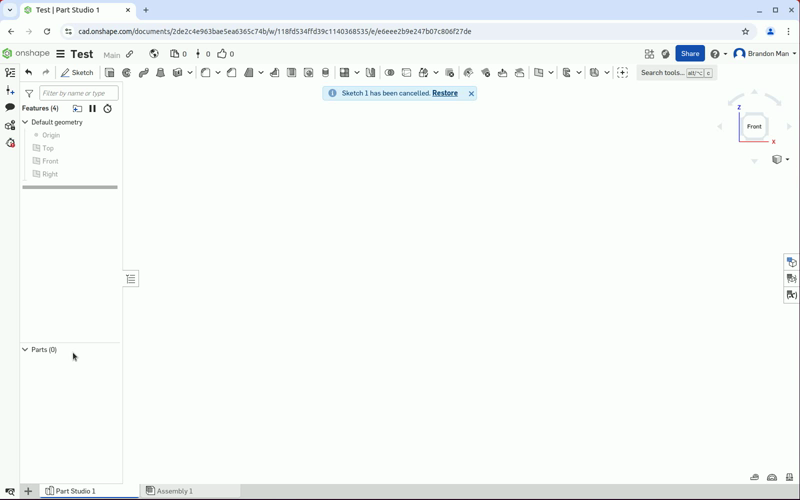
key_up(shift)
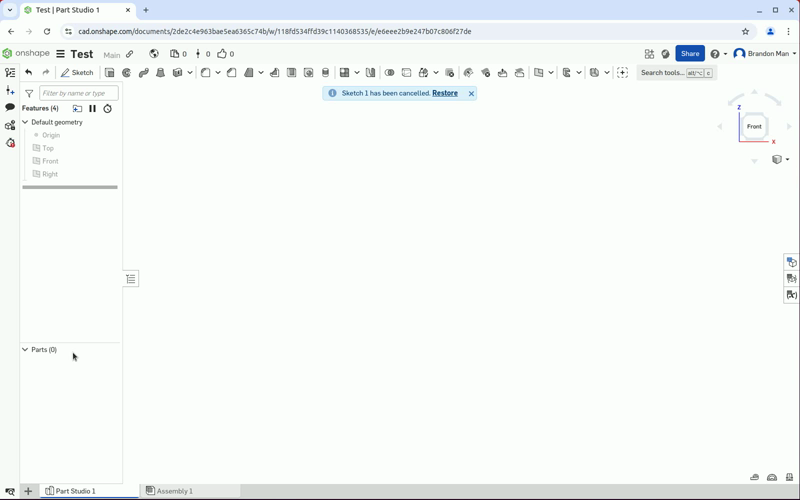
mouse_move(73, 352)
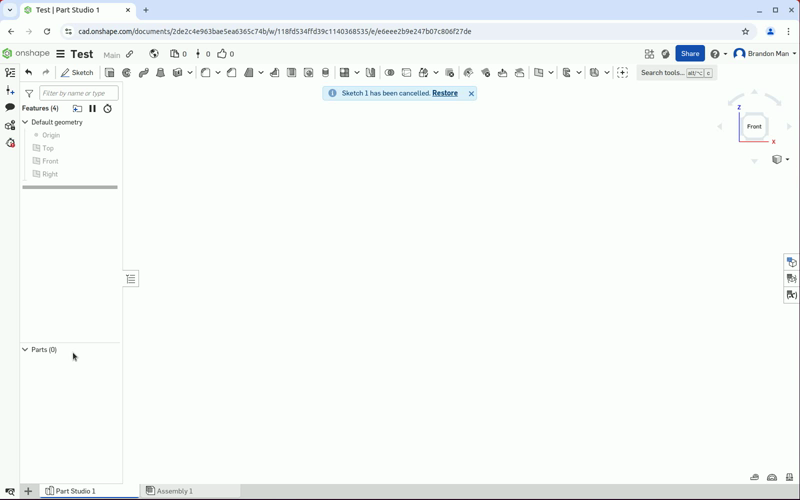
key(shift+y)
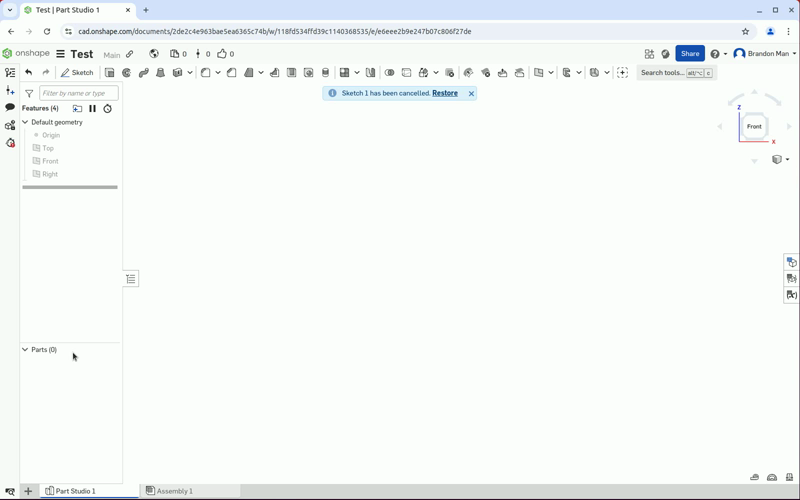
key(shift+s)
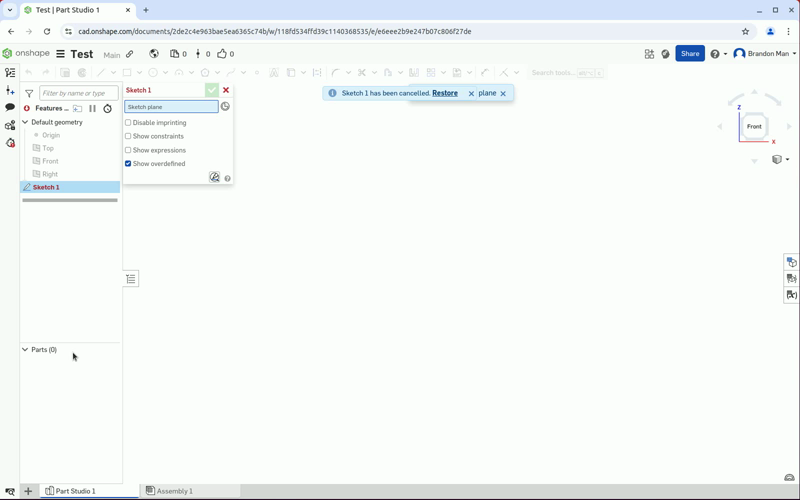
mouse_move(73, 163)
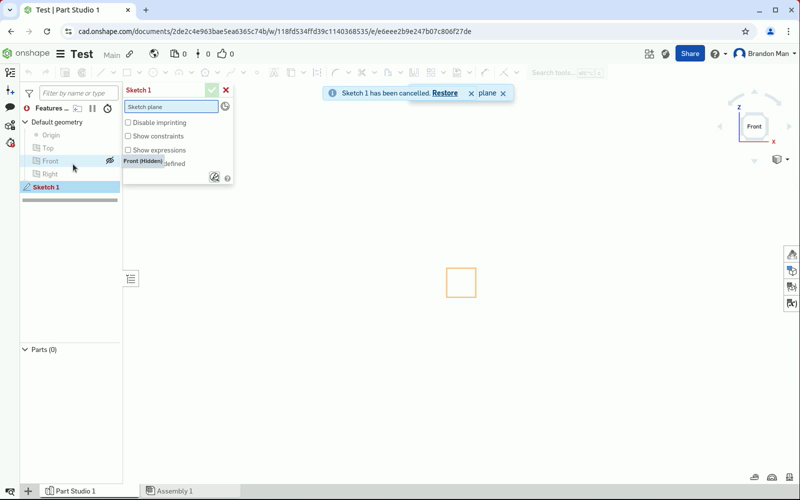
click(73, 163)
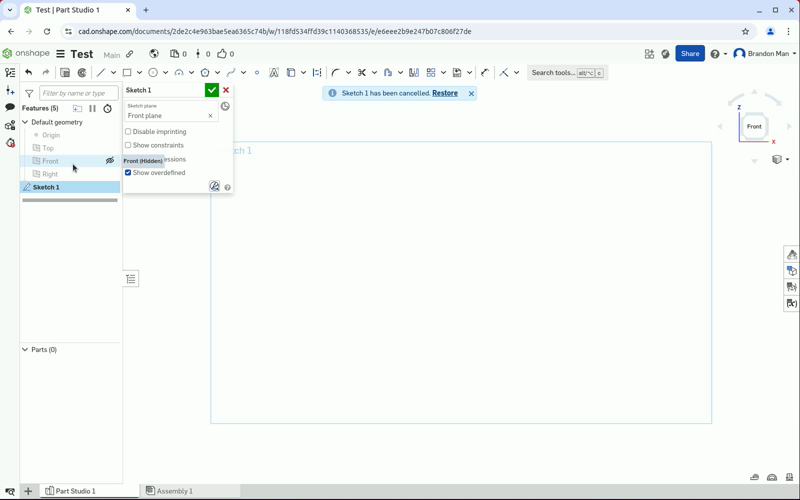
mouse_move(73, 352)
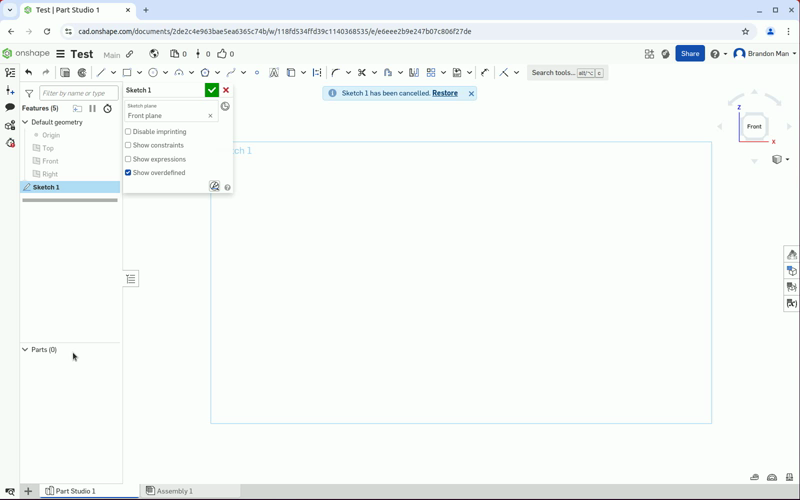
key(y)
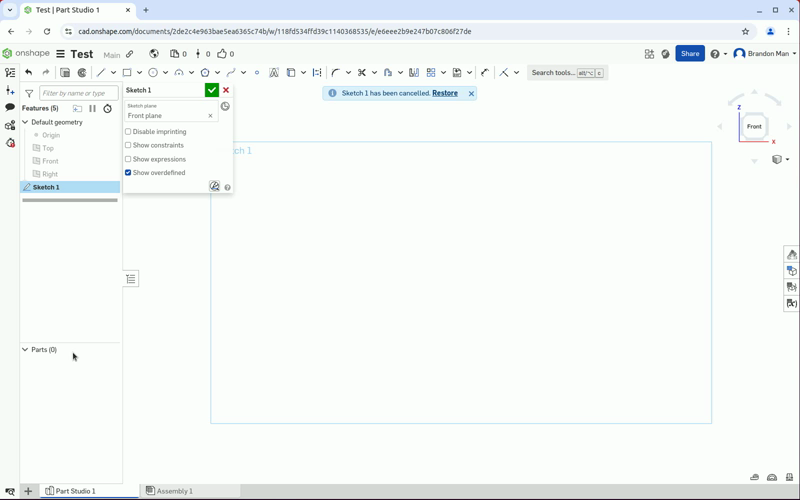
key(a)
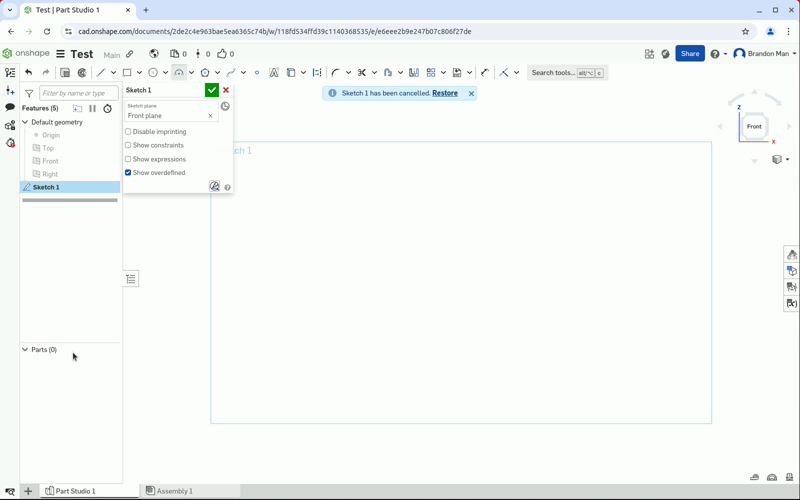
key_down(shift)
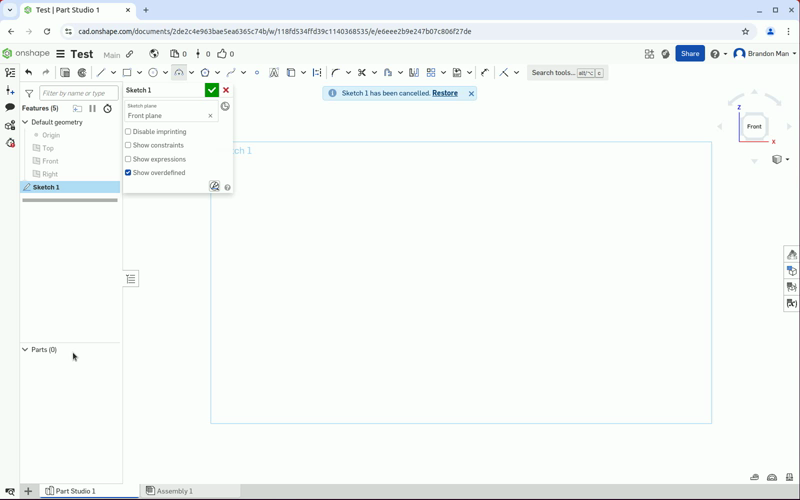
mouse_move(404, 339)
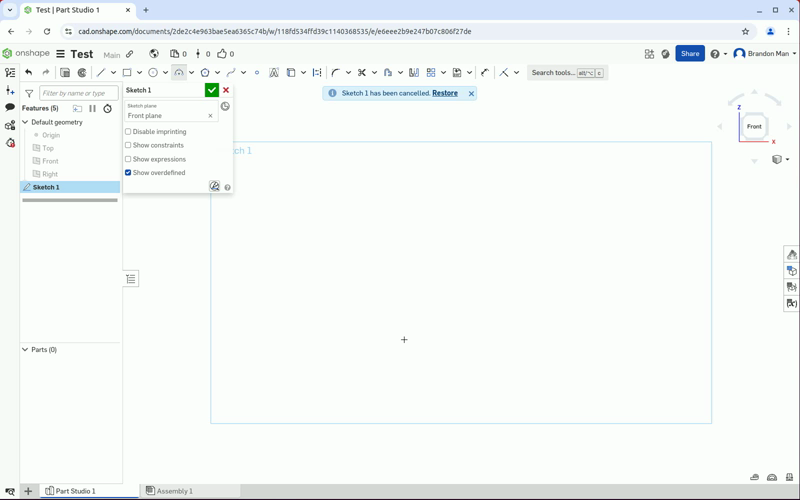
click(404, 339)
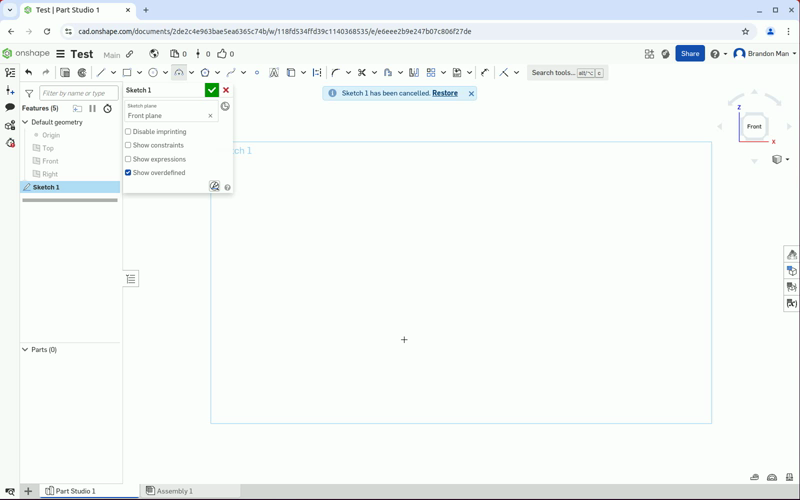
key_up(shift)
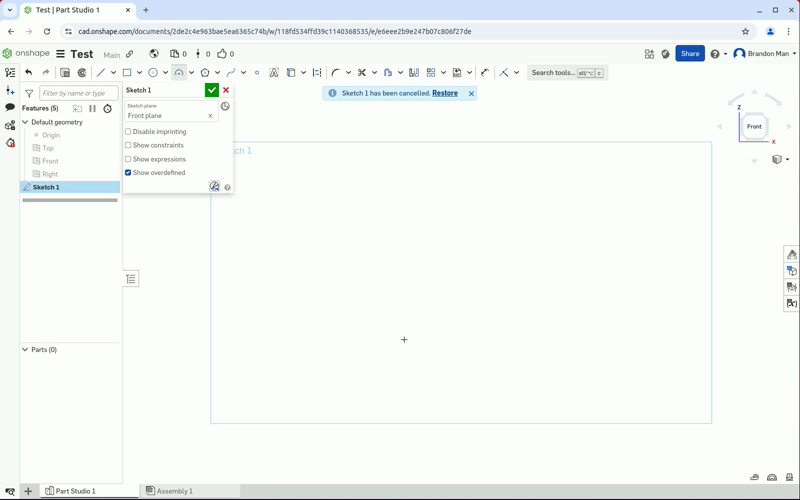
key_down(shift)
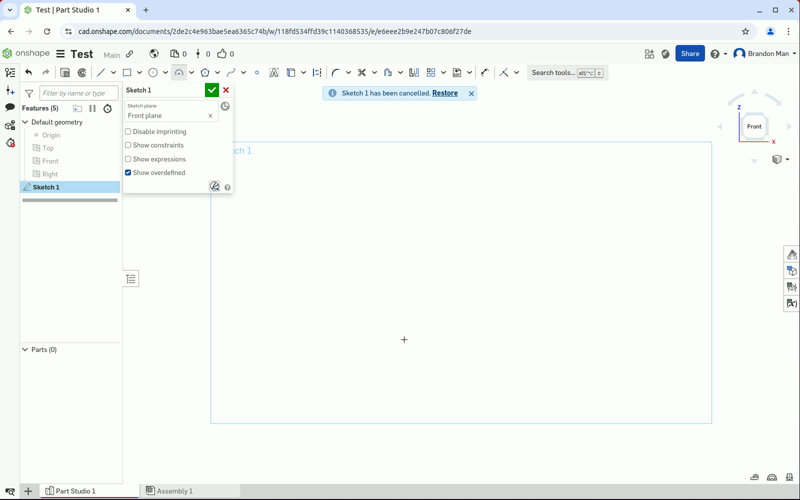
mouse_move(516, 339)
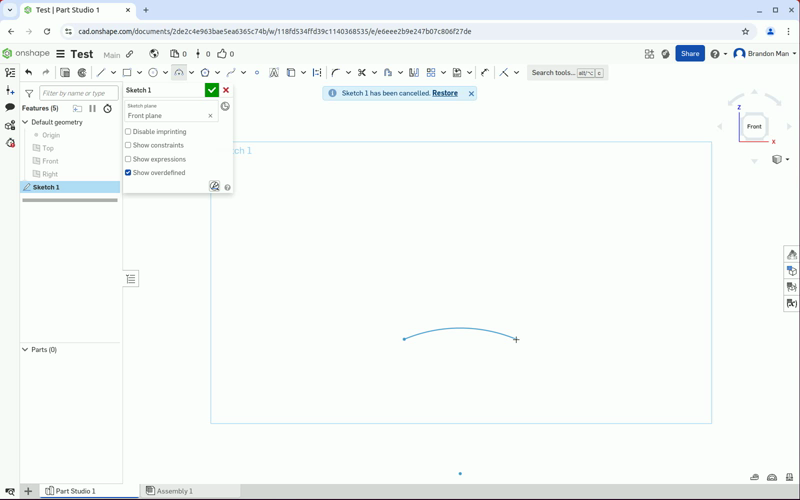
click(516, 339)
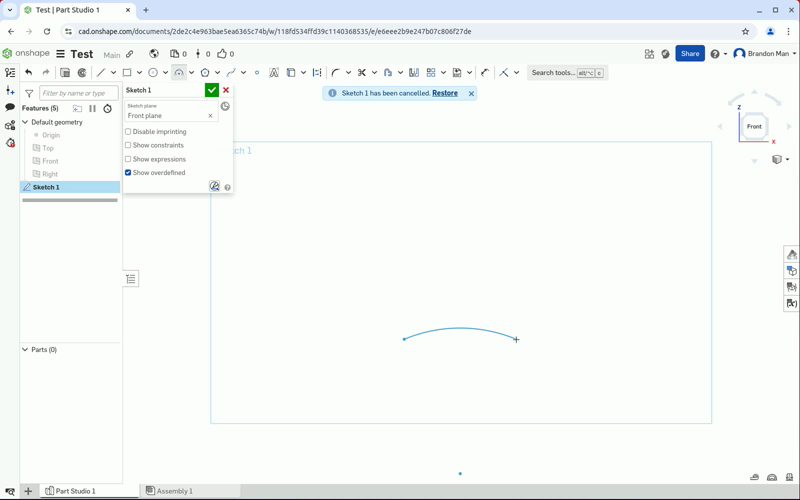
mouse_move(460, 394)
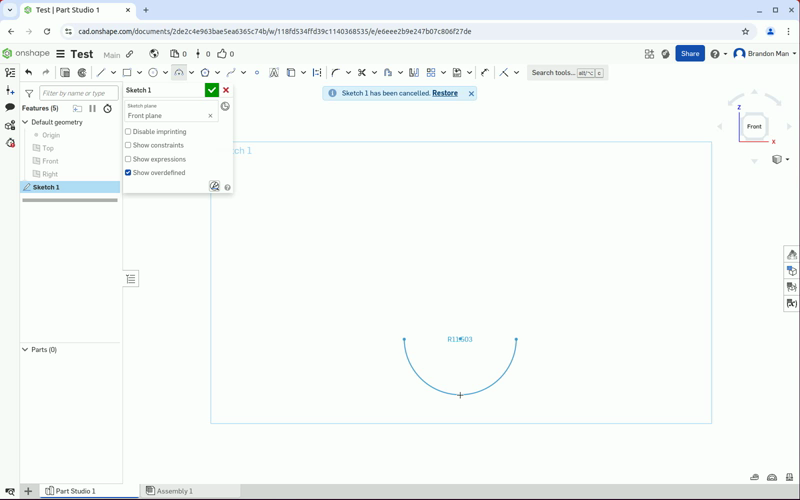
click(460, 394)
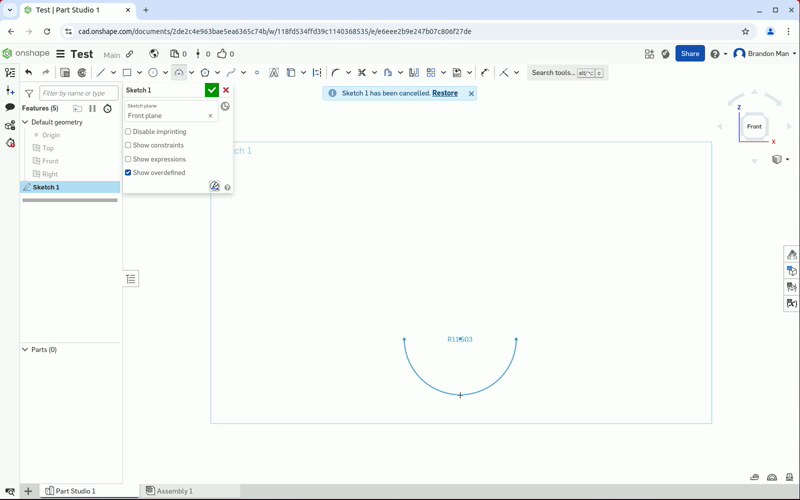
key_up(shift)
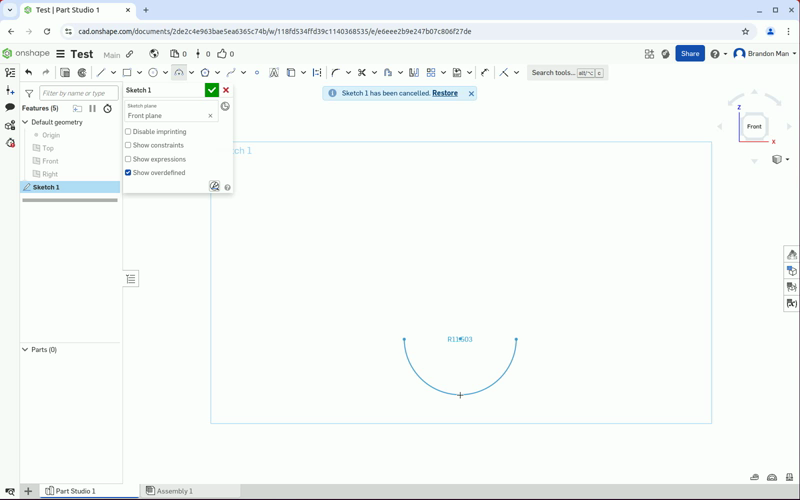
key(esc)
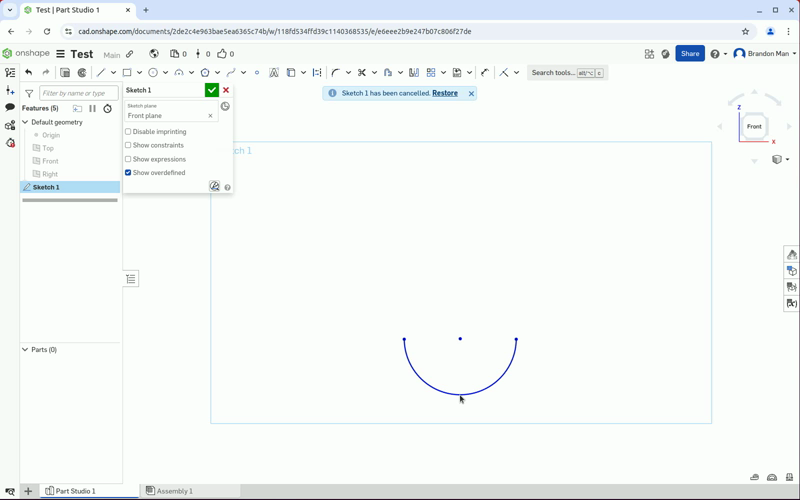
key(l)
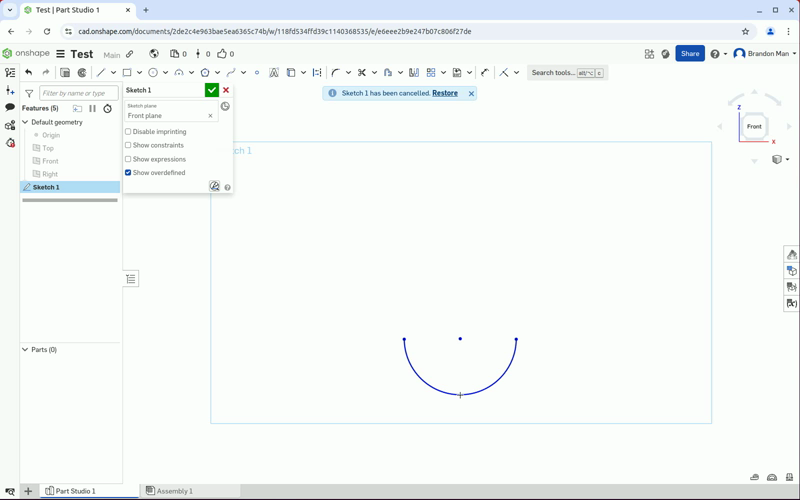
mouse_move(516, 339)
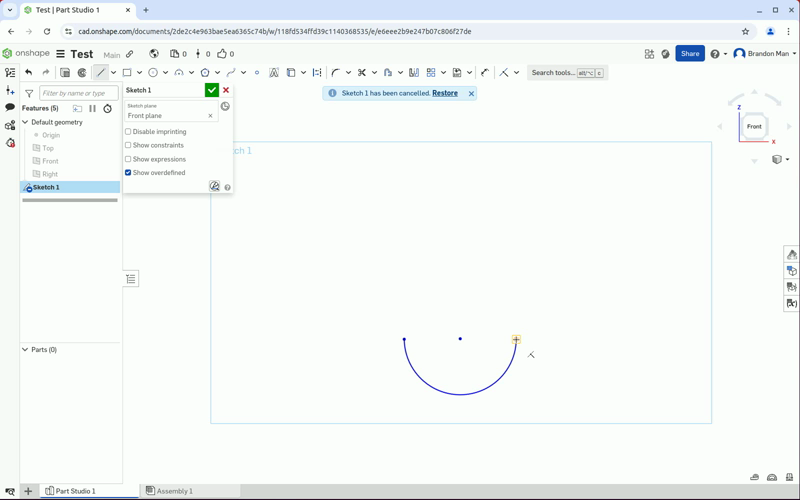
click(516, 339)
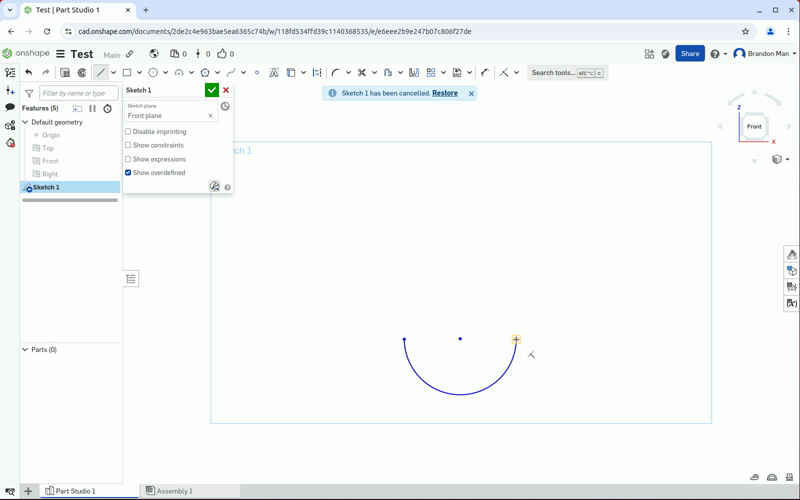
key_down(shift)
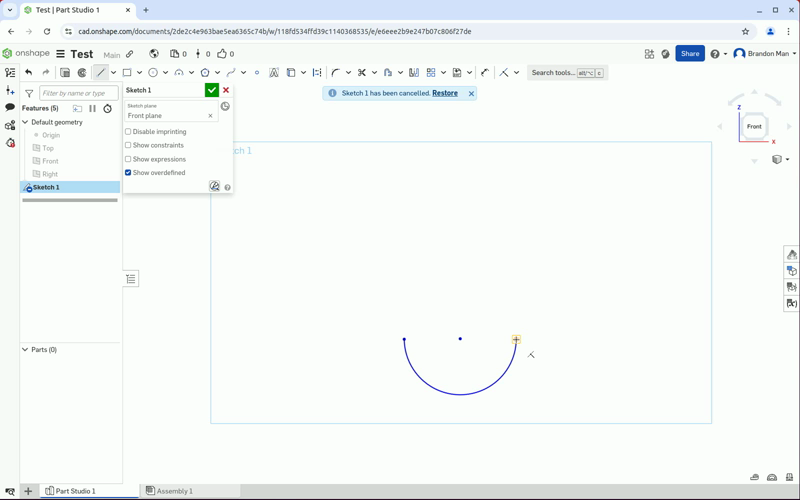
mouse_move(516, 227)
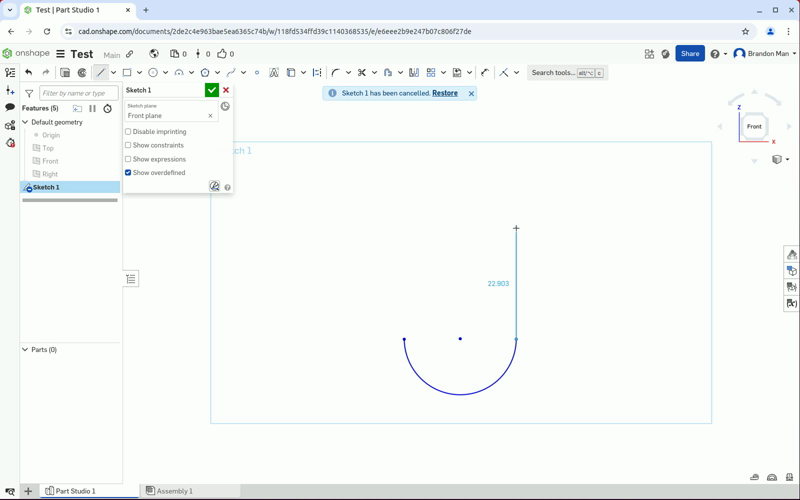
click(516, 227)
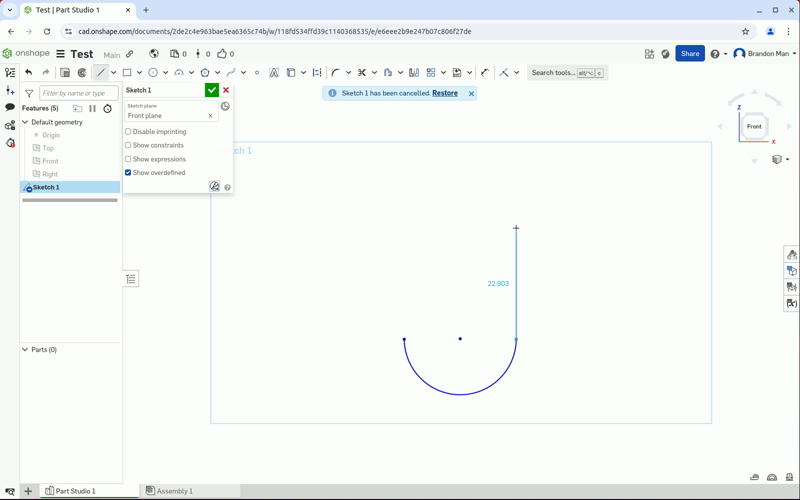
key_up(shift)
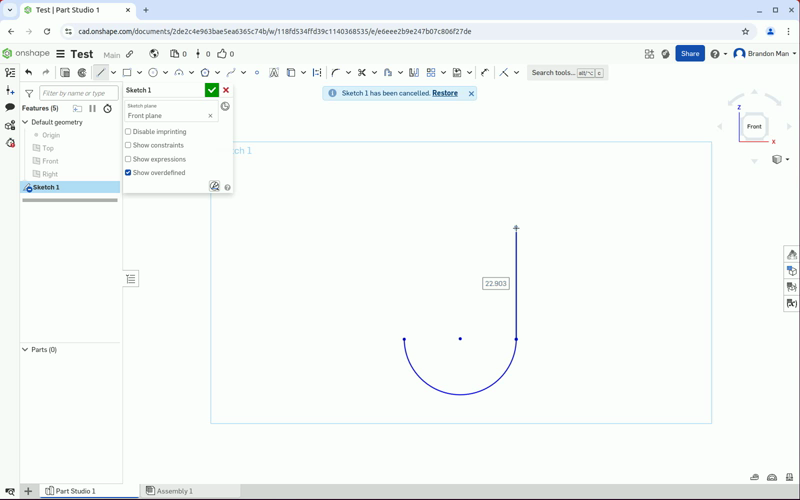
key(esc)
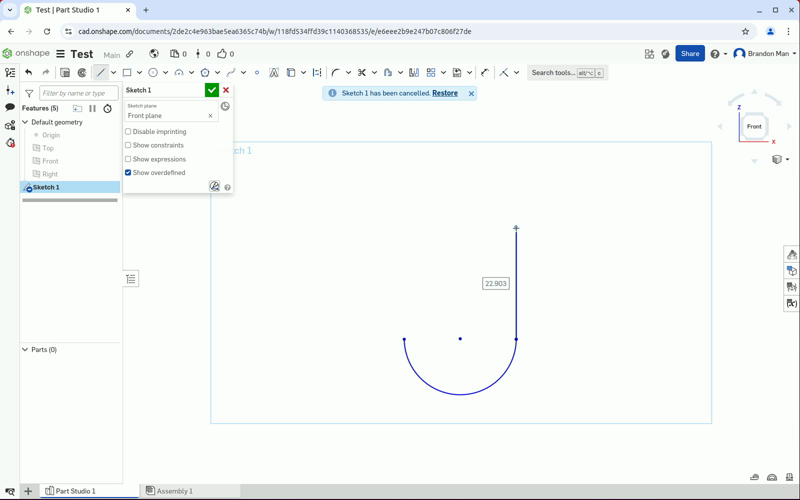
key(a)
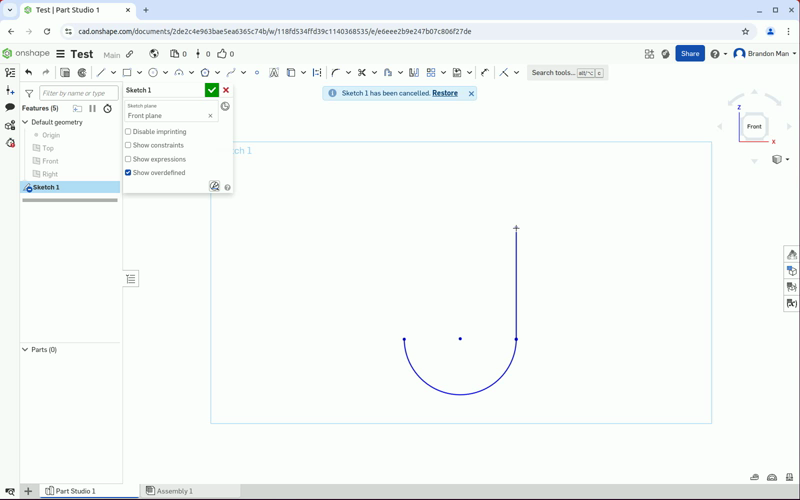
mouse_move(516, 227)
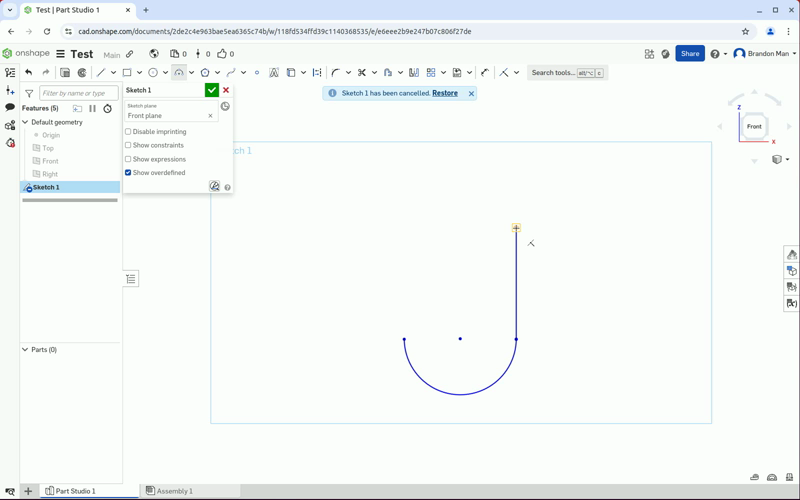
click(516, 227)
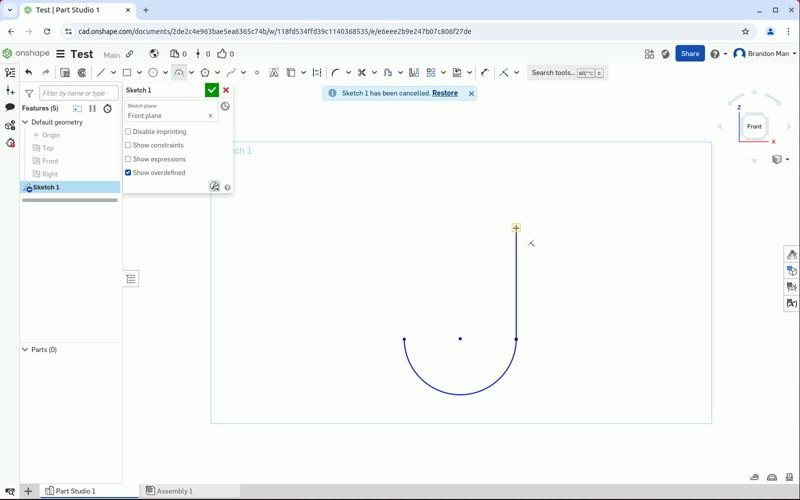
key_down(shift)
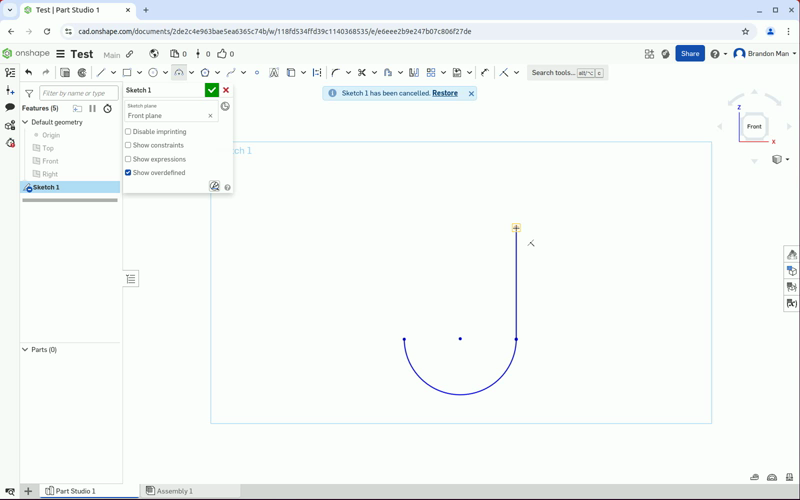
mouse_move(404, 227)
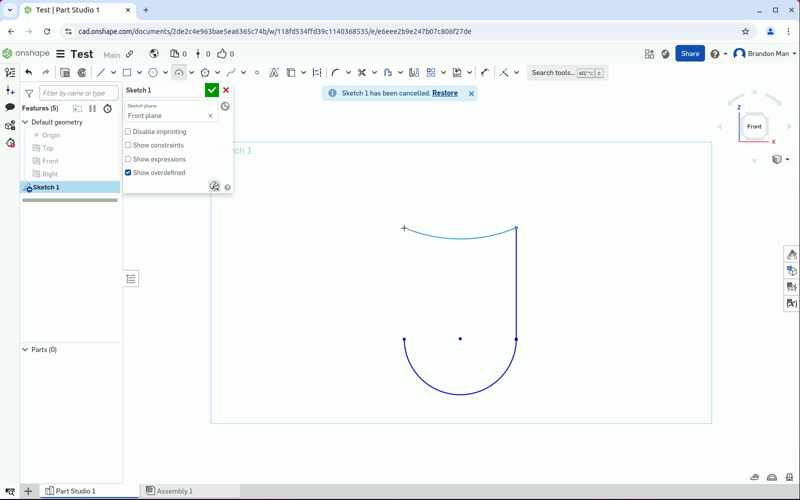
click(404, 227)
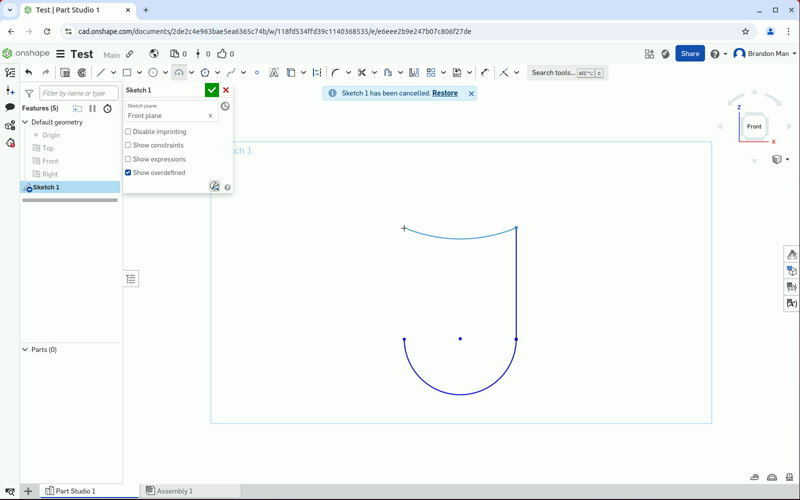
mouse_move(460, 171)
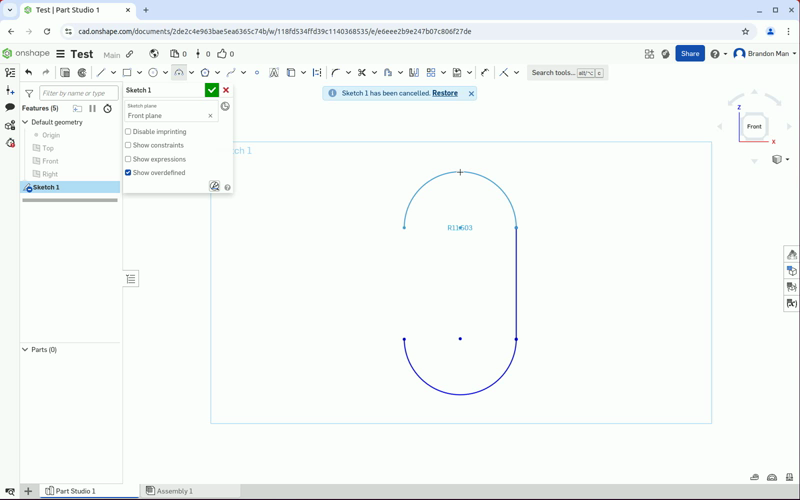
click(460, 171)
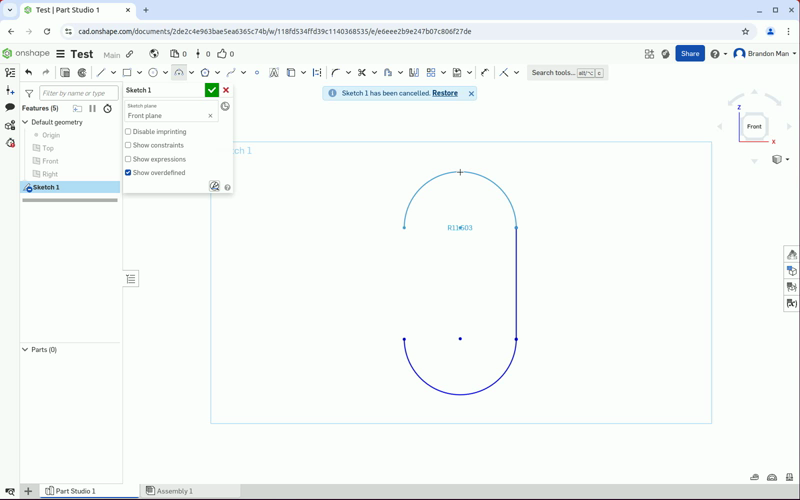
key_up(shift)
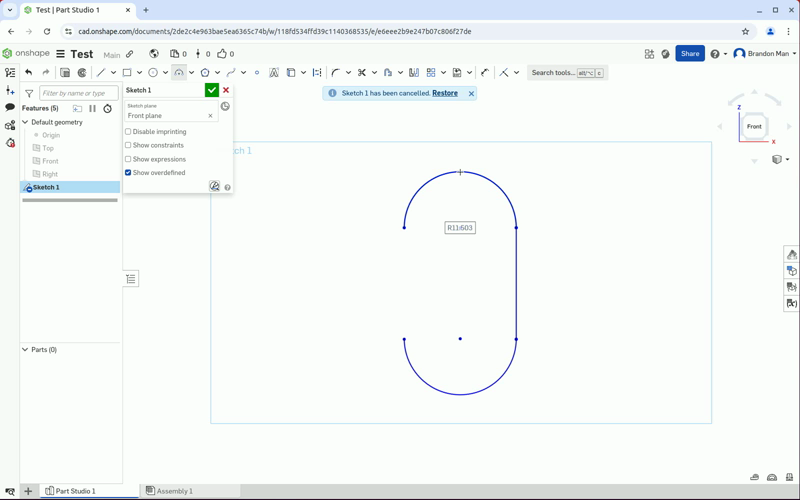
key(esc)
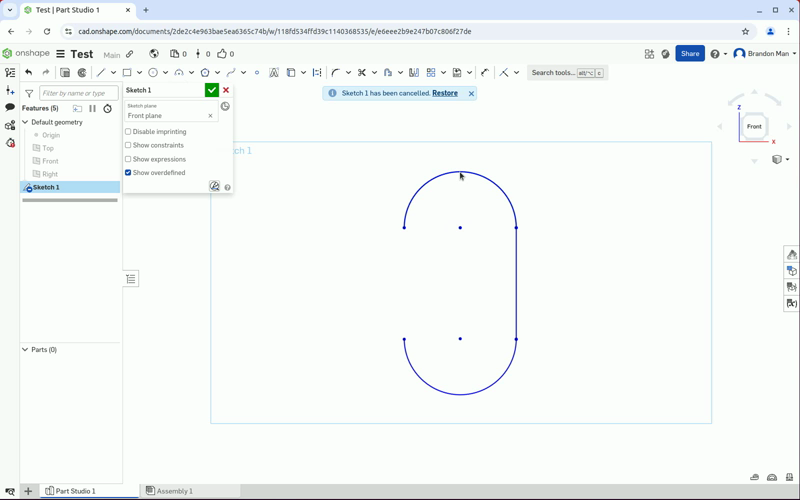
key(l)
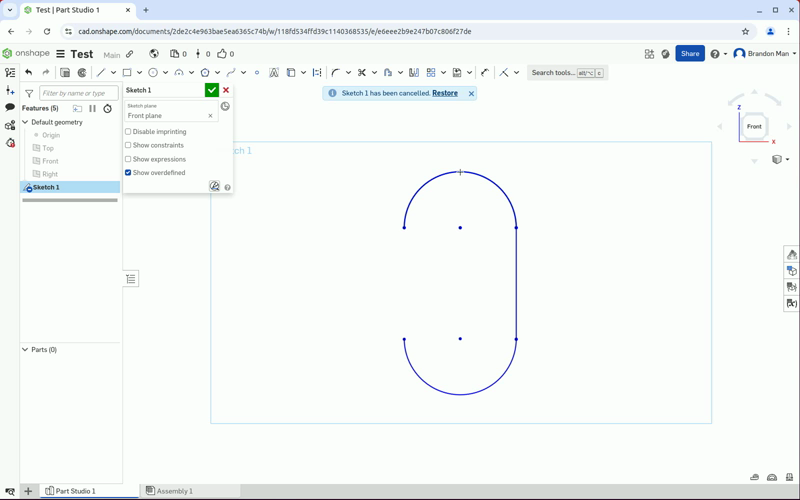
mouse_move(404, 227)
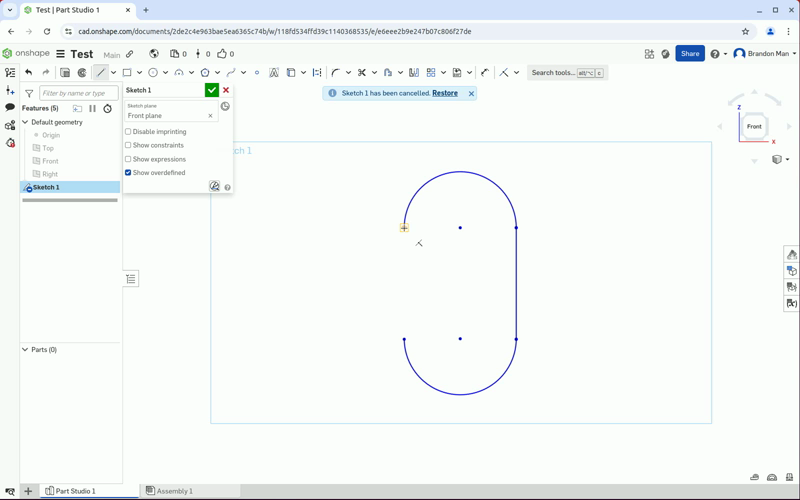
click(404, 227)
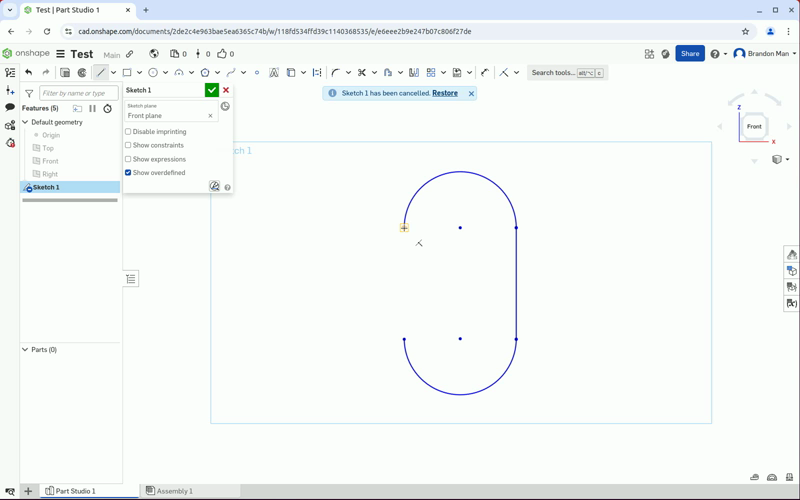
key_down(shift)
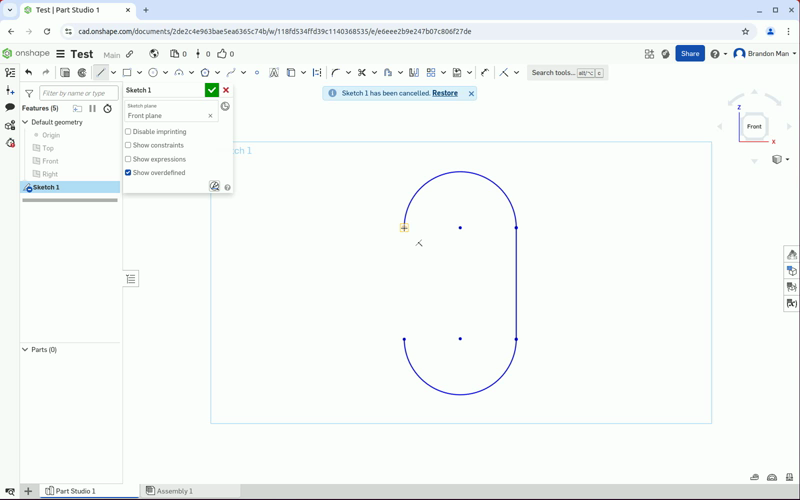
mouse_move(404, 339)
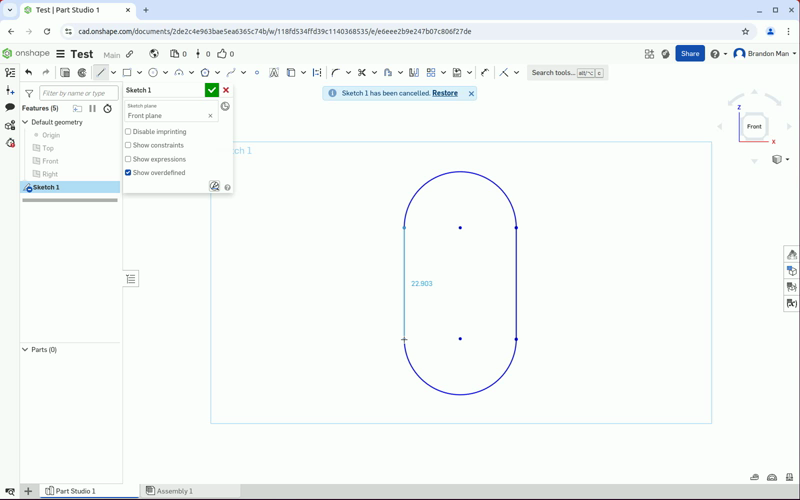
key_up(shift)
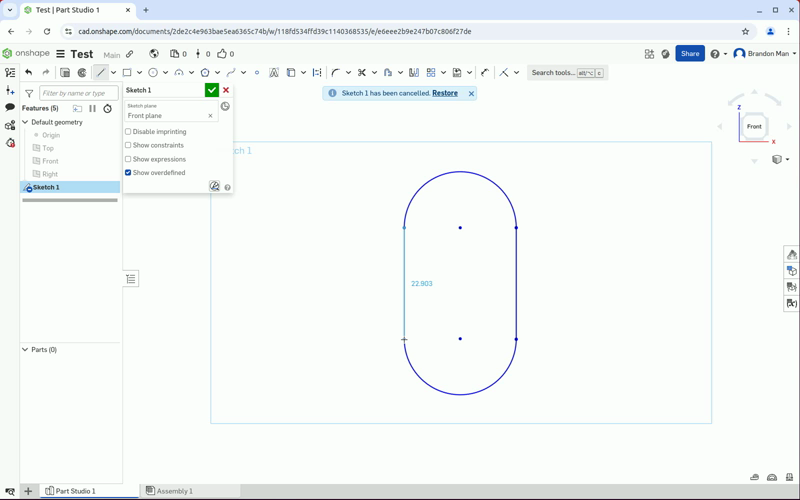
click(404, 339)
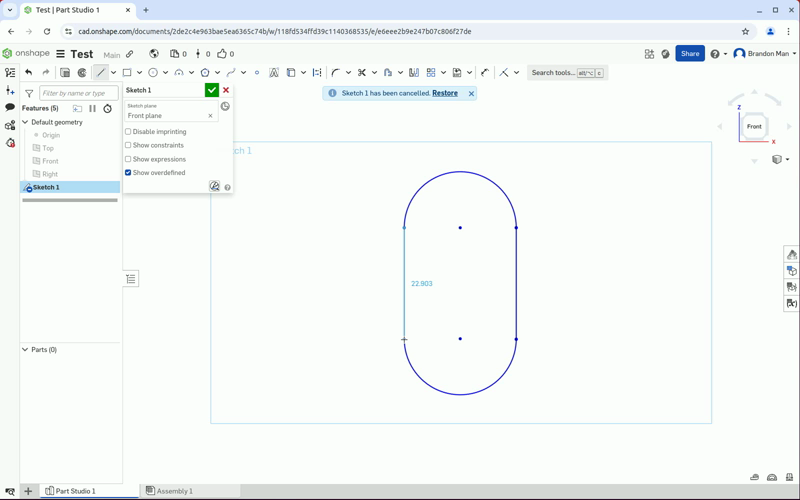
key(esc)
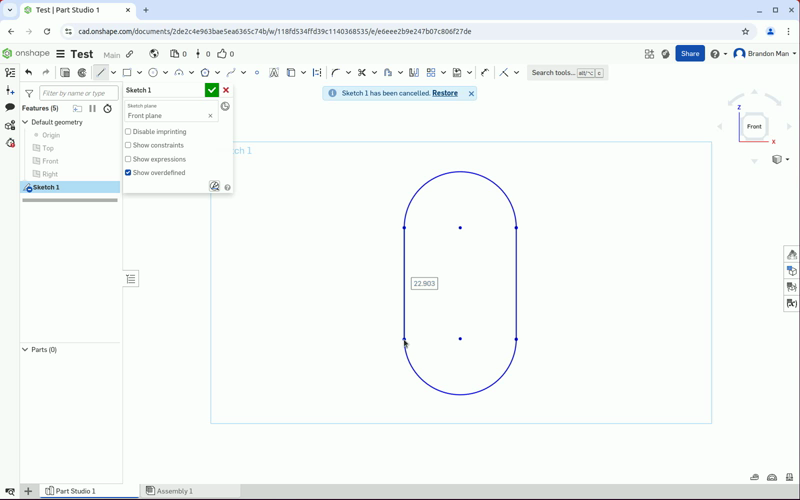
key(a)
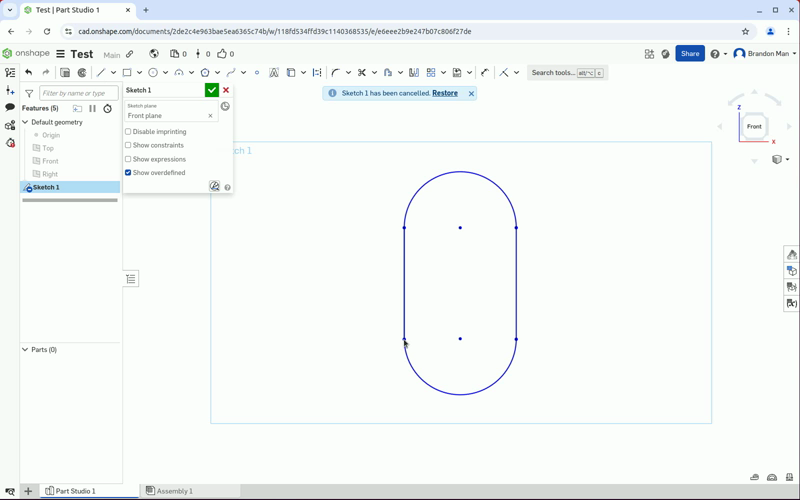
key_down(shift)
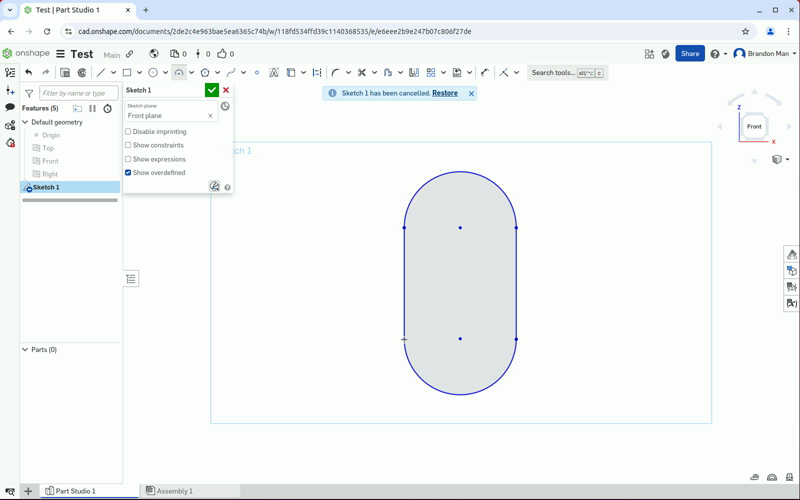
mouse_move(422, 339)
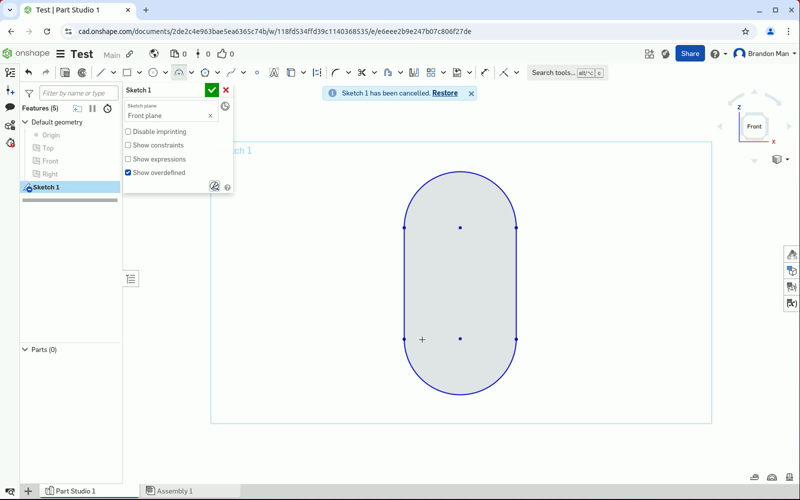
click(422, 339)
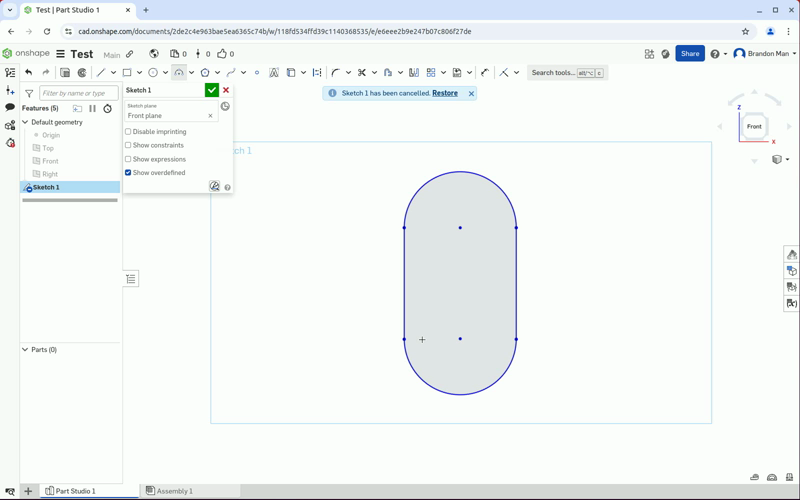
key_up(shift)
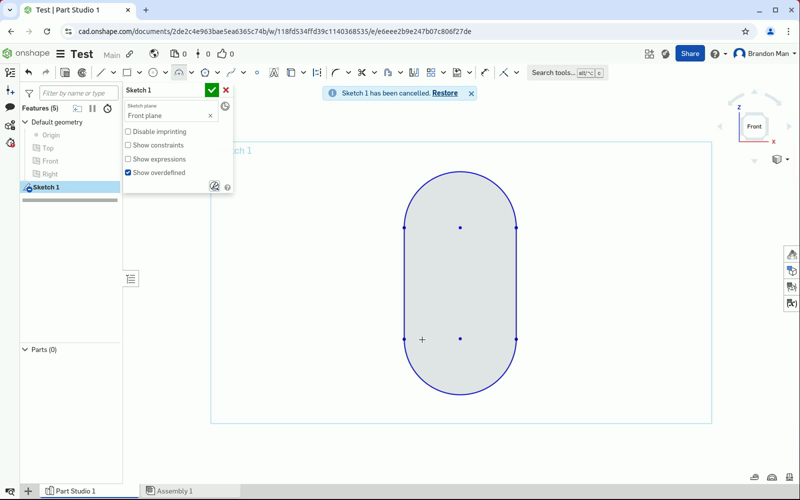
key_down(shift)
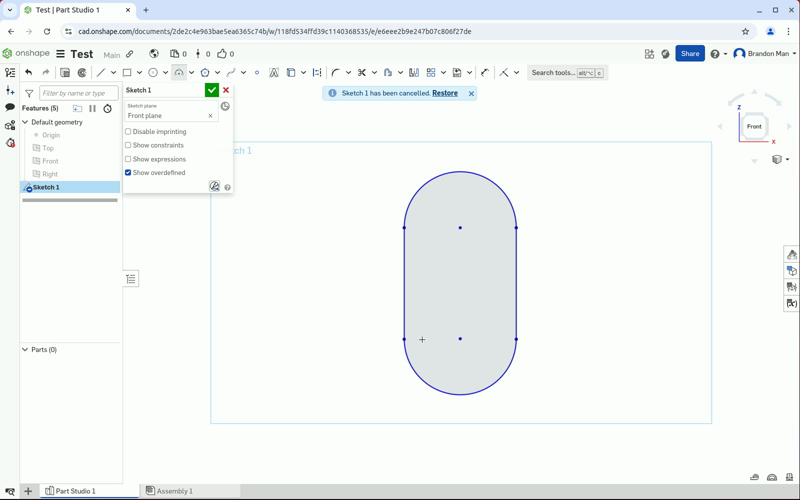
mouse_move(500, 339)
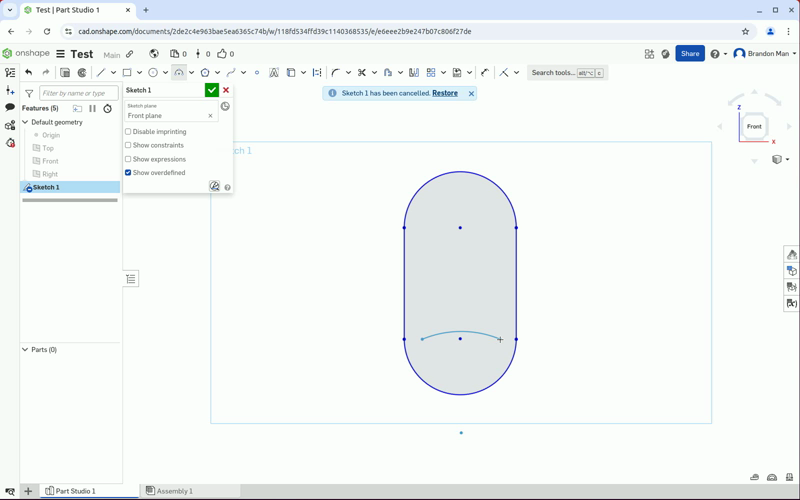
click(500, 339)
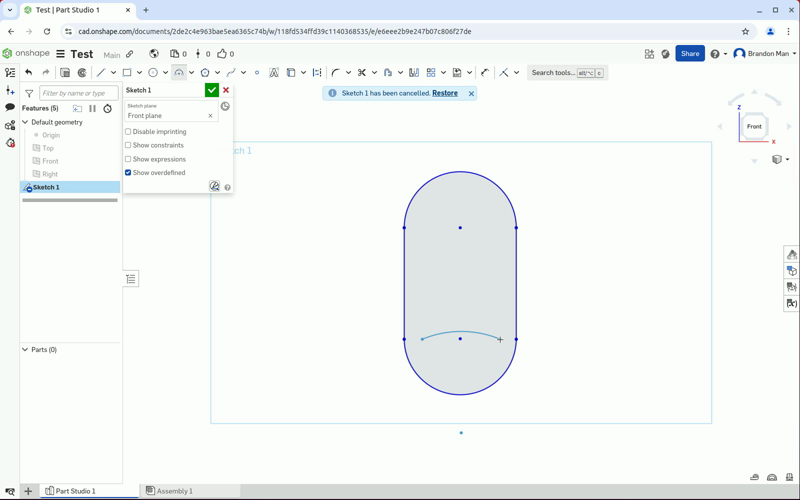
mouse_move(461, 378)
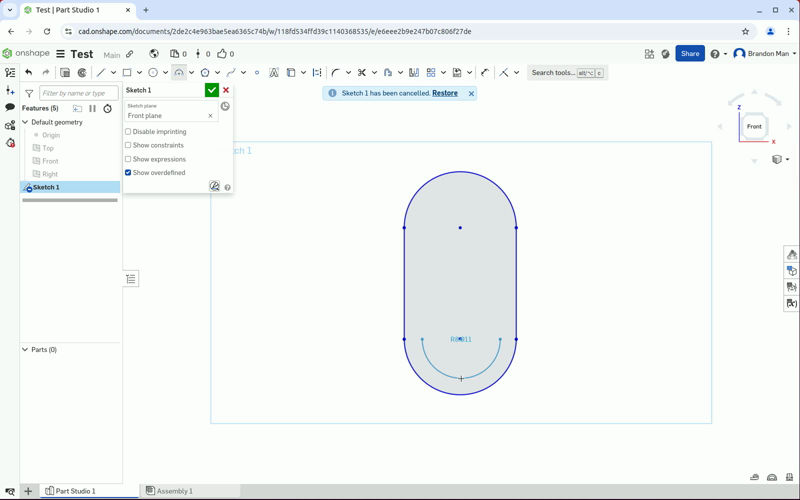
click(461, 378)
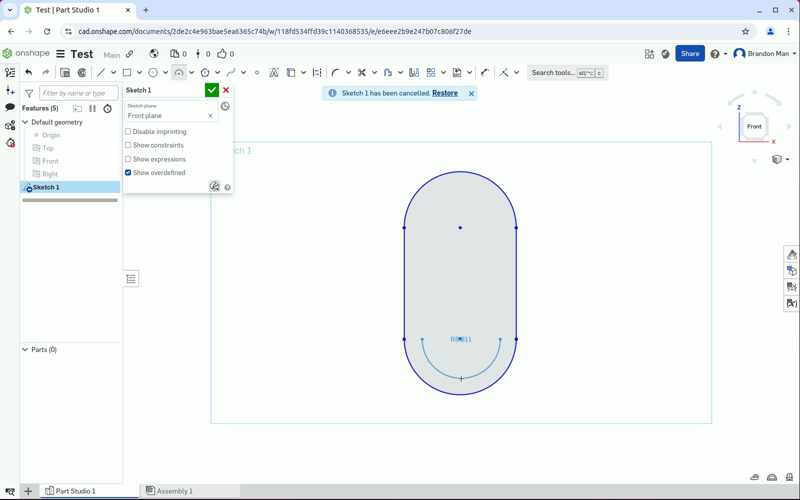
key_up(shift)
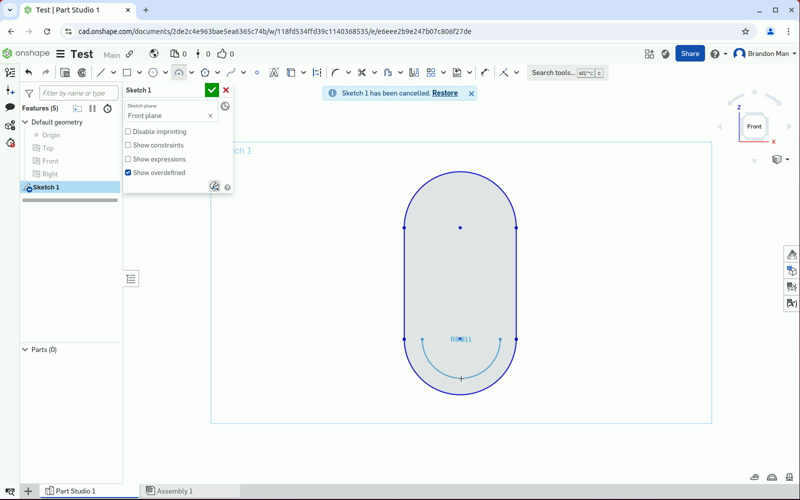
key(esc)
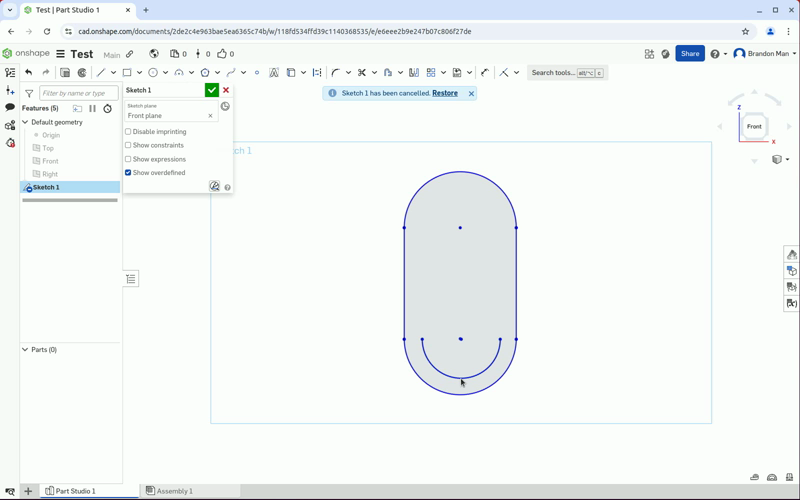
key(l)
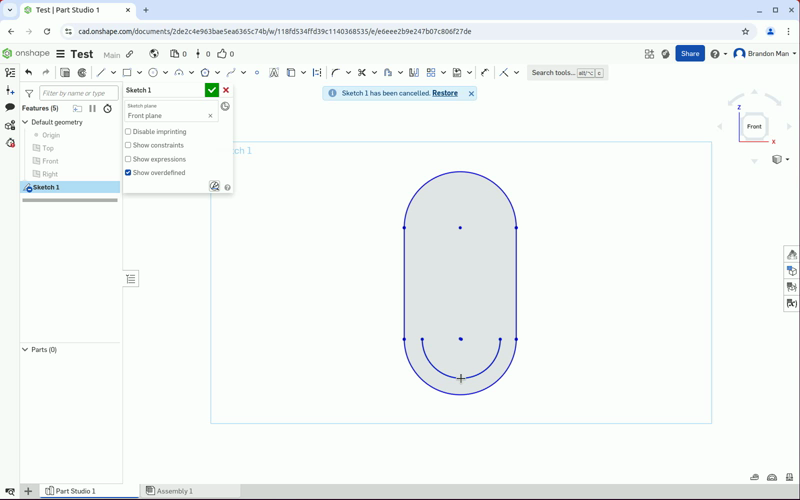
mouse_move(500, 339)
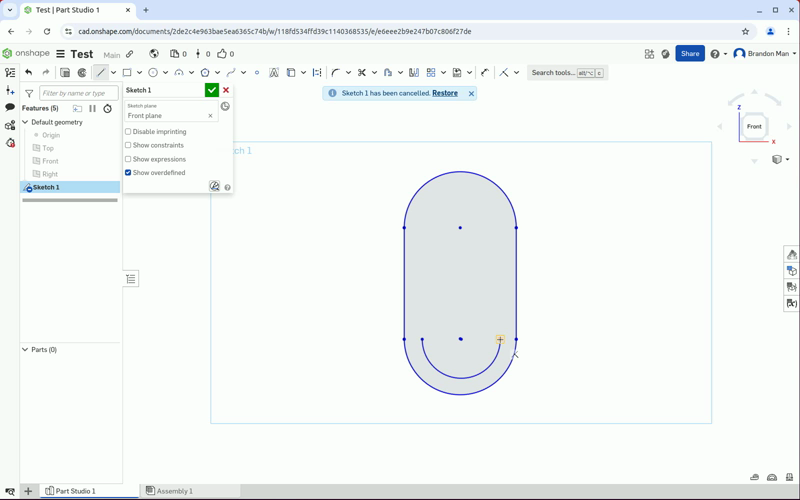
click(500, 339)
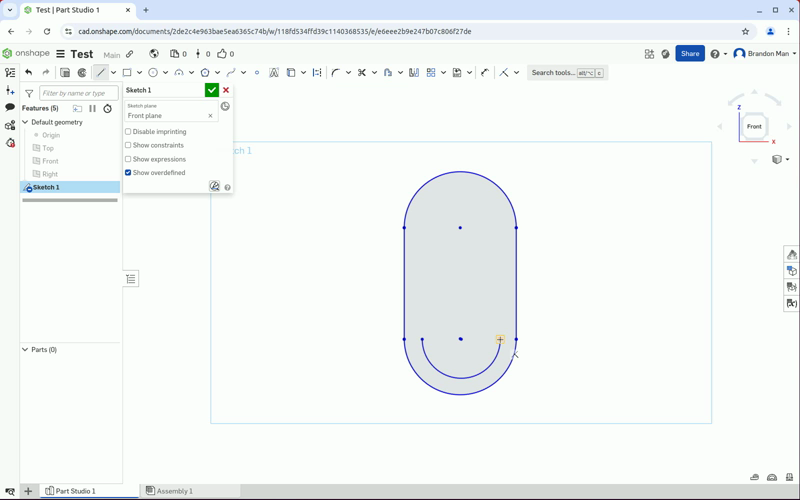
key_down(shift)
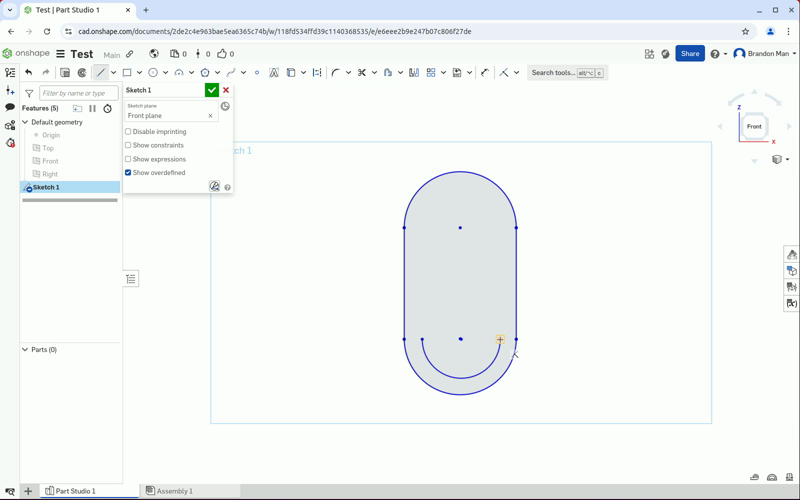
mouse_move(500, 227)
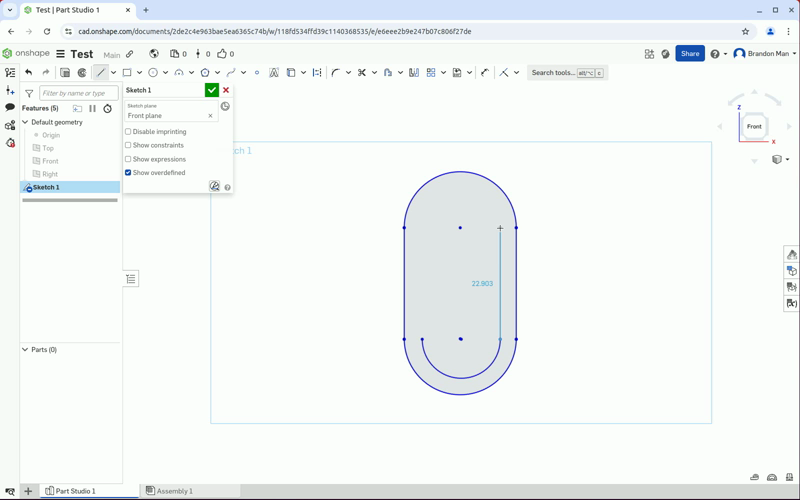
click(500, 227)
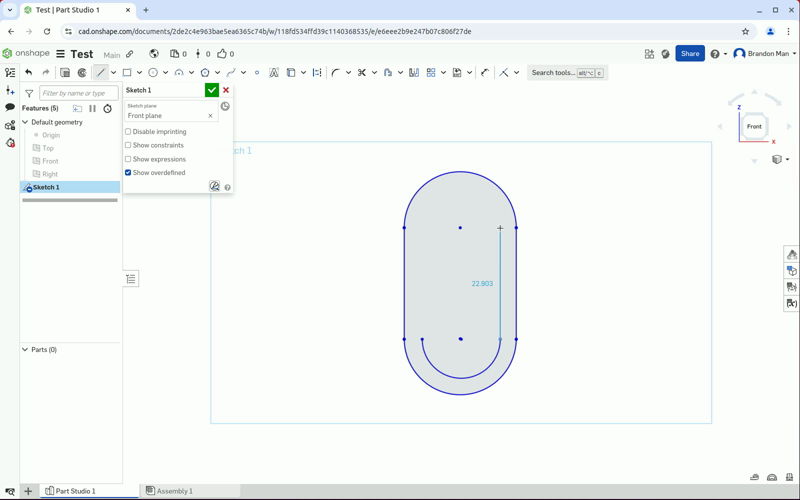
key_up(shift)
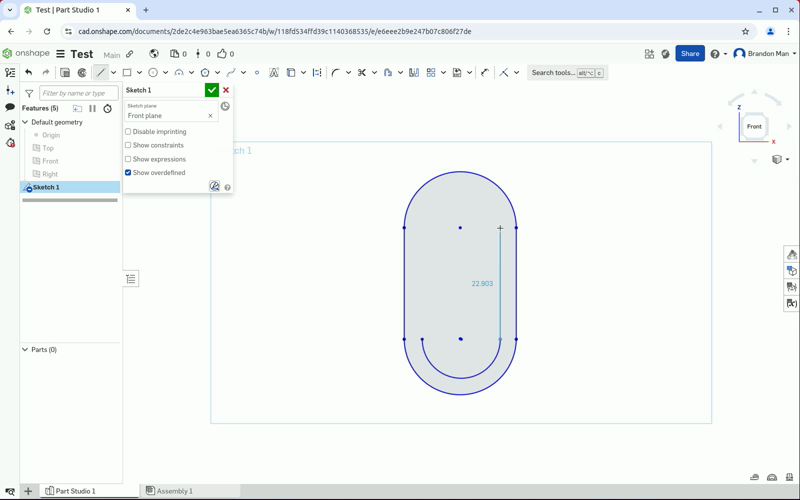
key(esc)
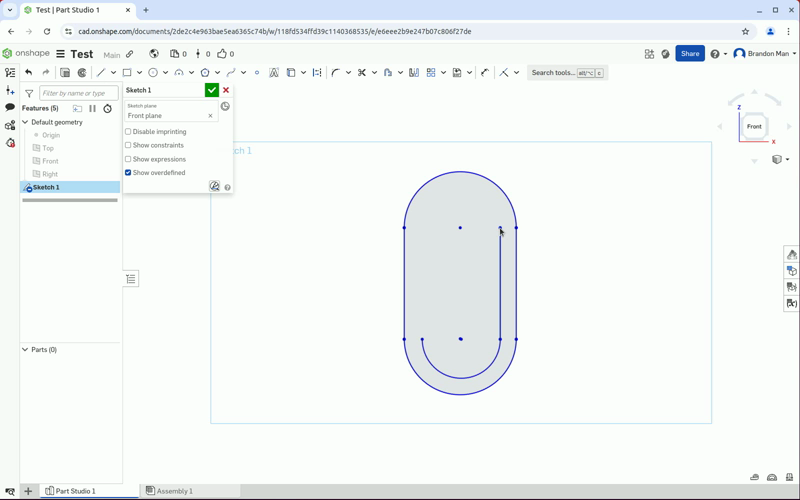
key(a)
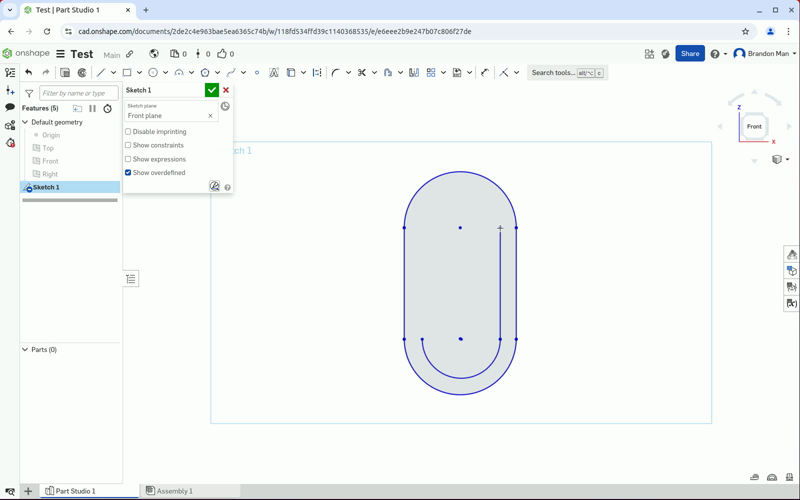
mouse_move(500, 227)
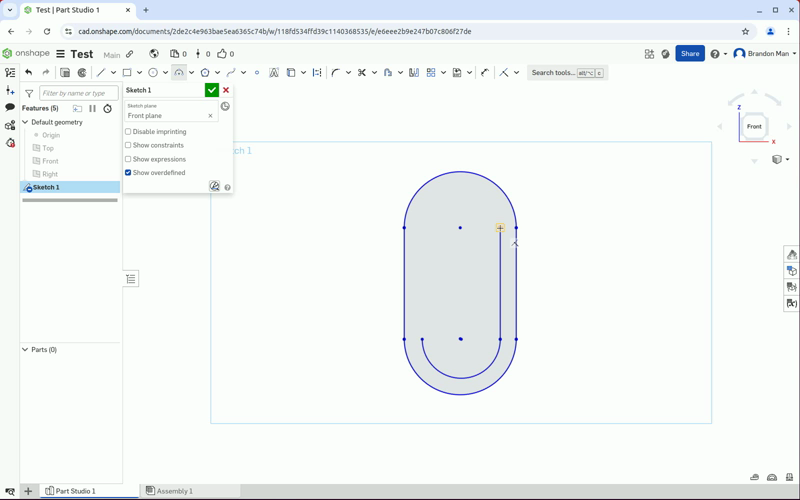
click(500, 227)
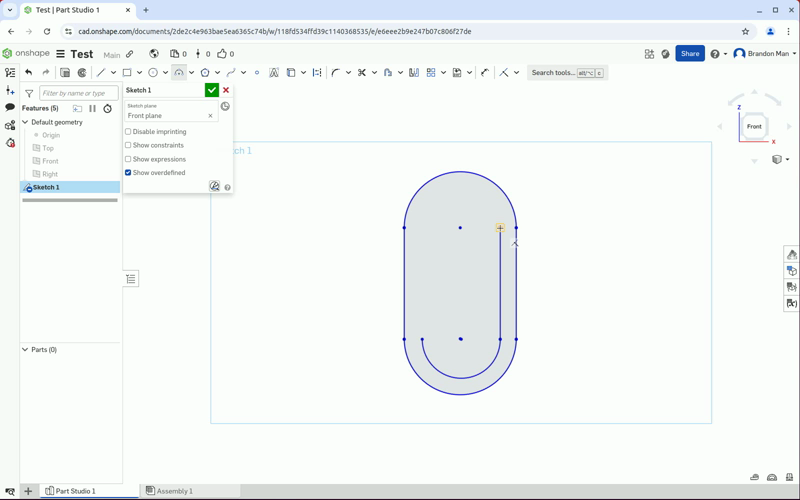
key_down(shift)
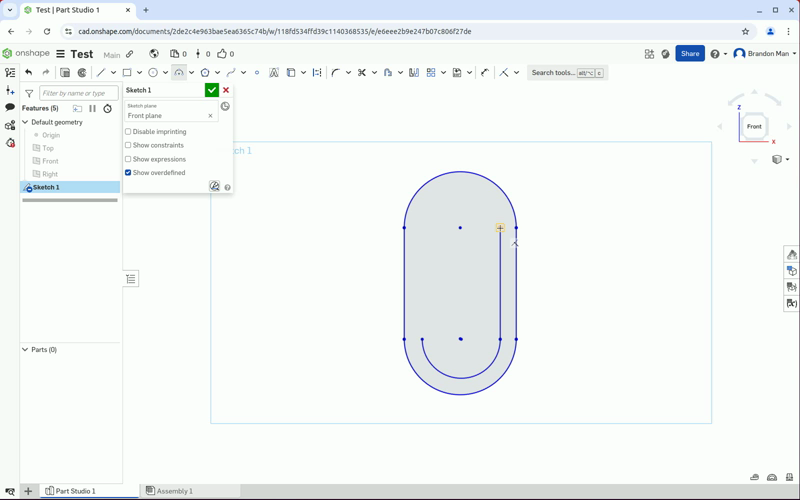
mouse_move(422, 227)
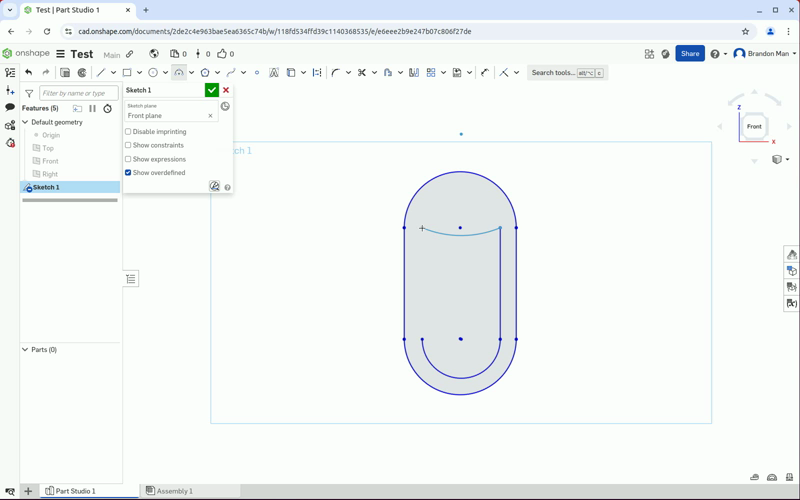
click(422, 227)
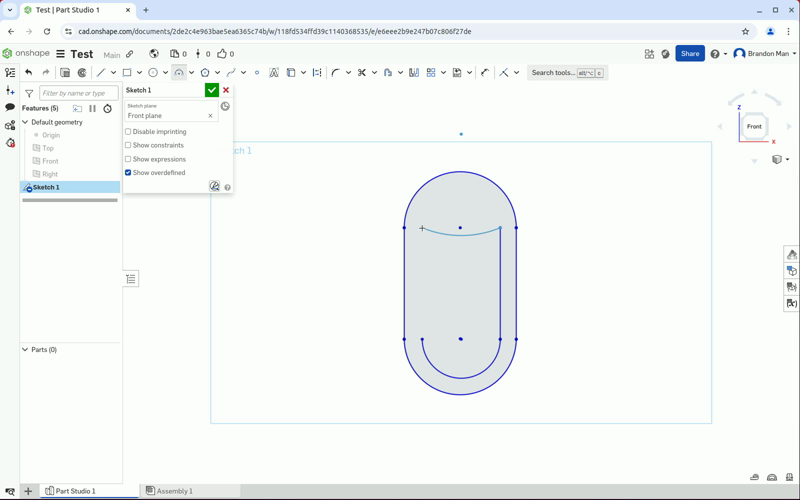
mouse_move(461, 188)
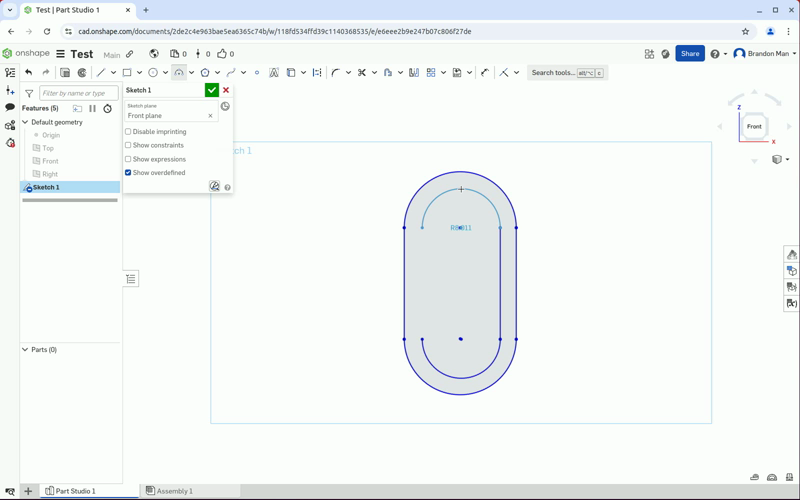
click(461, 188)
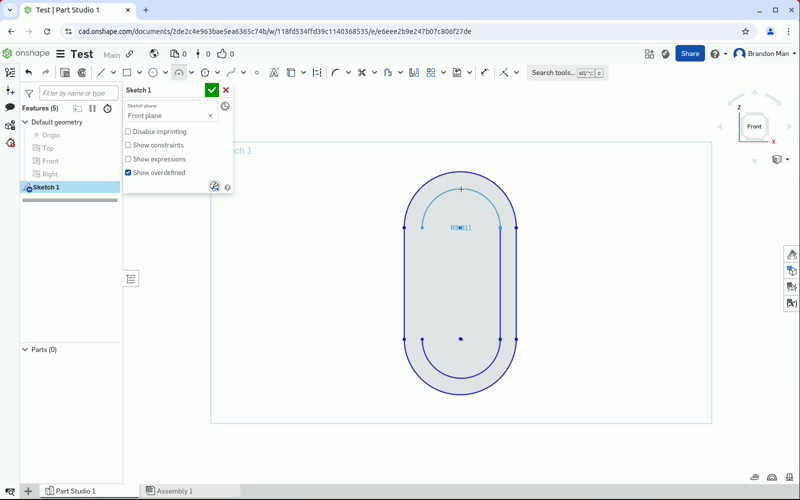
key_up(shift)
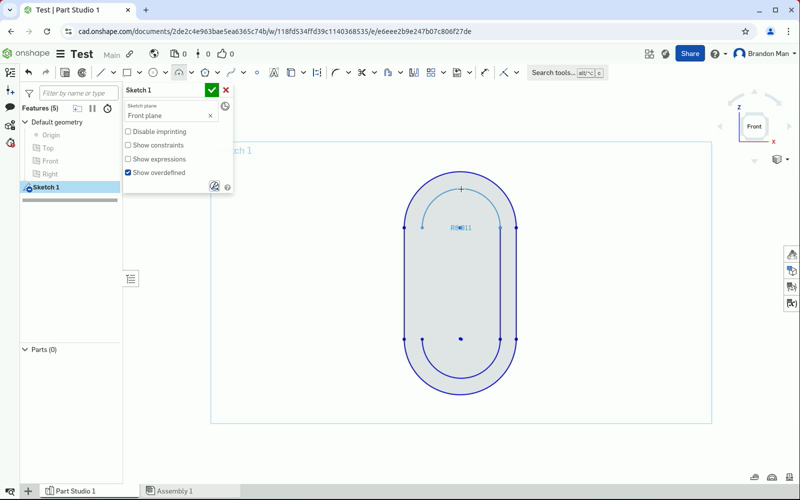
key(esc)
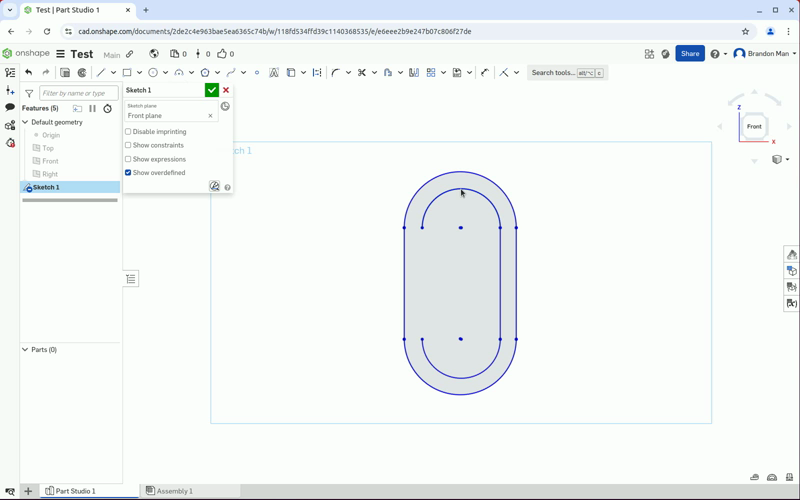
key(l)
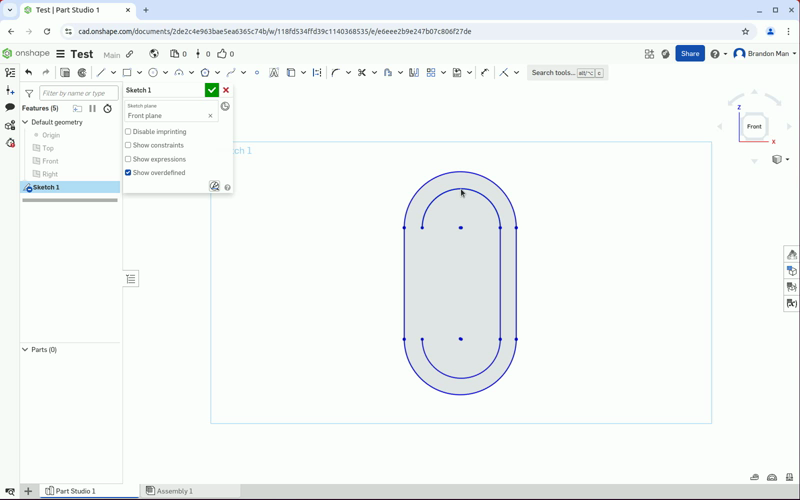
mouse_move(422, 227)
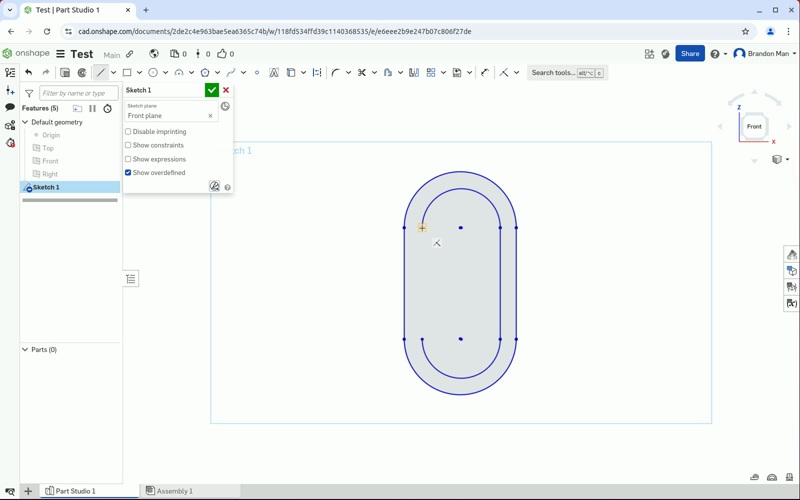
click(422, 227)
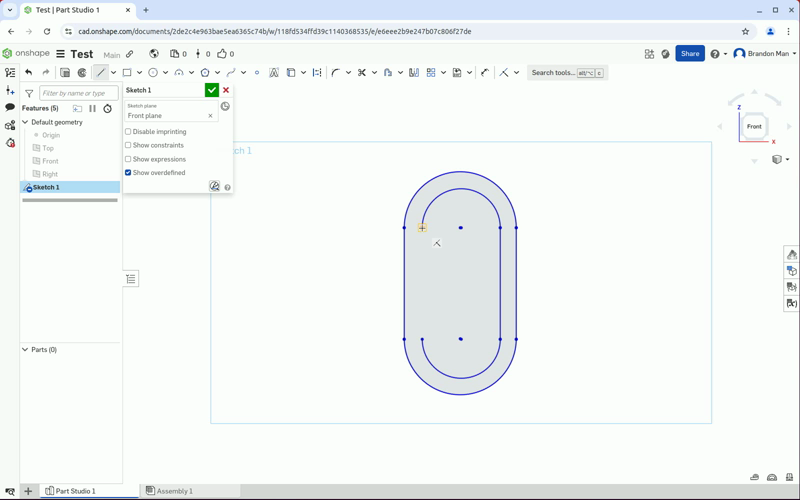
key_down(shift)
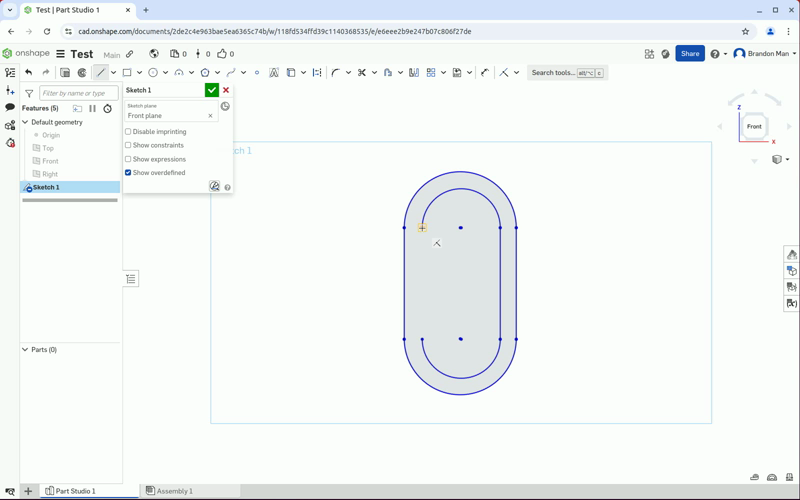
mouse_move(422, 339)
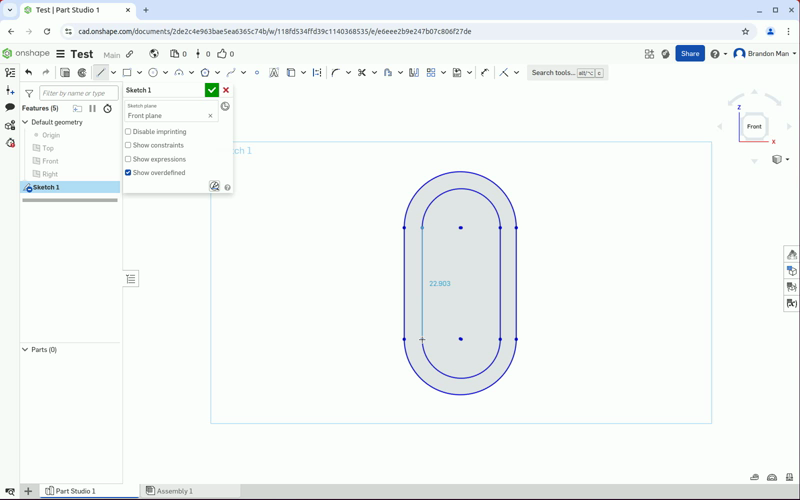
key_up(shift)
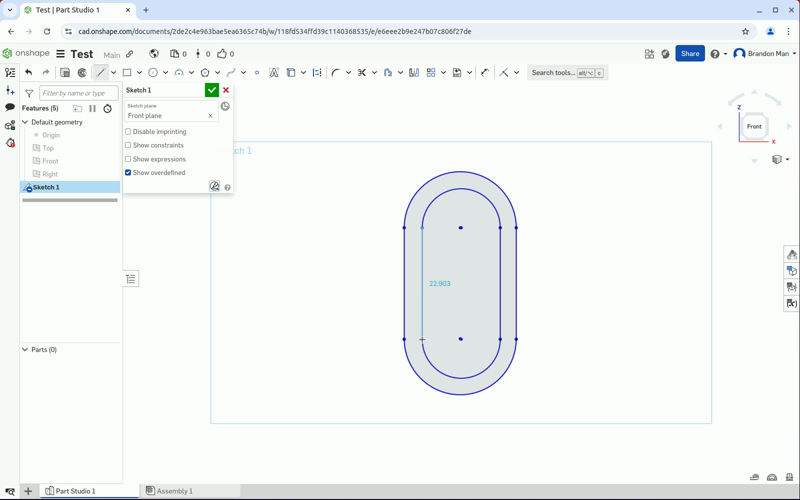
click(422, 339)
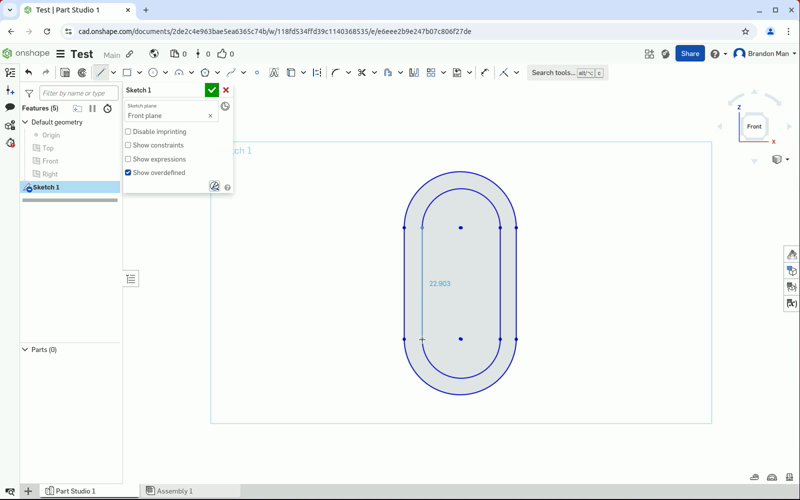
key(esc)
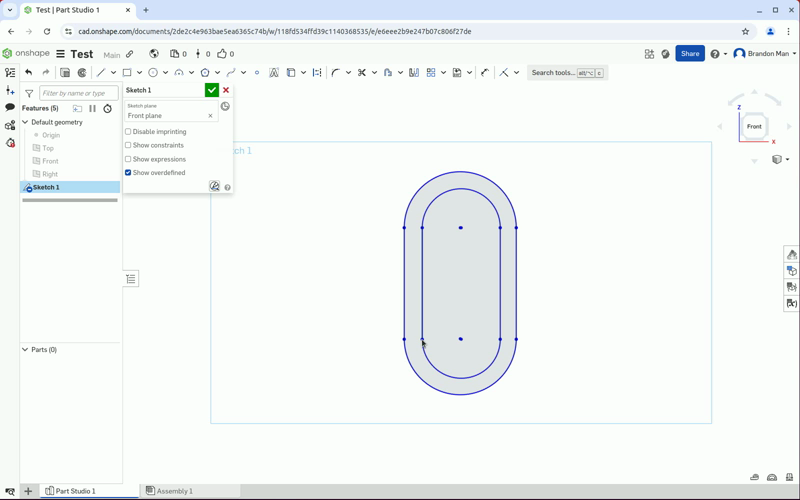
mouse_move(508, 336)
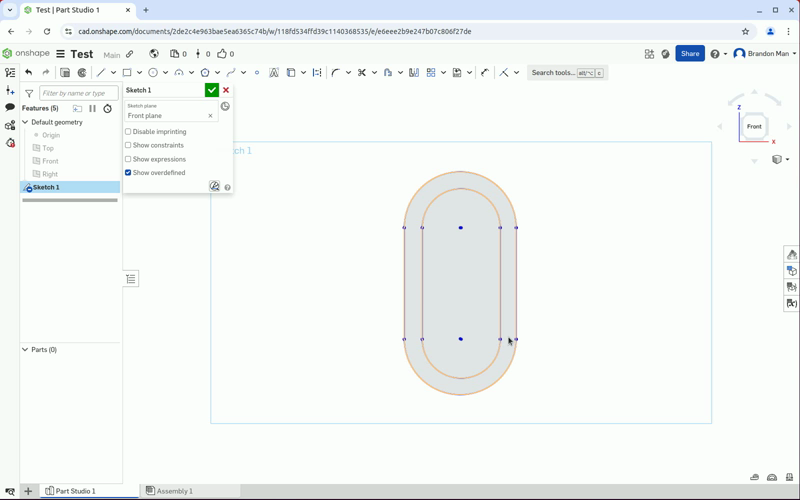
click(508, 336)
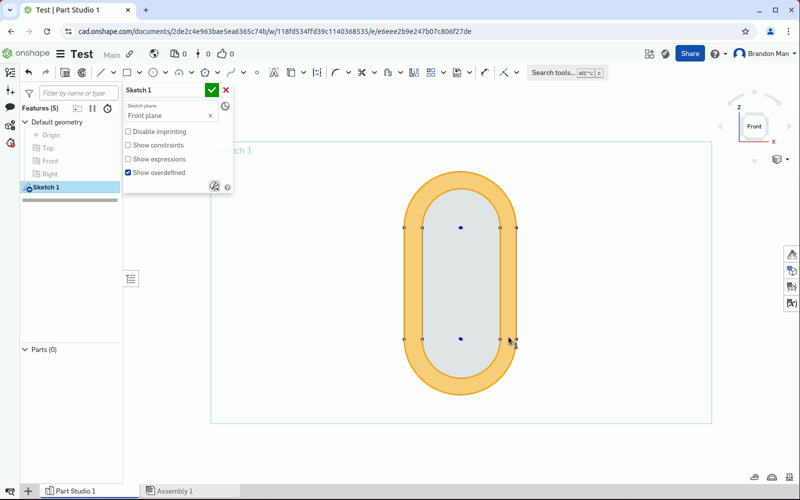
mouse_move(73, 352)
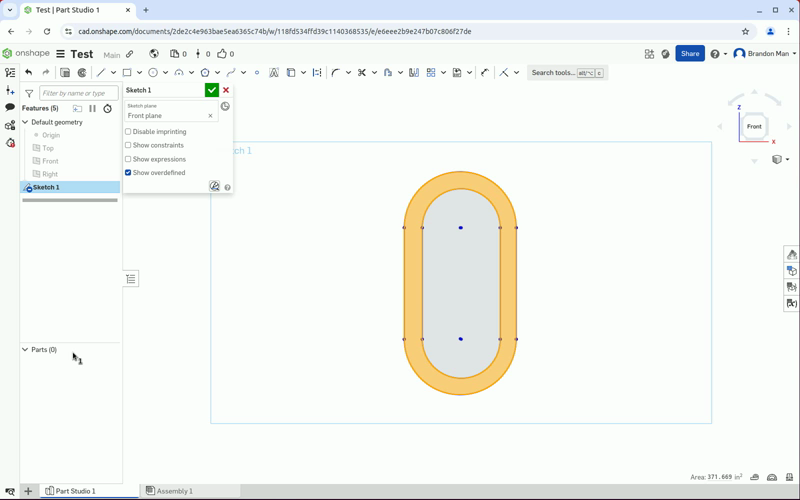
key(shift+y)
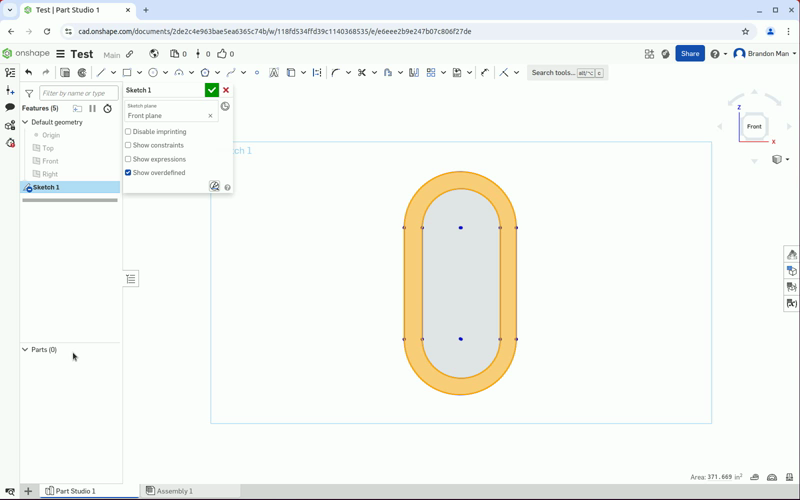
key(shift+e)
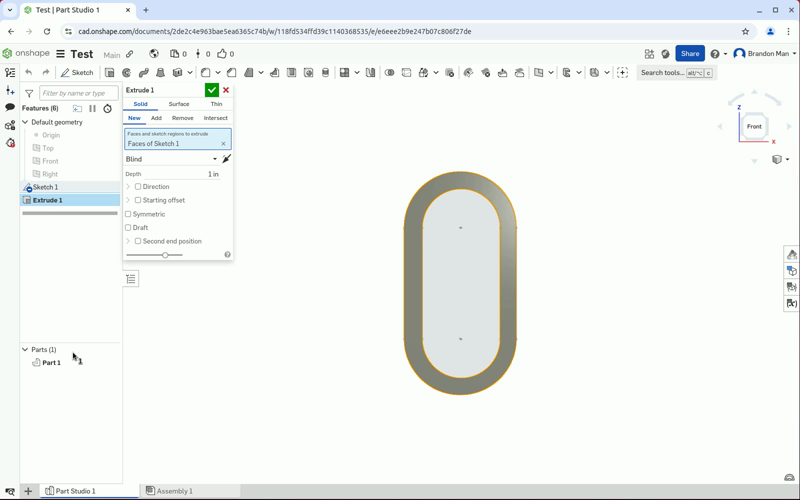
mouse_move(143, 106)
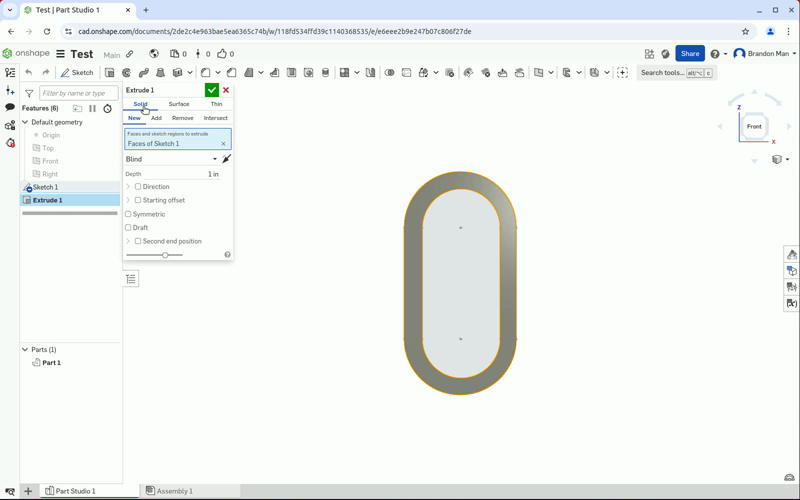
click(143, 106)
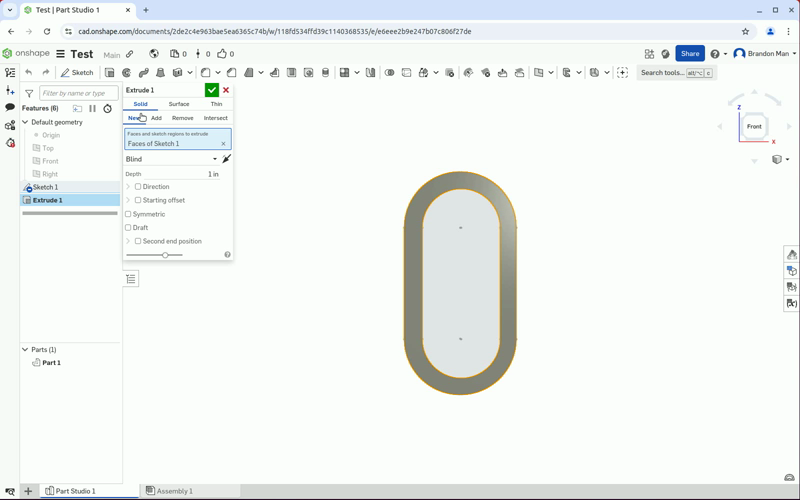
mouse_move(137, 120)
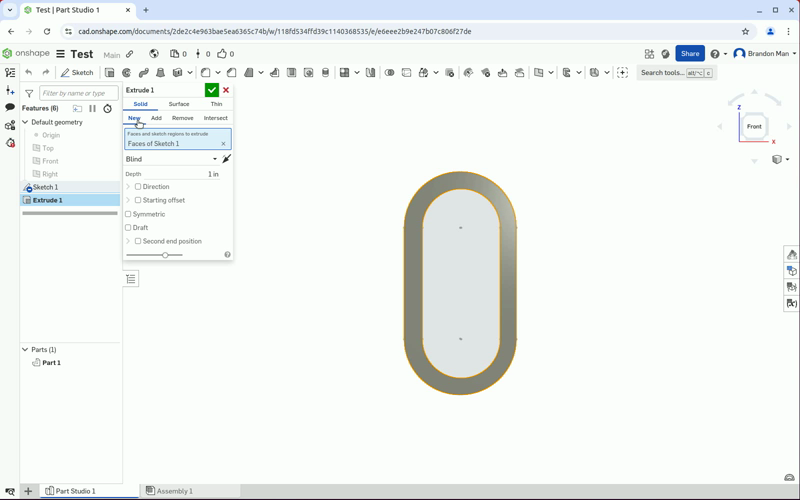
click(137, 120)
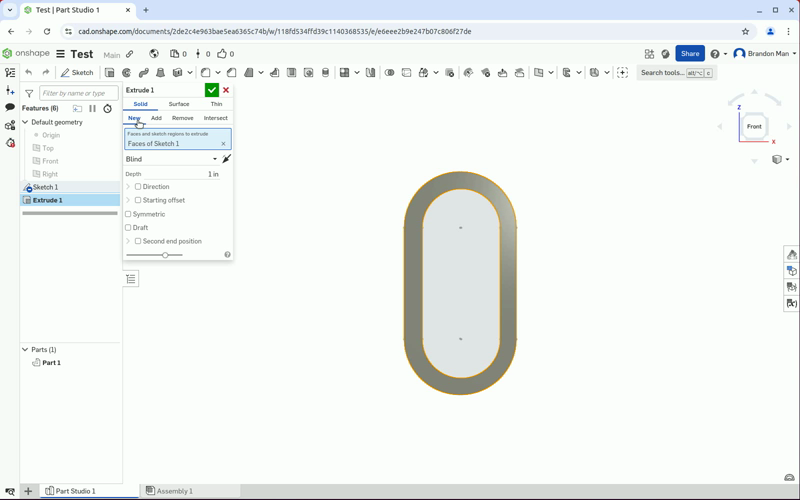
key(tab, 4)
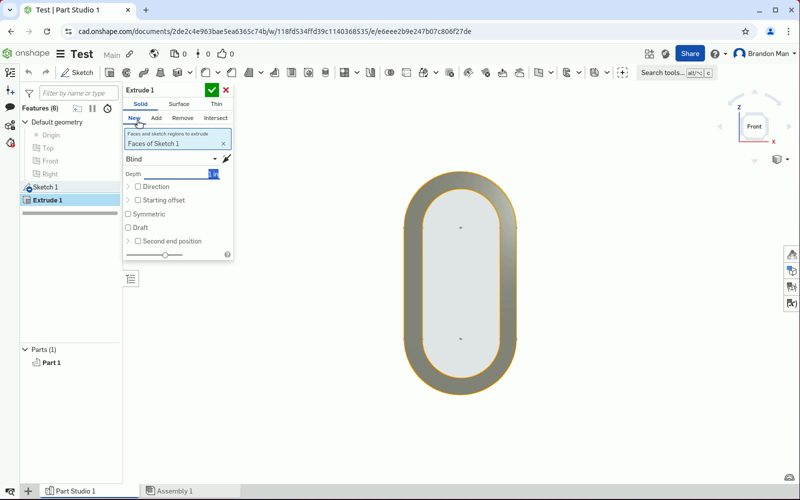
text(3.37)
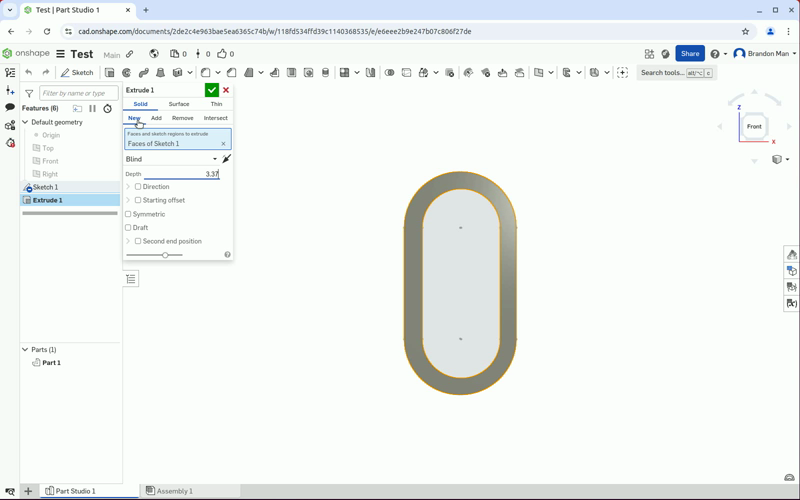
key(enter)
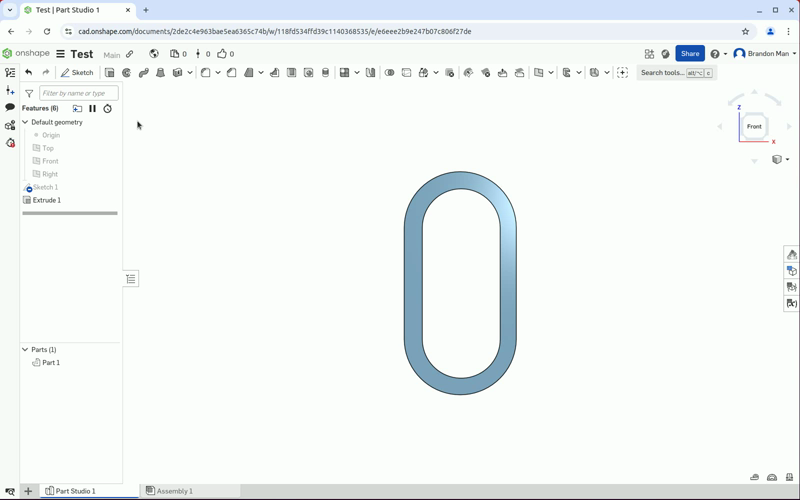
key(shift+h)
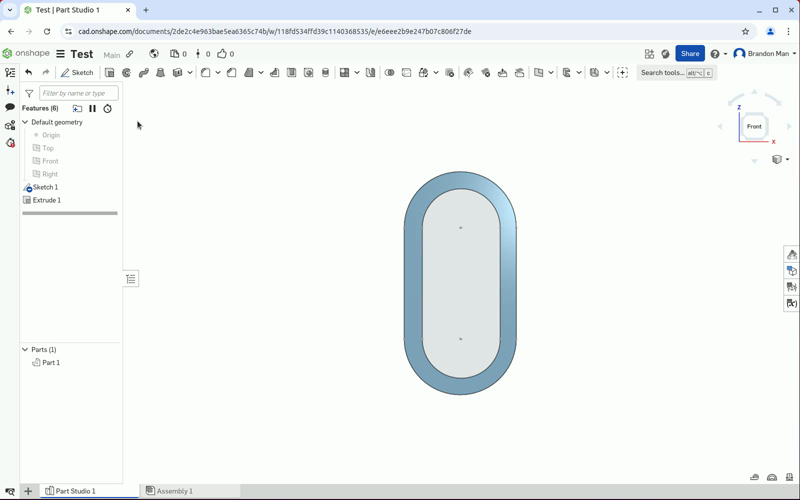
key(shift+h)
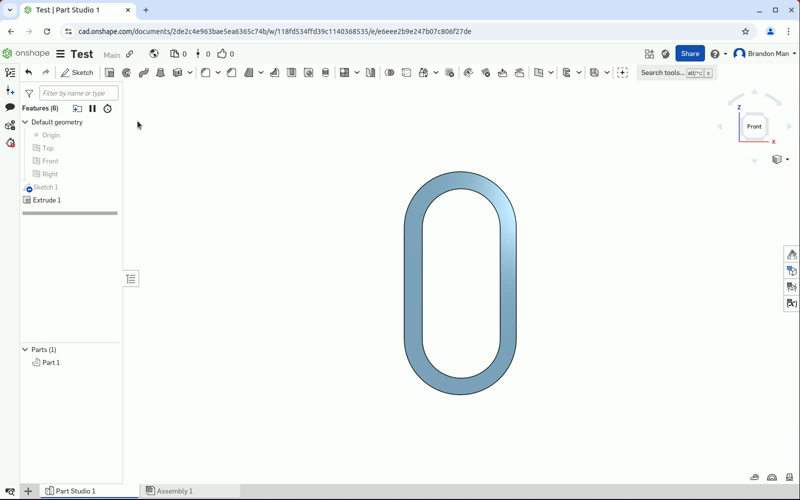
mouse_move(73, 189)
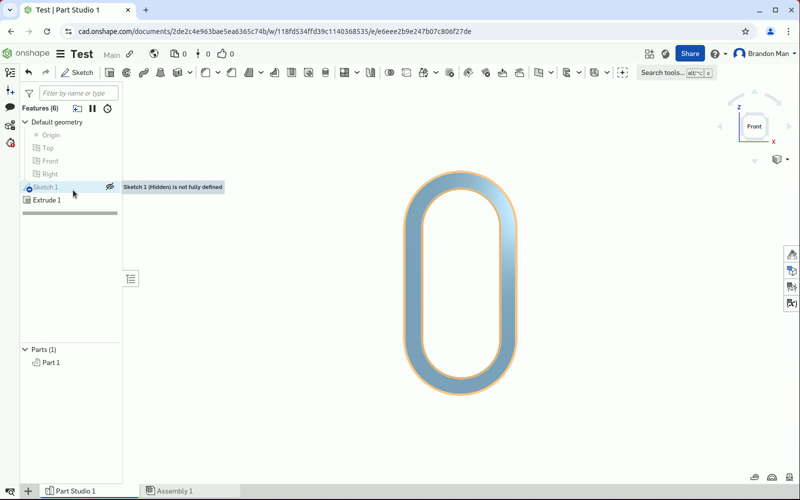
click(73, 189)
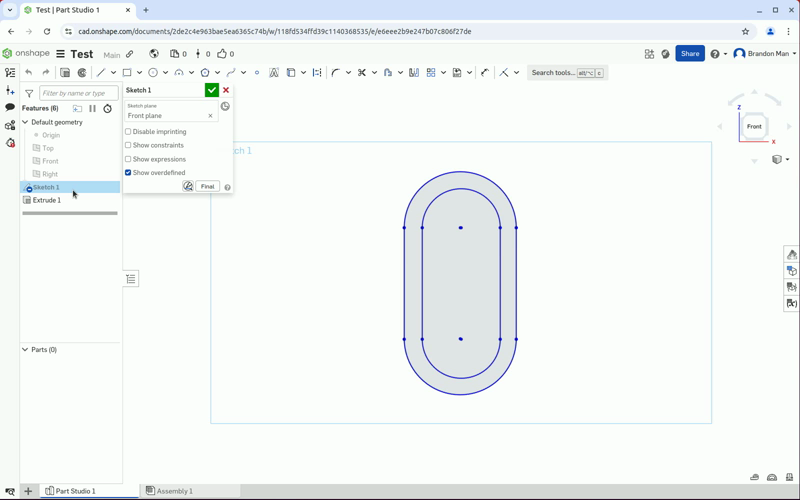
mouse_move(229, 92)
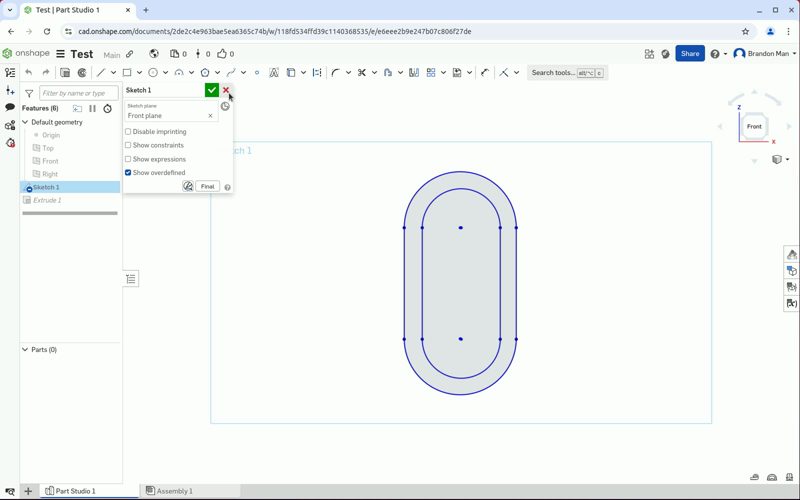
click(229, 92)
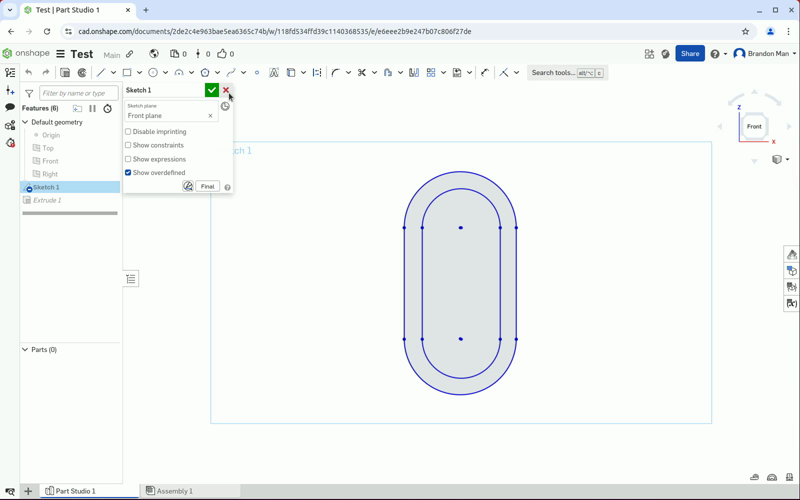
key(shift+s)
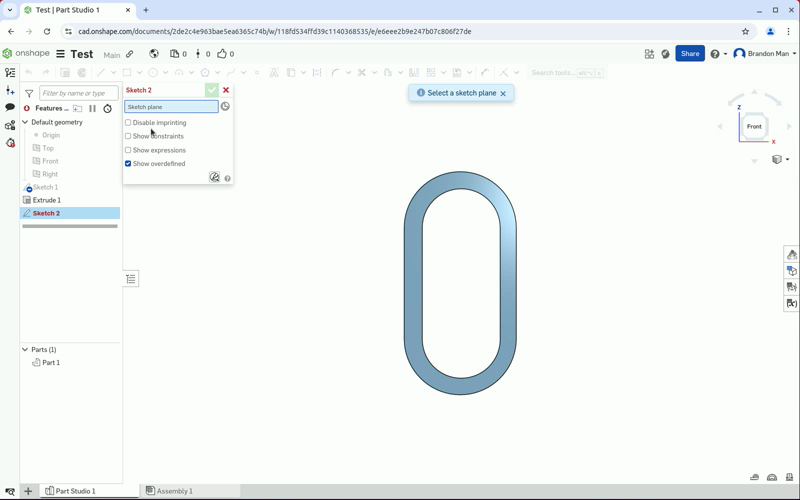
mouse_move(73, 163)
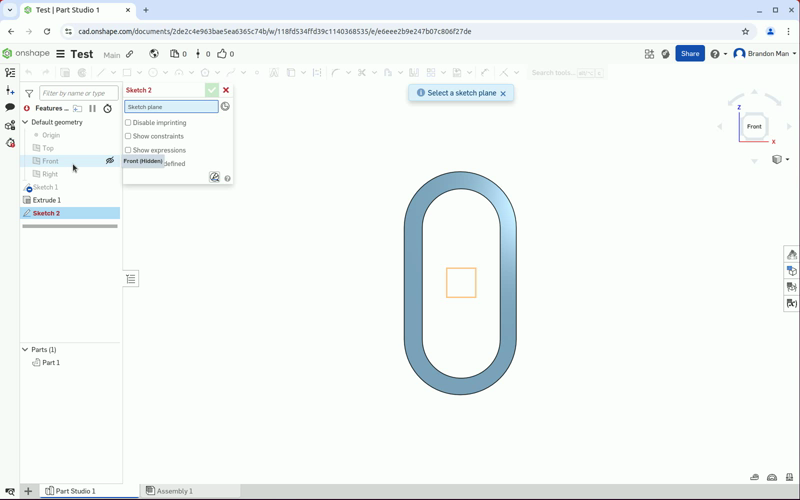
click(73, 163)
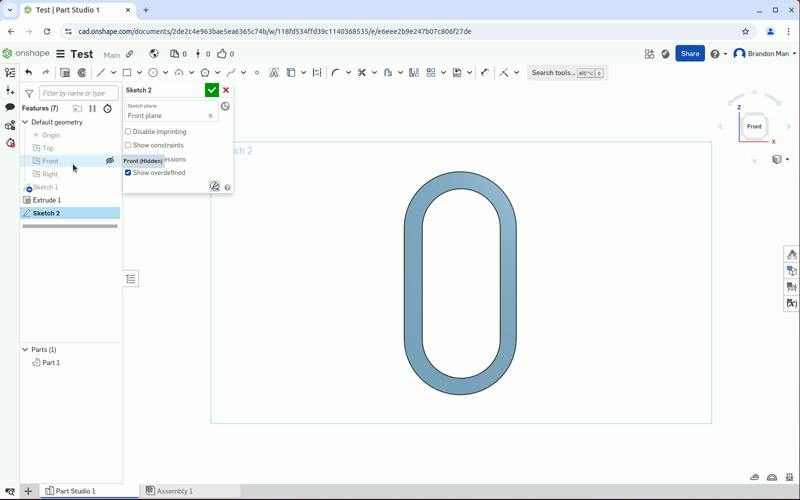
mouse_move(73, 352)
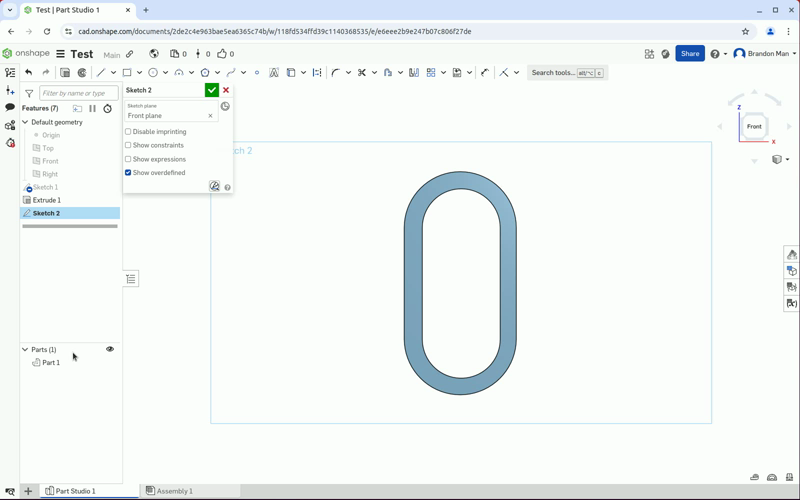
key(y)
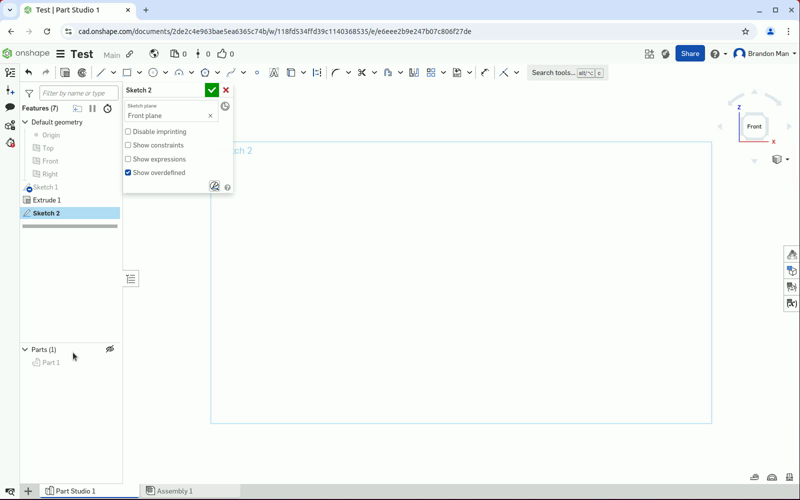
key(a)
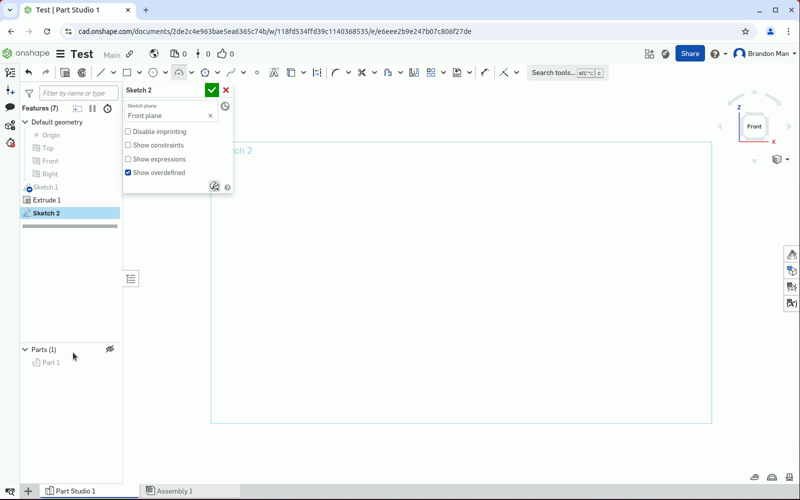
key_down(shift)
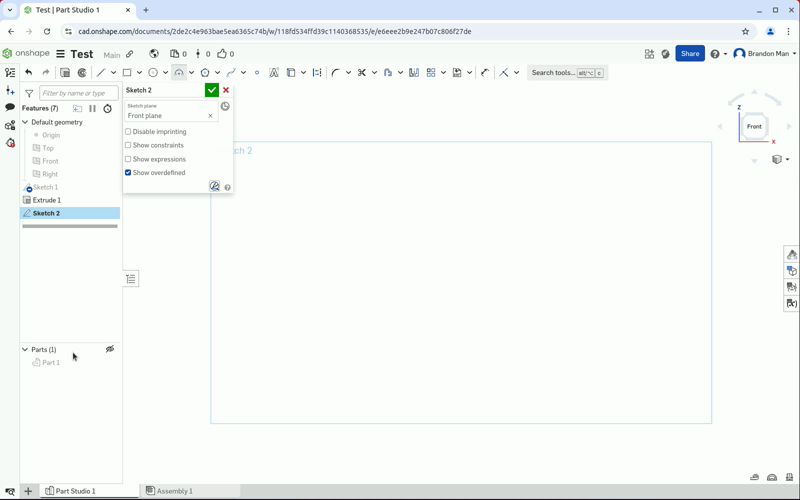
mouse_move(420, 339)
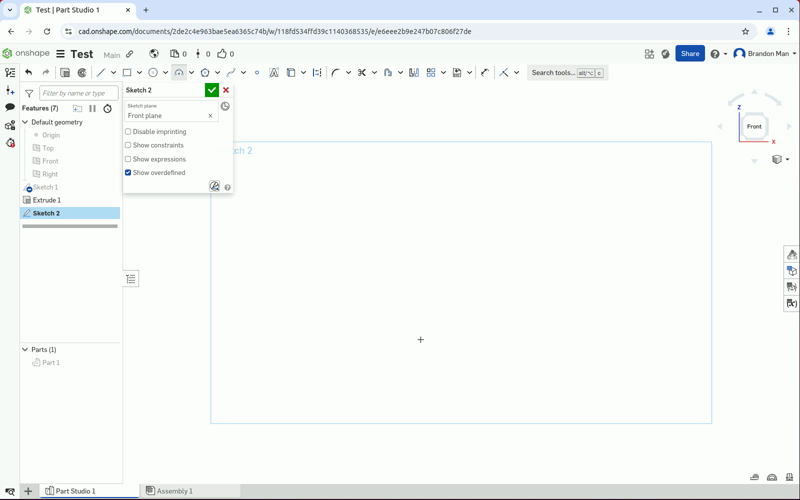
click(420, 339)
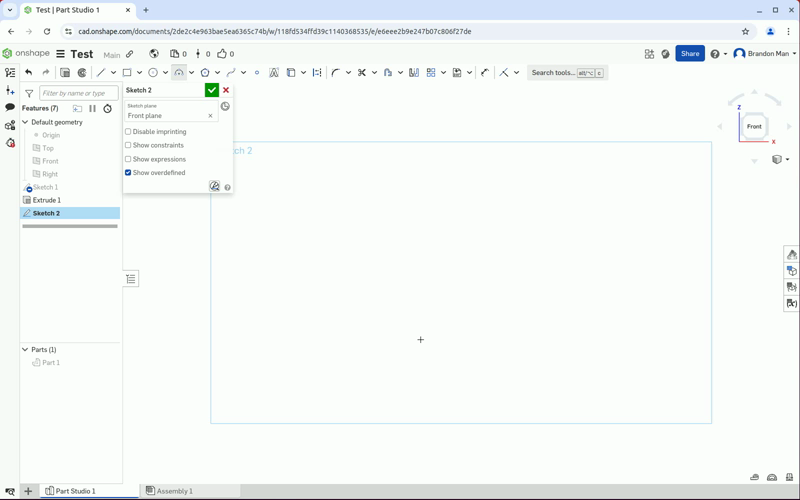
key_up(shift)
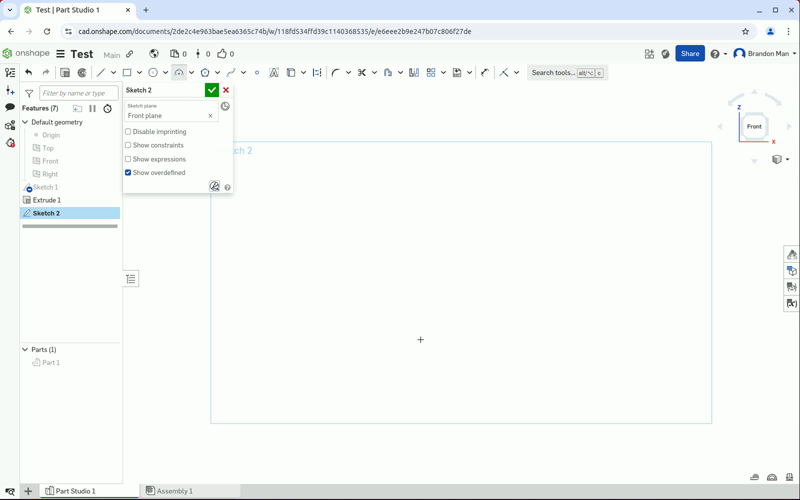
key_down(shift)
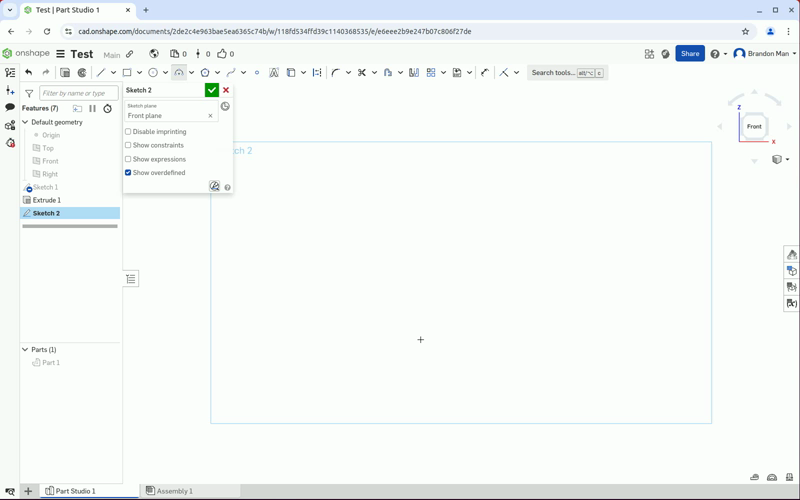
mouse_move(499, 339)
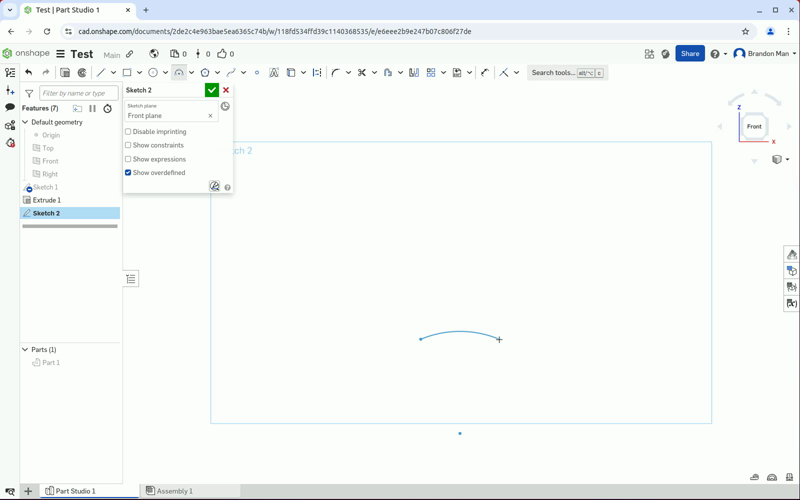
click(499, 339)
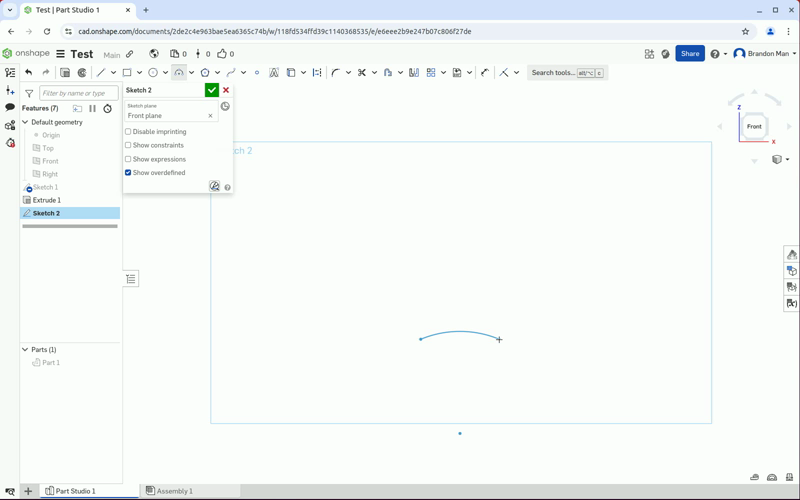
mouse_move(460, 378)
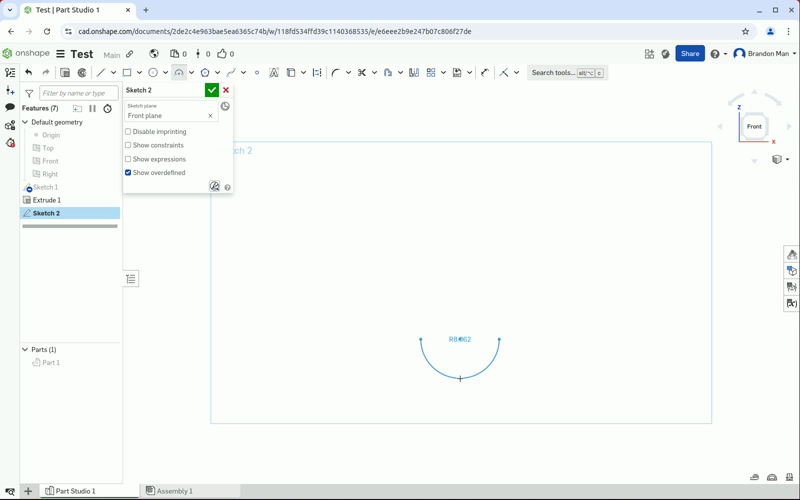
click(460, 378)
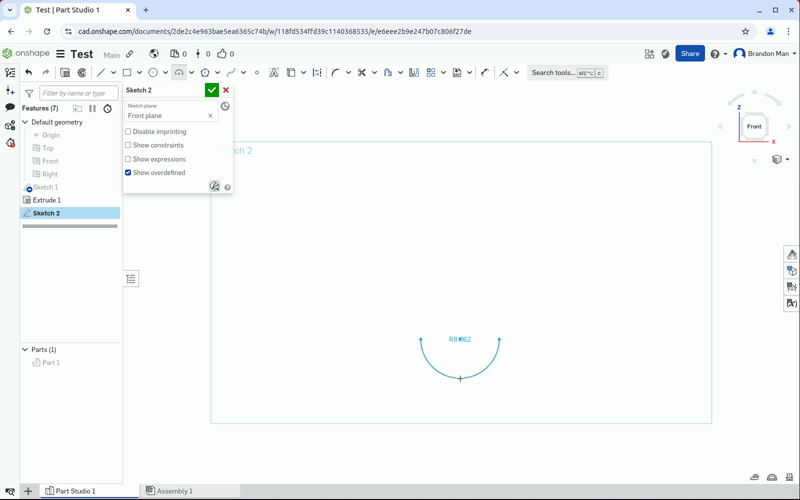
key_up(shift)
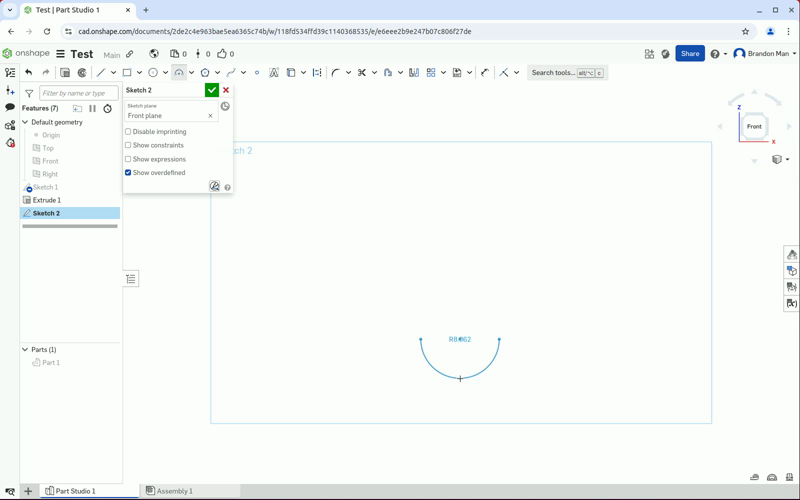
key(esc)
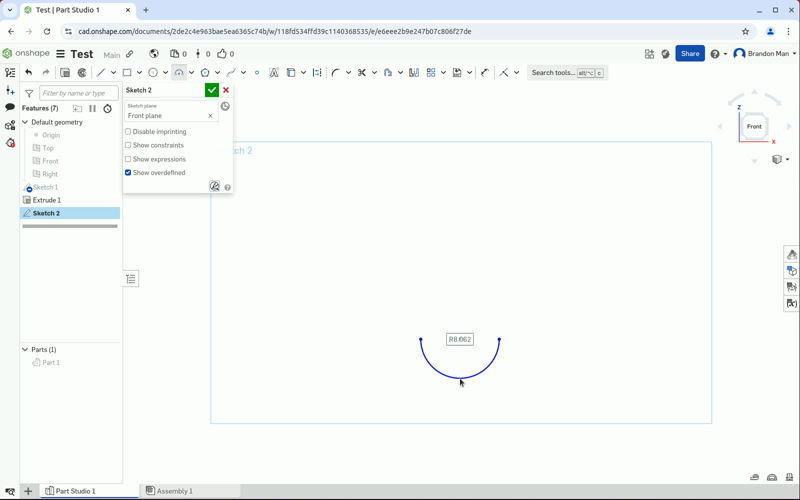
key(l)
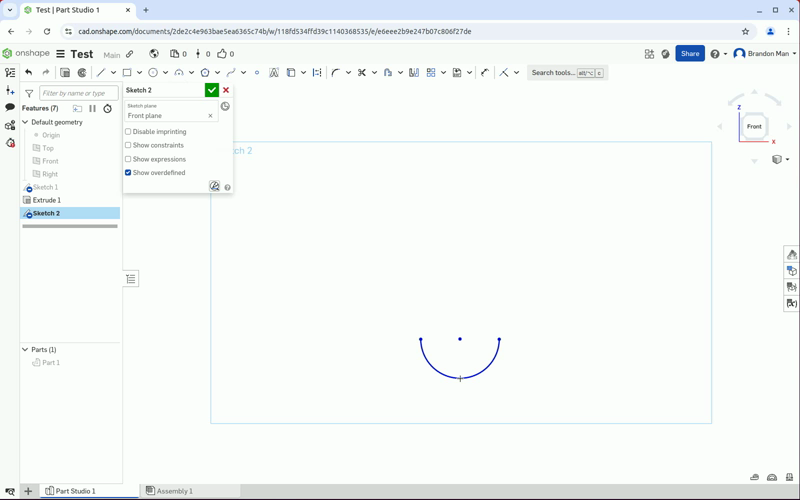
mouse_move(499, 339)
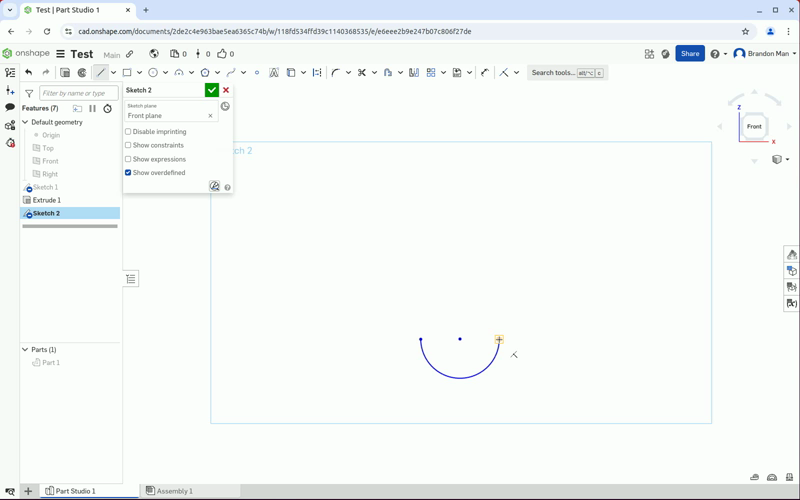
click(499, 339)
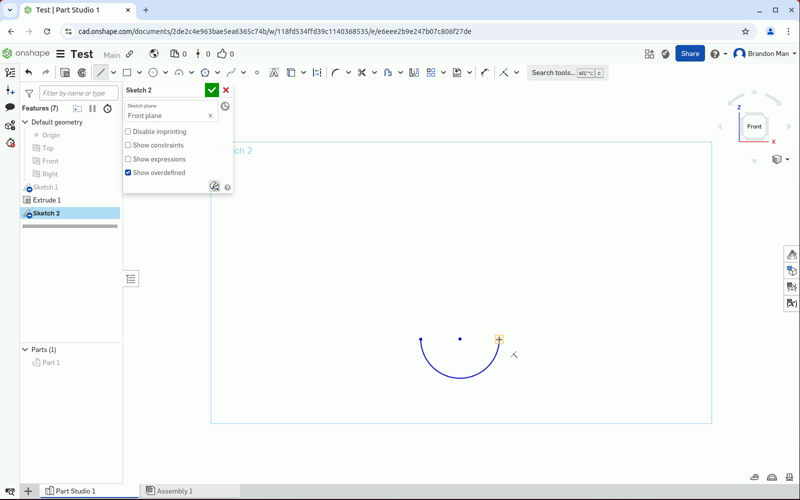
key_down(shift)
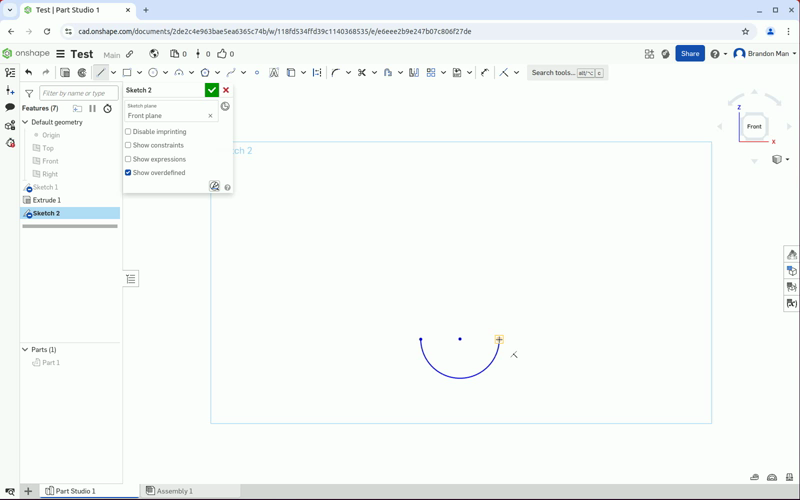
mouse_move(499, 227)
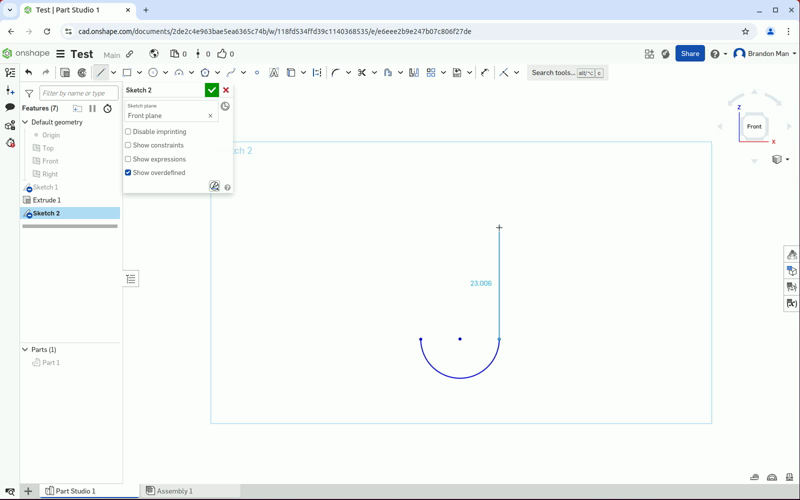
click(499, 227)
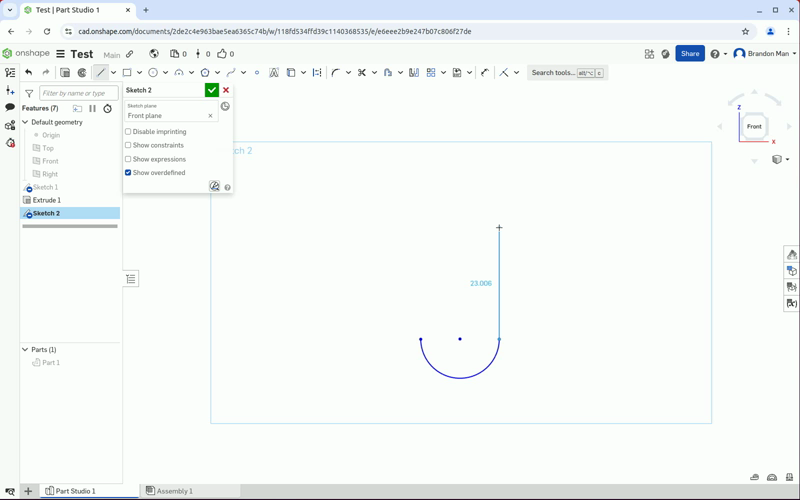
key_up(shift)
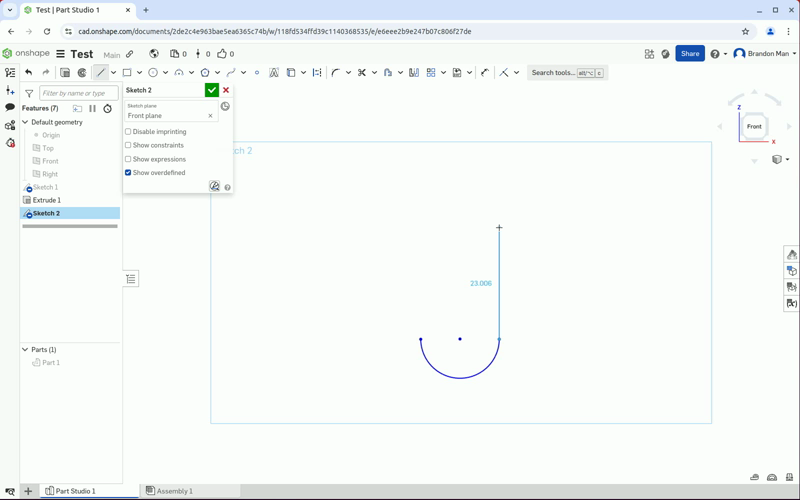
key(esc)
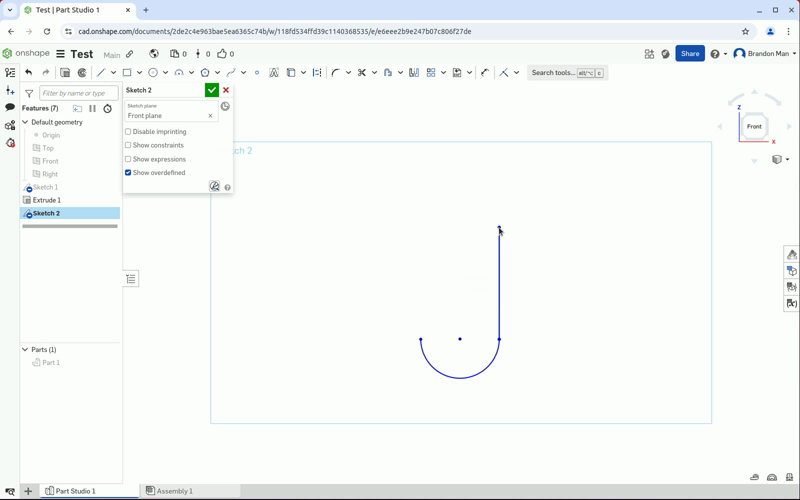
key(a)
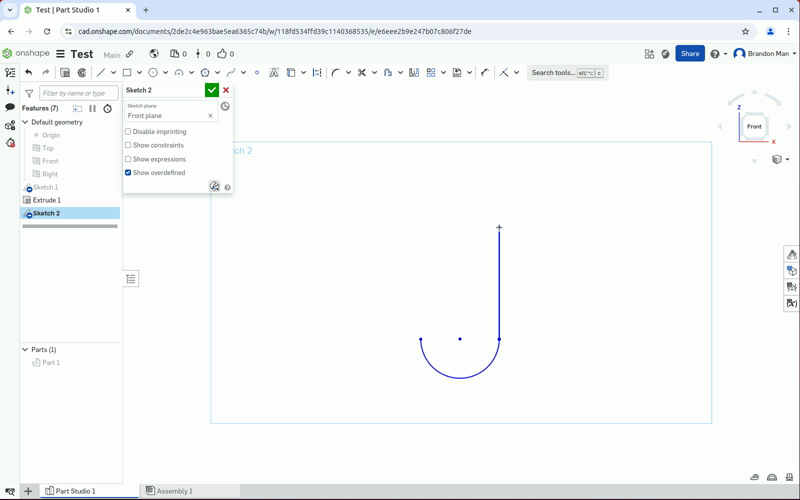
mouse_move(499, 227)
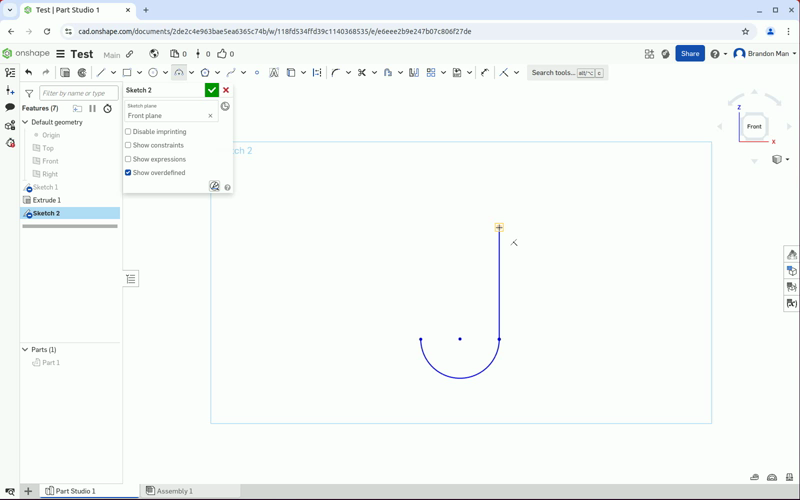
click(499, 227)
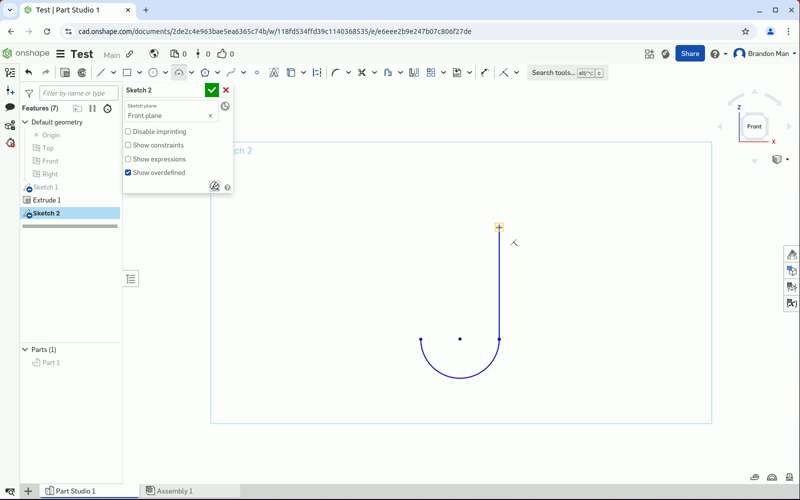
key_down(shift)
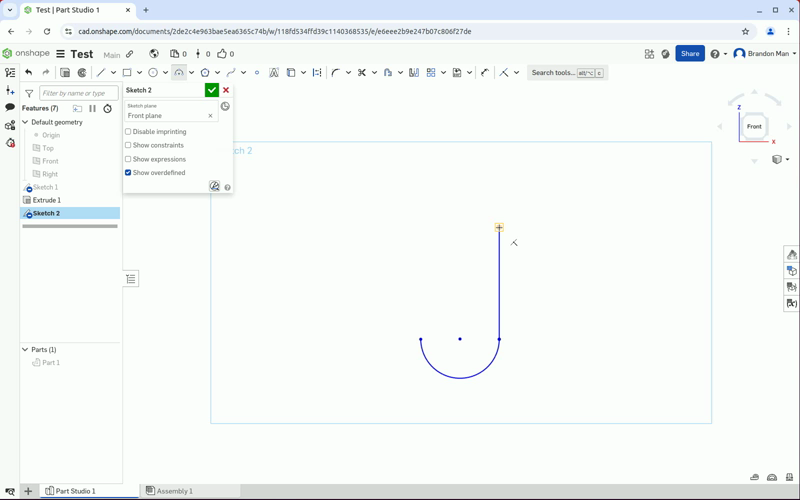
mouse_move(420, 227)
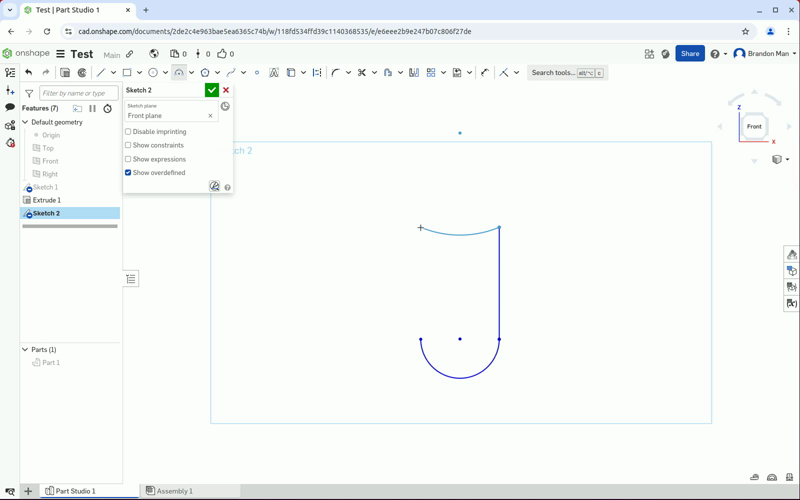
click(420, 227)
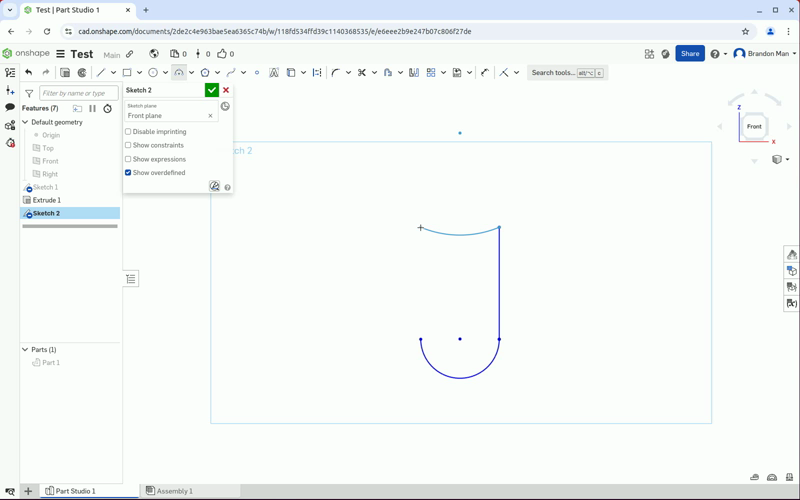
mouse_move(460, 188)
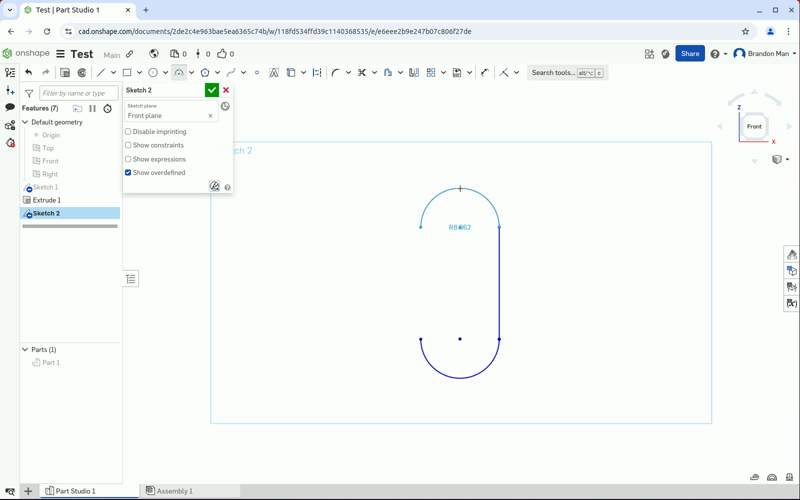
click(460, 188)
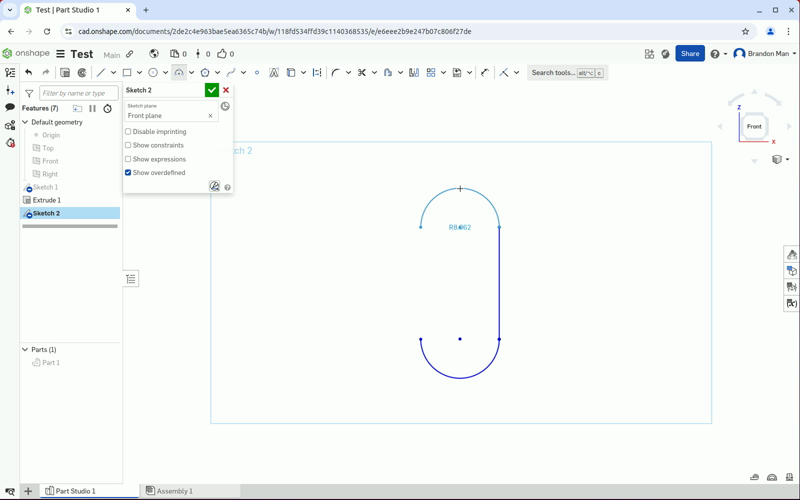
key_up(shift)
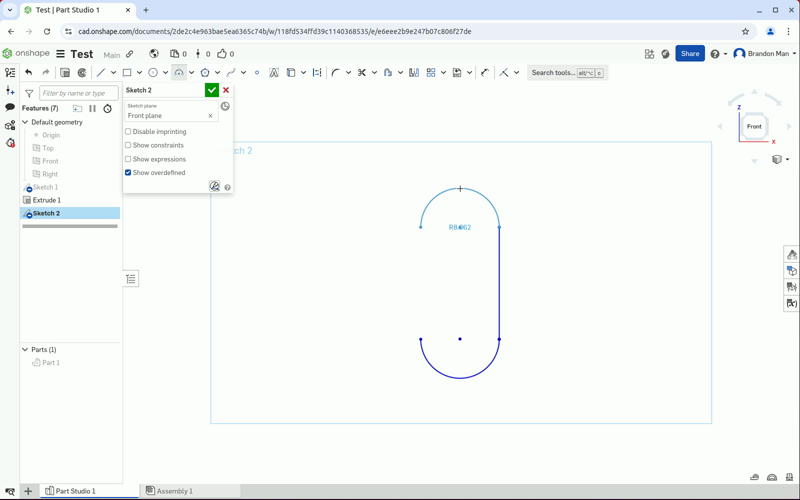
key(esc)
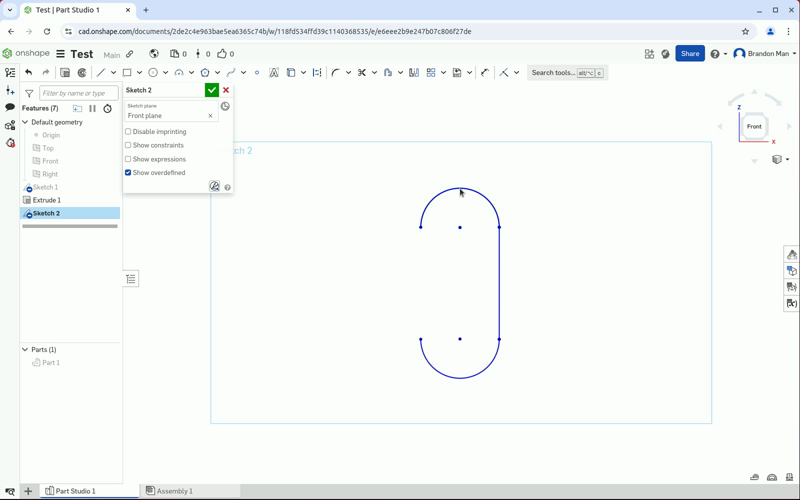
key(l)
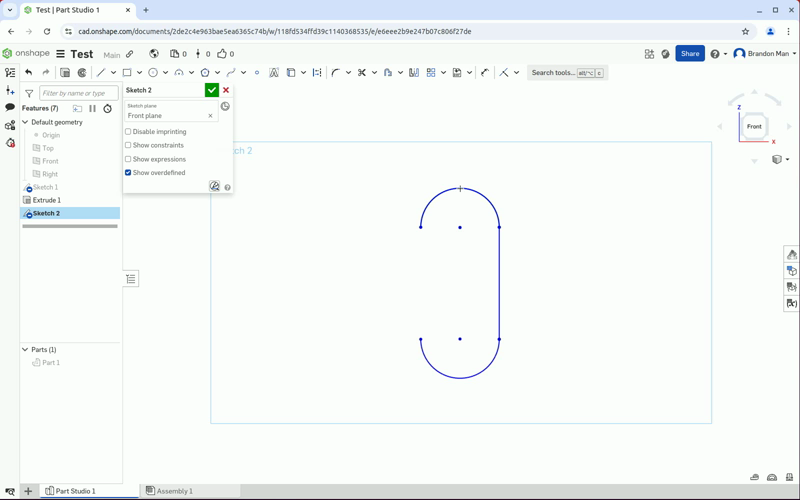
mouse_move(420, 227)
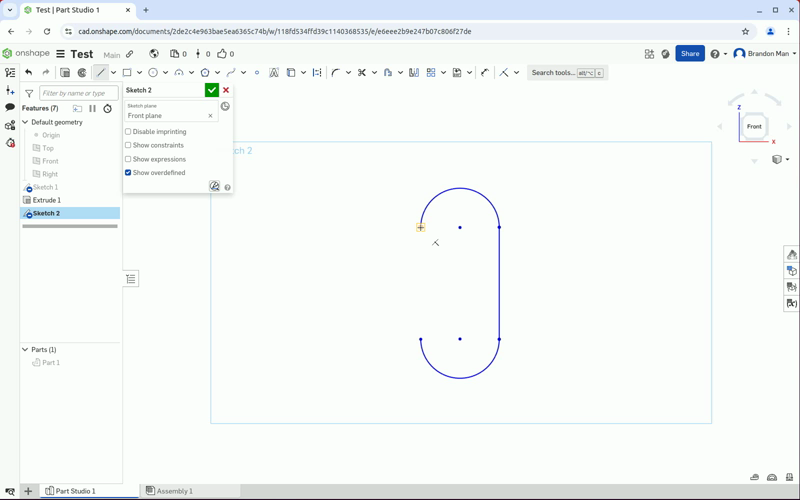
click(420, 227)
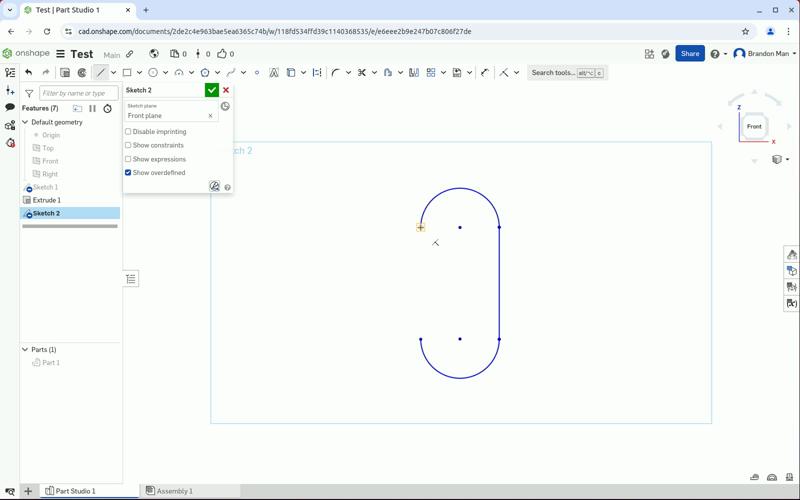
key_down(shift)
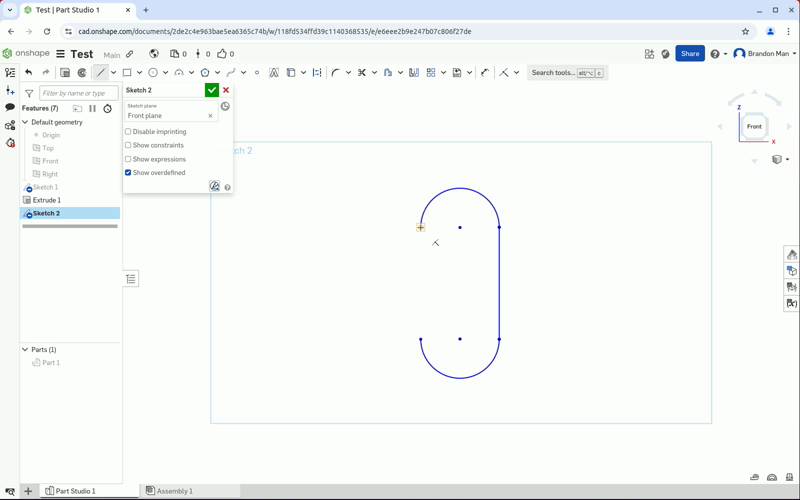
mouse_move(420, 339)
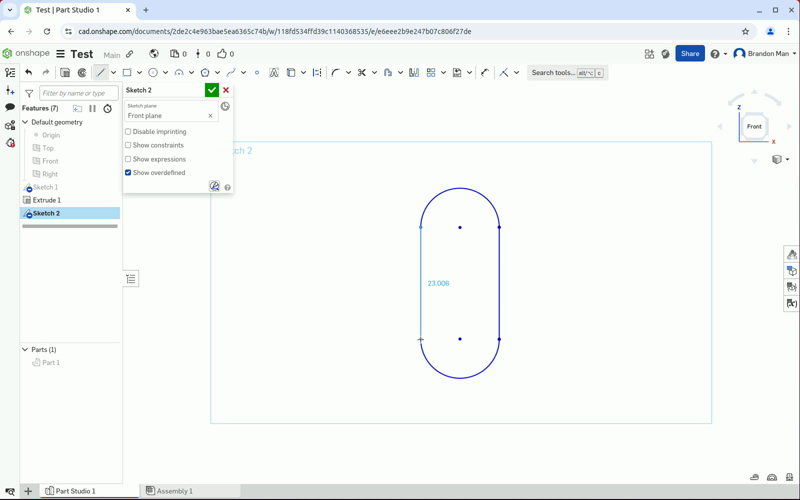
key_up(shift)
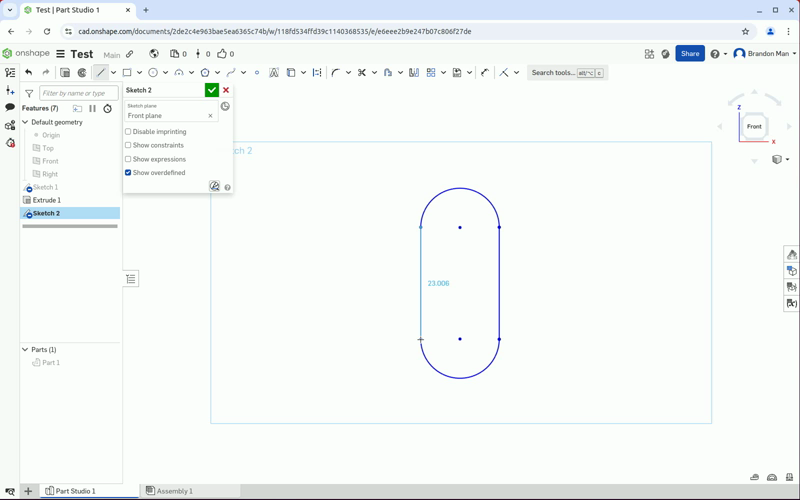
click(420, 339)
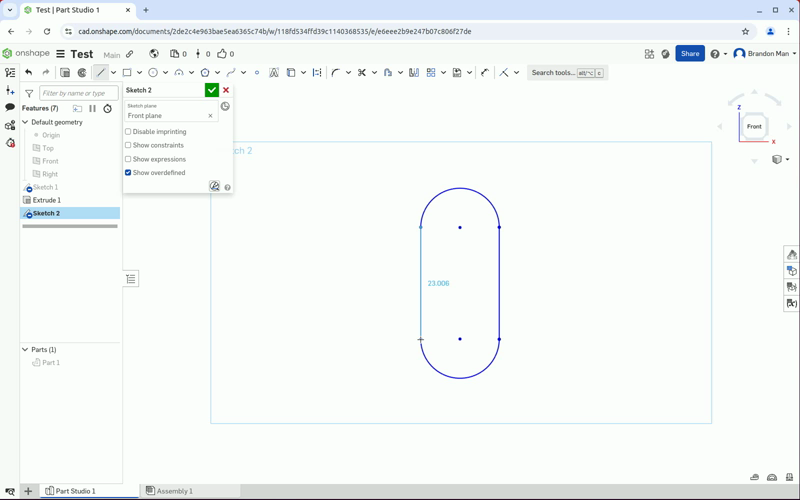
key(esc)
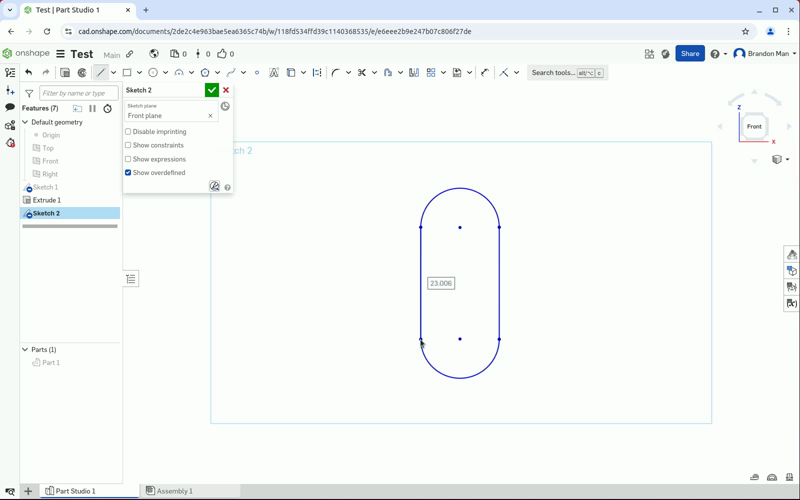
key(c)
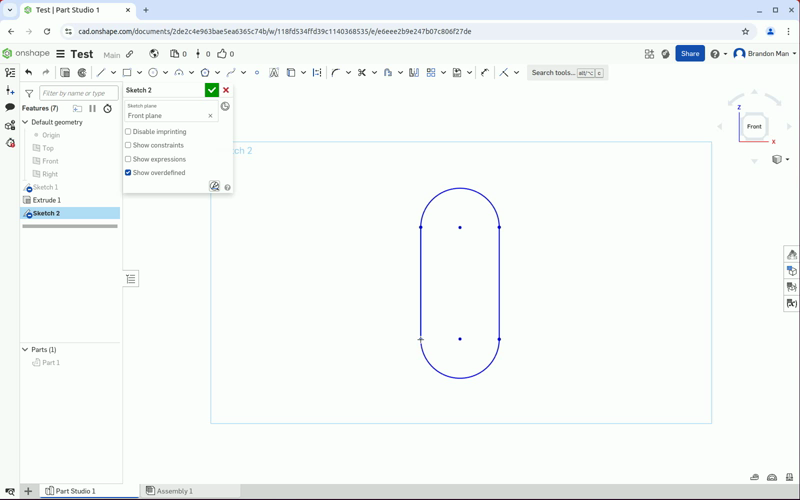
key_down(shift)
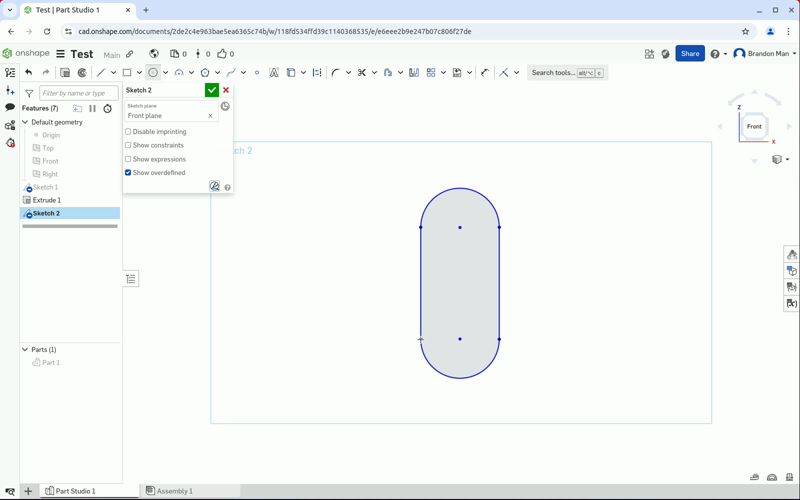
mouse_move(460, 283)
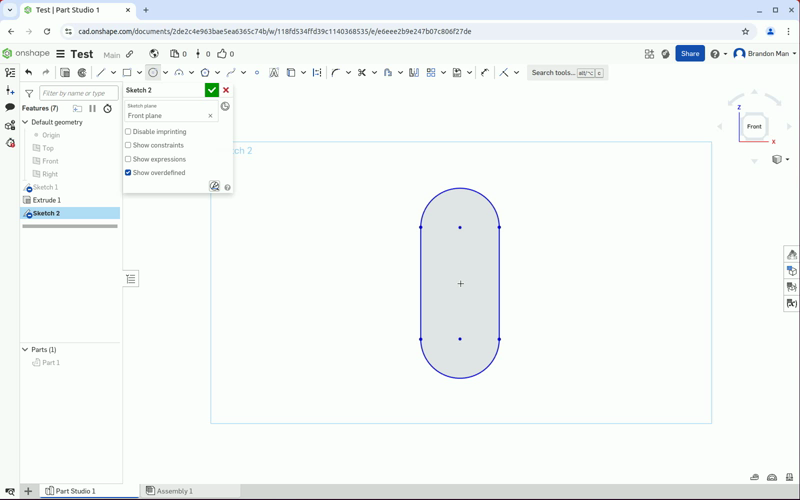
click(460, 283)
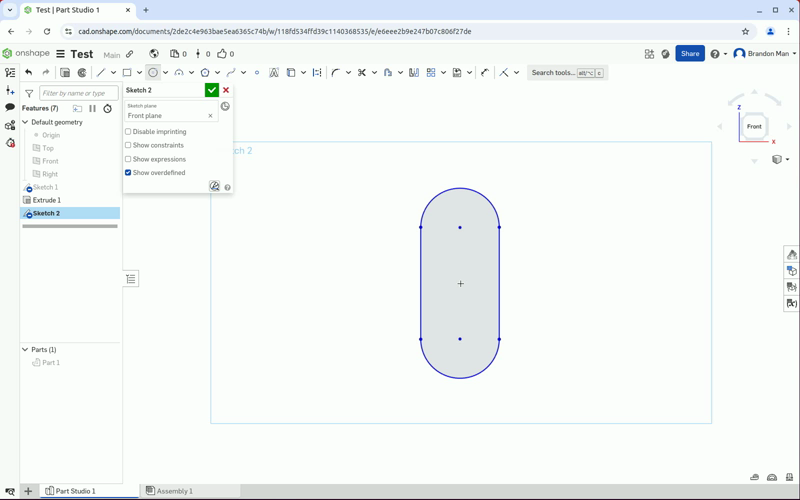
key_up(shift)
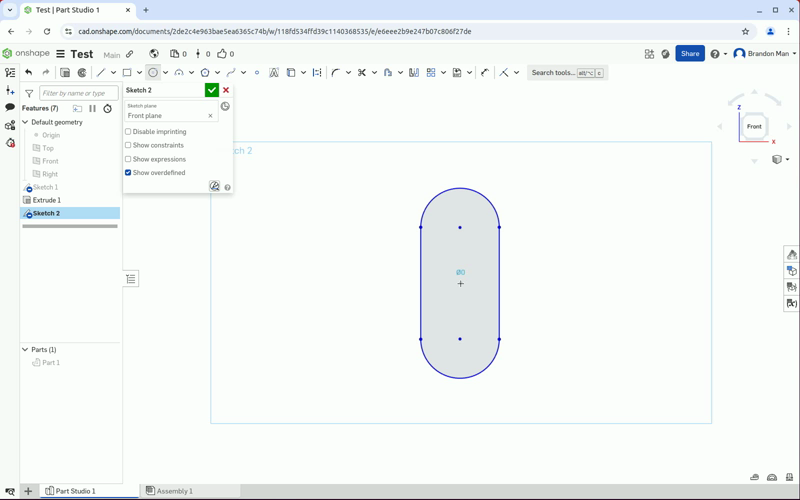
mouse_move(489, 283)
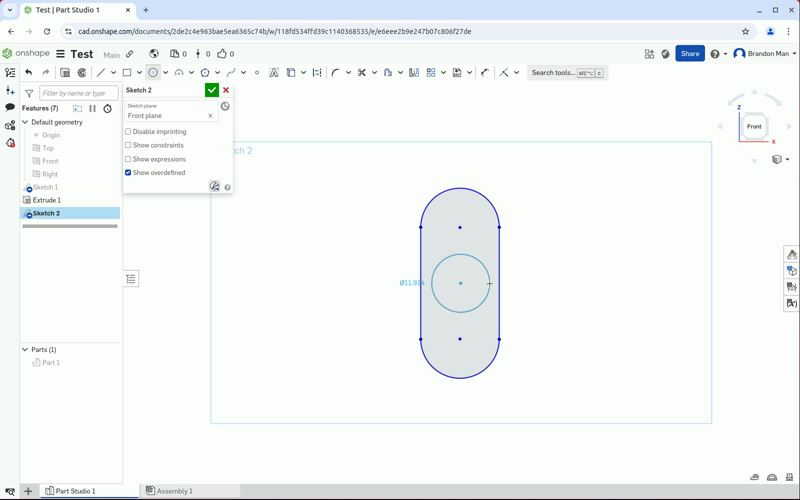
click(489, 283)
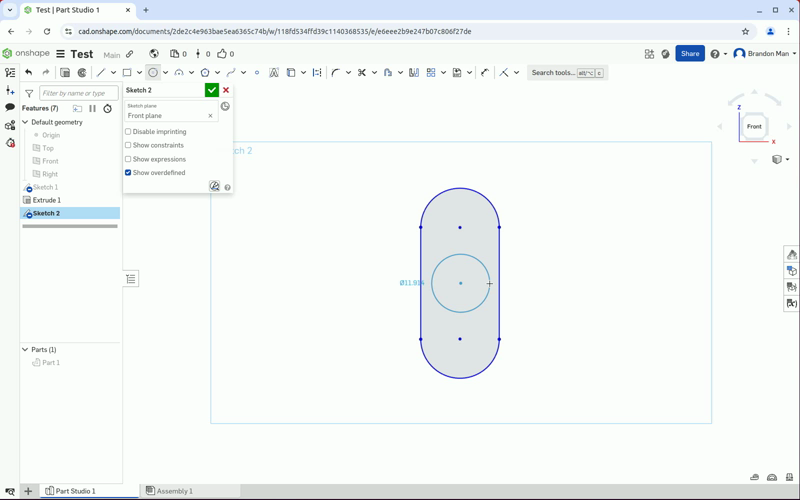
key(esc)
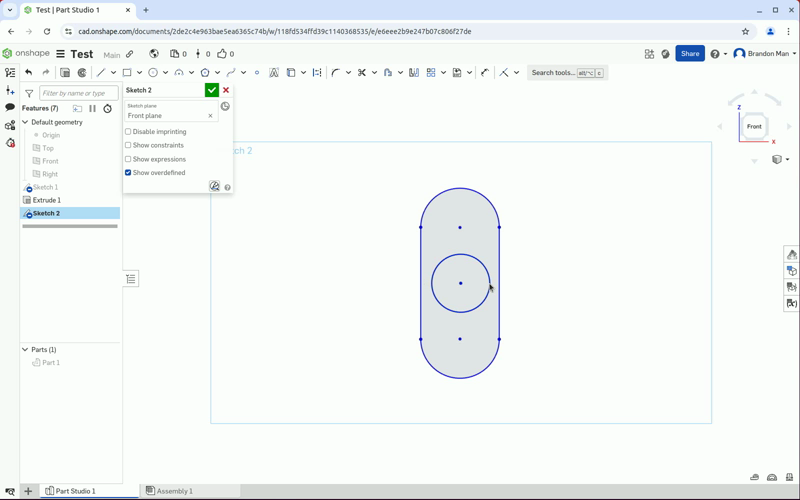
mouse_move(467, 224)
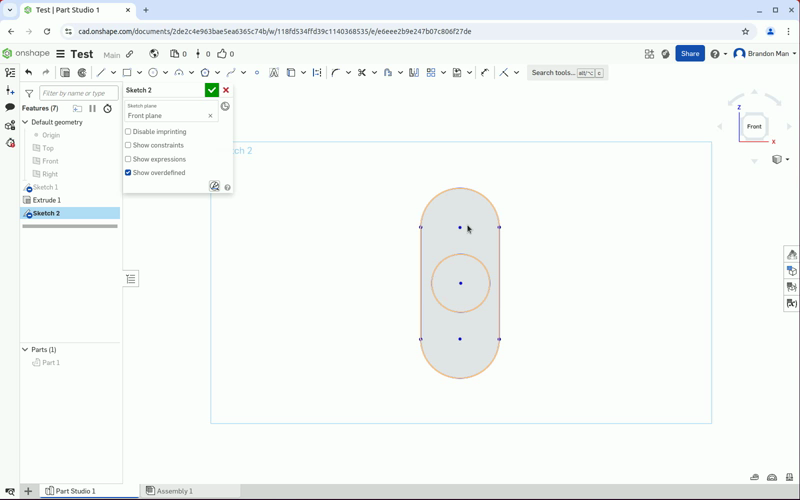
click(467, 224)
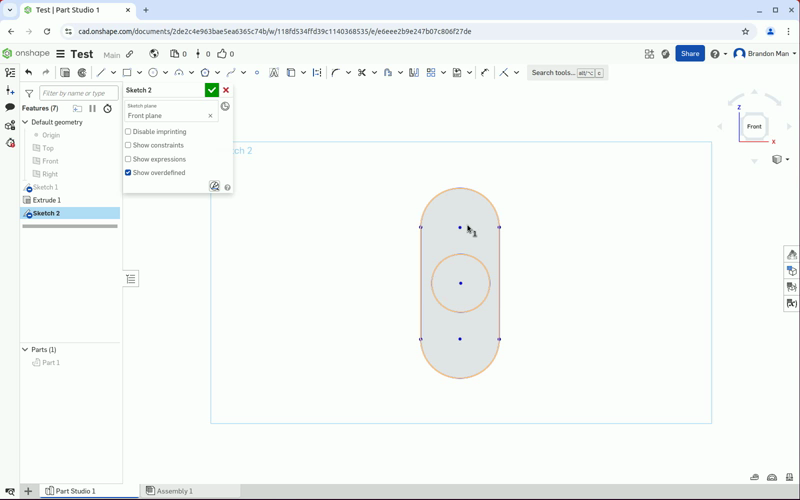
mouse_move(73, 352)
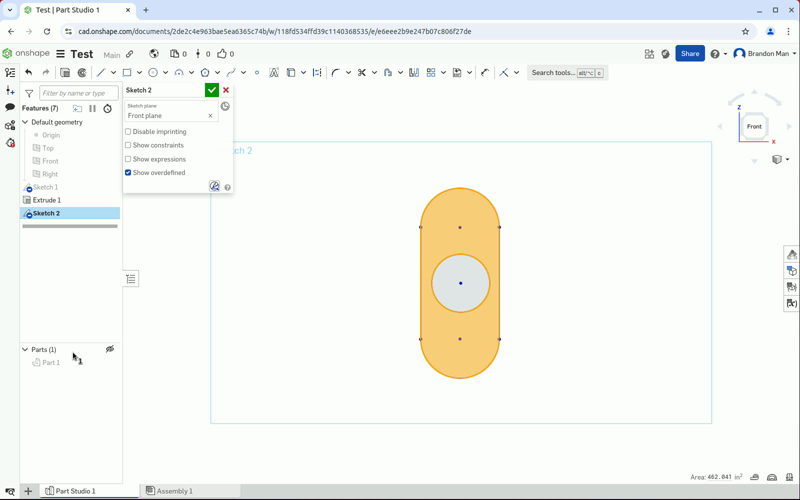
key(shift+y)
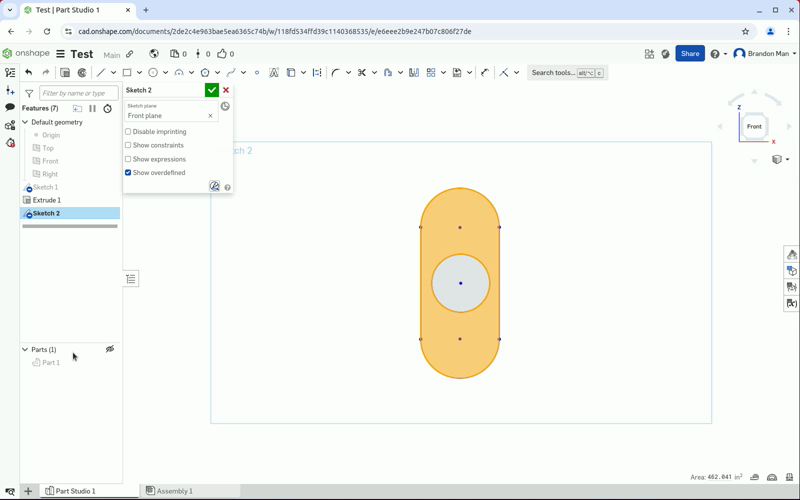
key(shift+e)
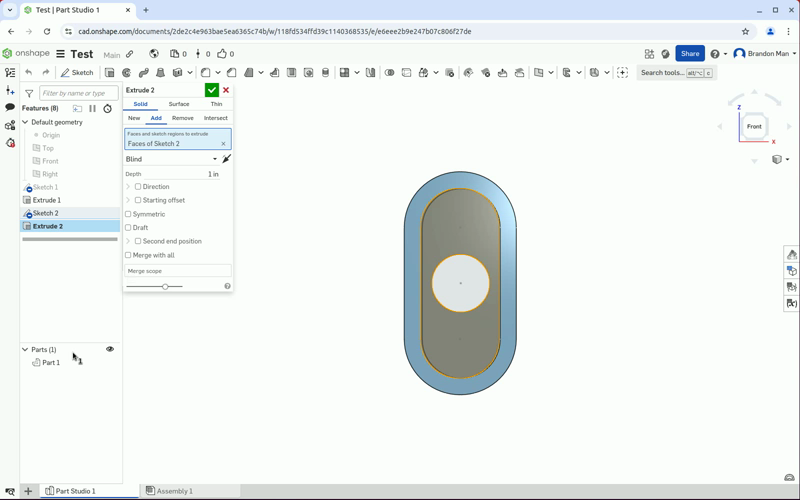
mouse_move(143, 106)
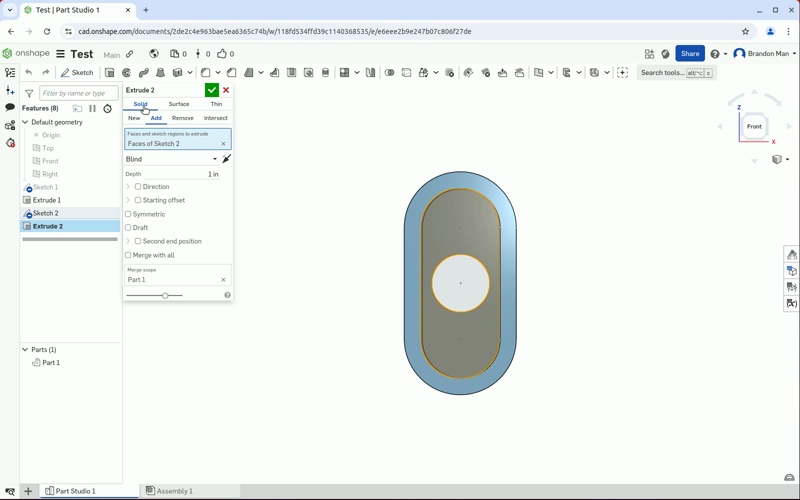
click(143, 106)
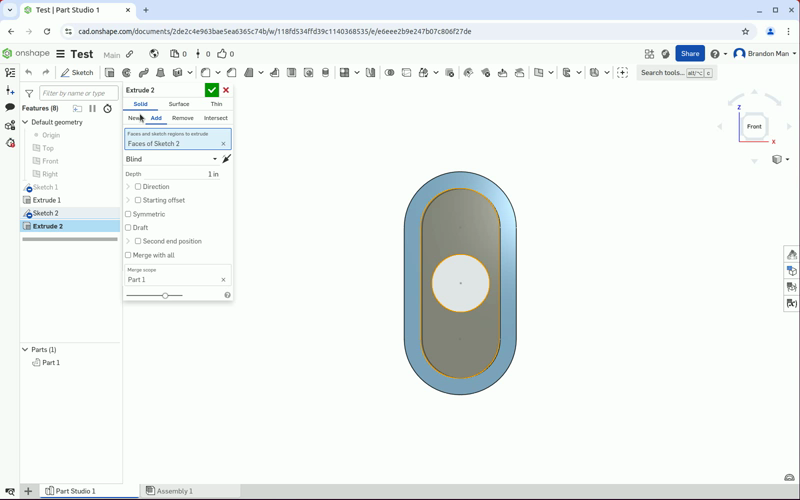
mouse_move(137, 120)
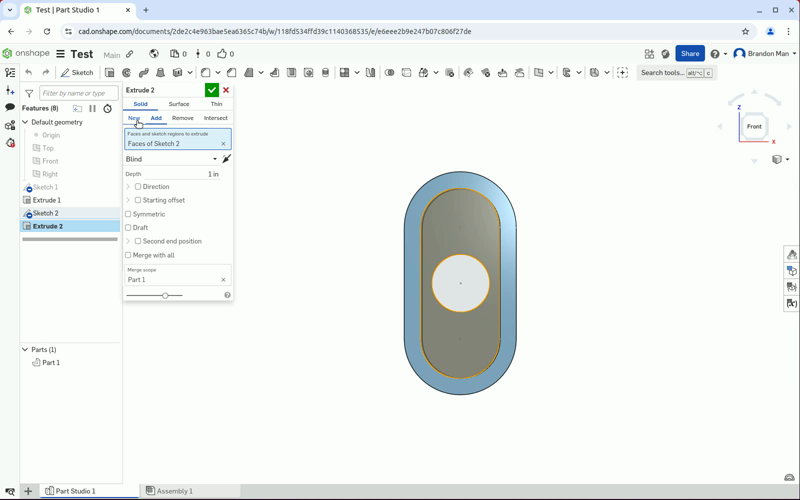
click(137, 120)
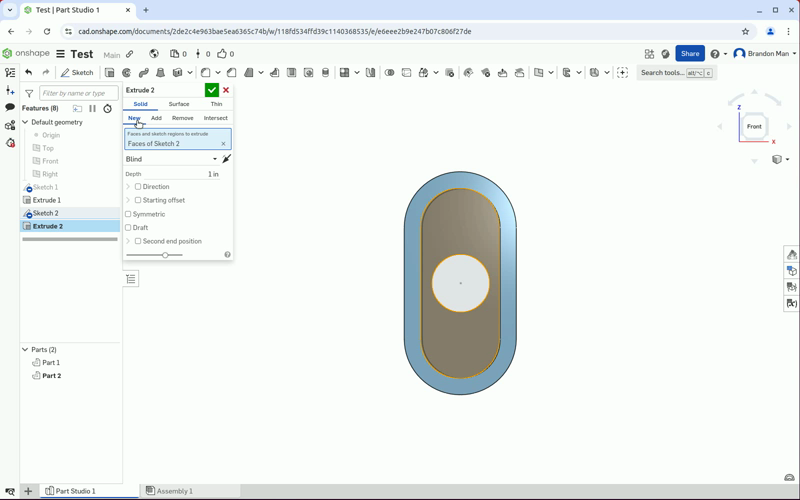
key(tab, 4)
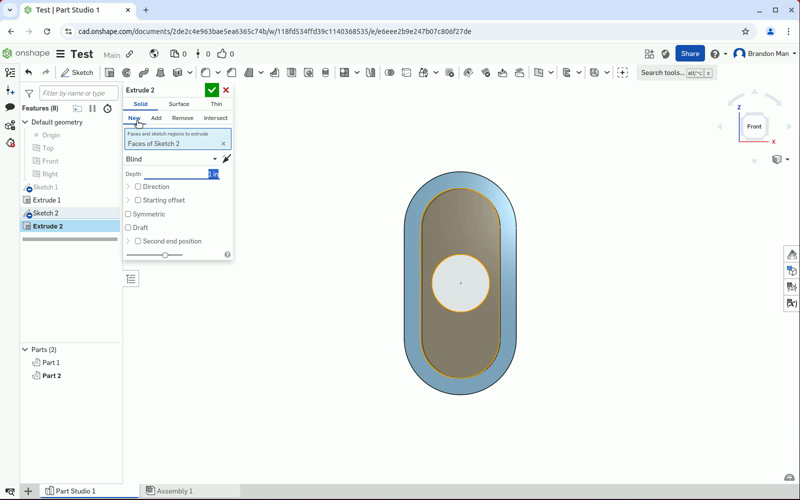
text(3.37)
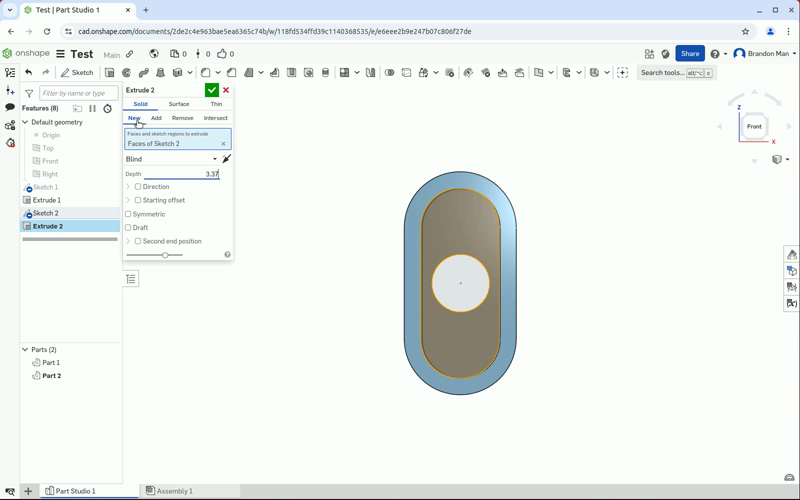
key(enter)
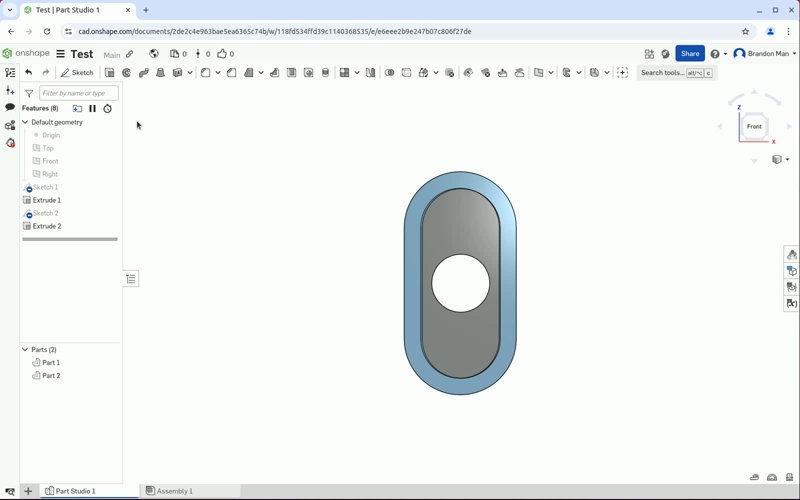
key(shift+h)
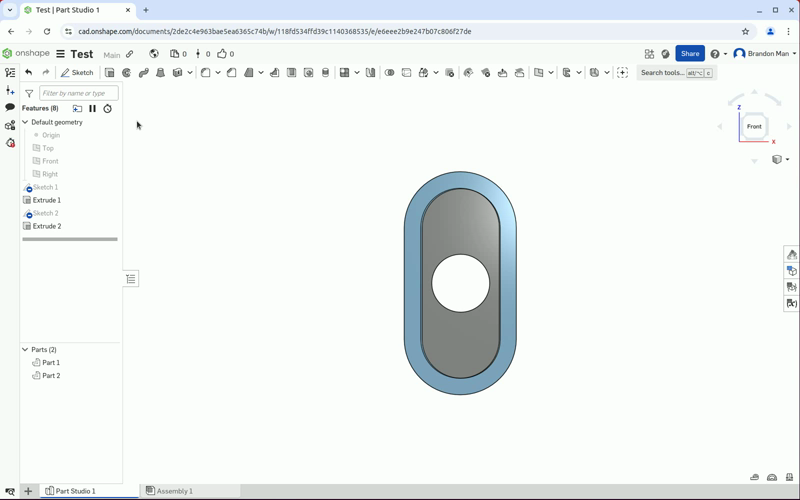
key(shift+h)
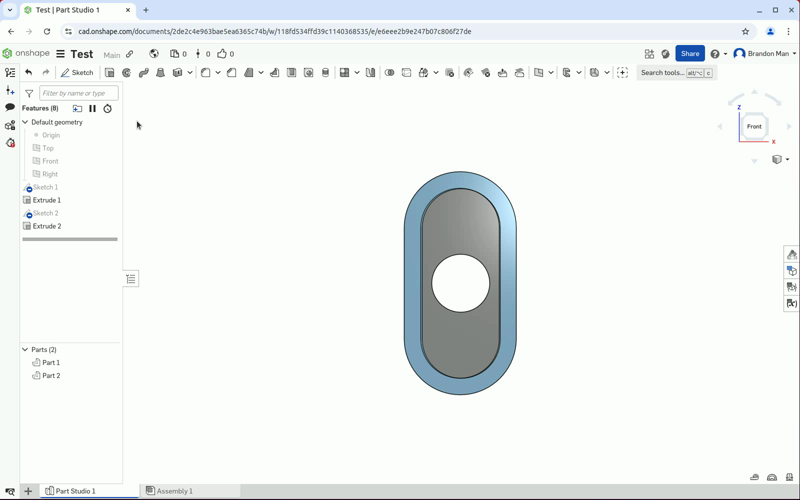
mouse_move(73, 189)
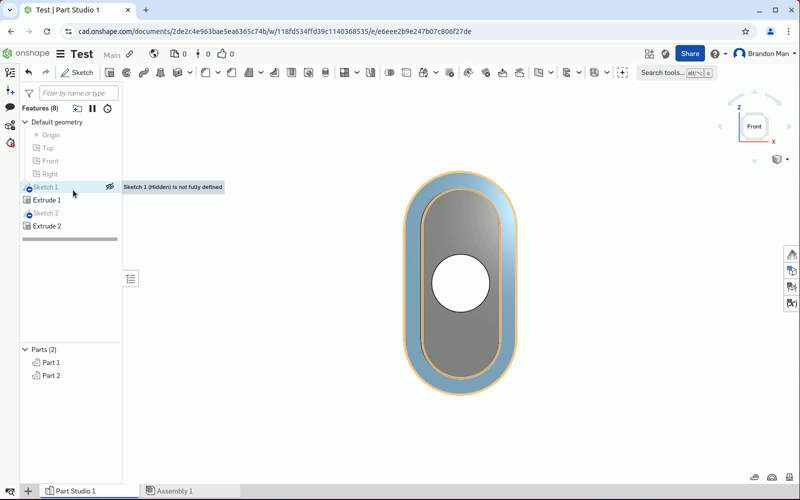
click(73, 189)
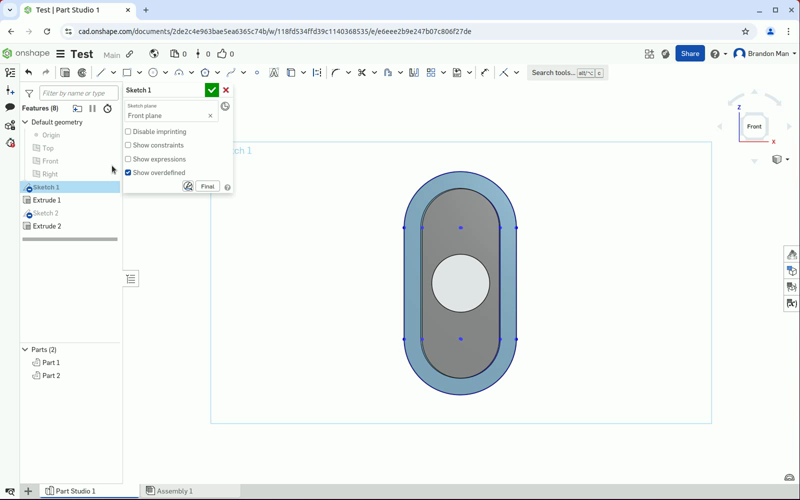
mouse_move(229, 92)
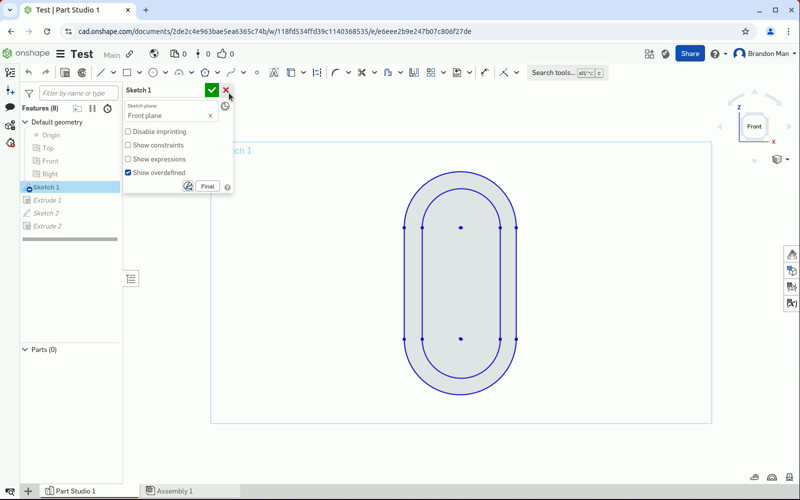
click(229, 92)
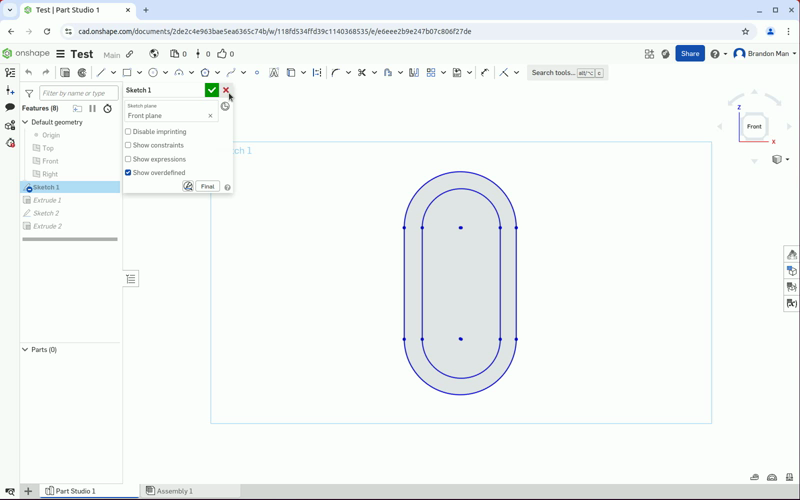
key(shift+s)
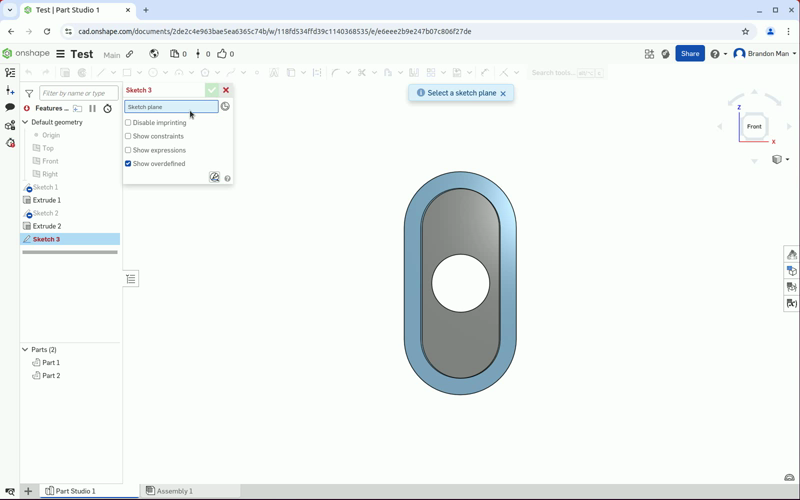
mouse_move(73, 163)
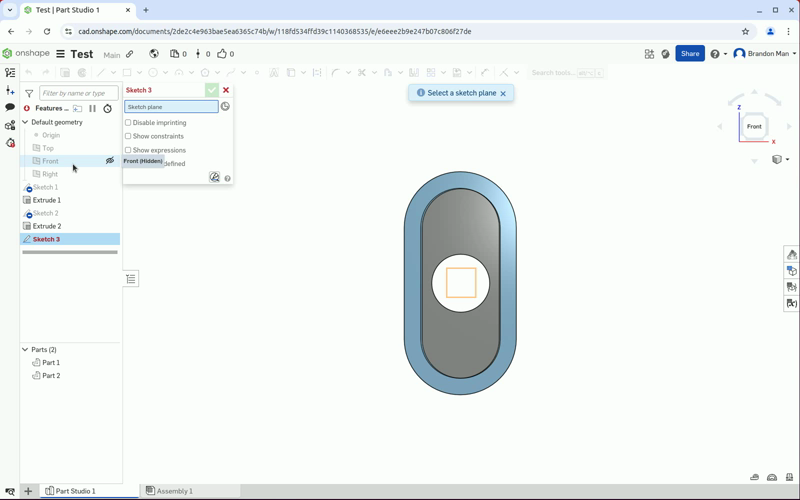
click(73, 163)
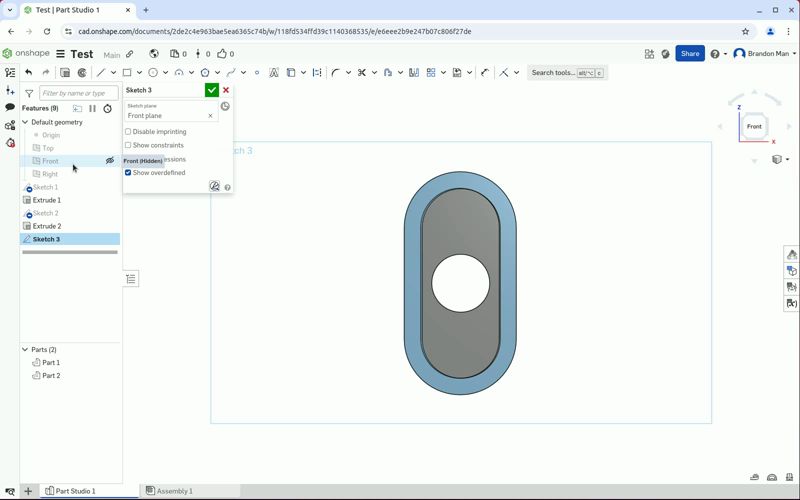
mouse_move(73, 352)
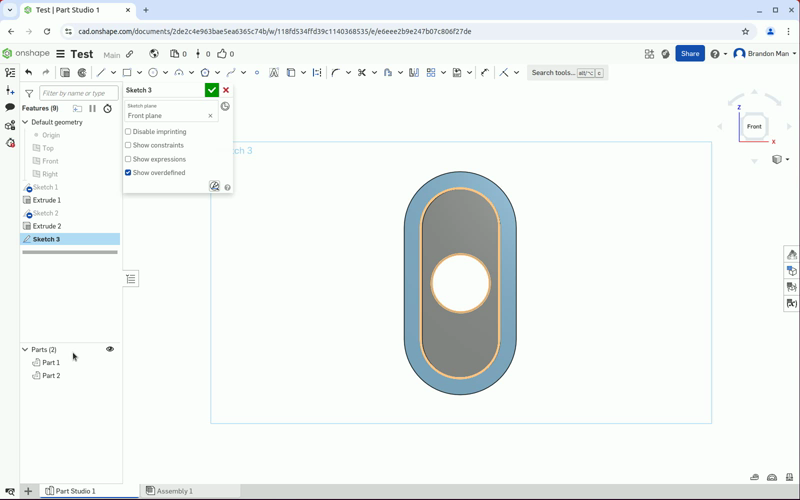
key(y)
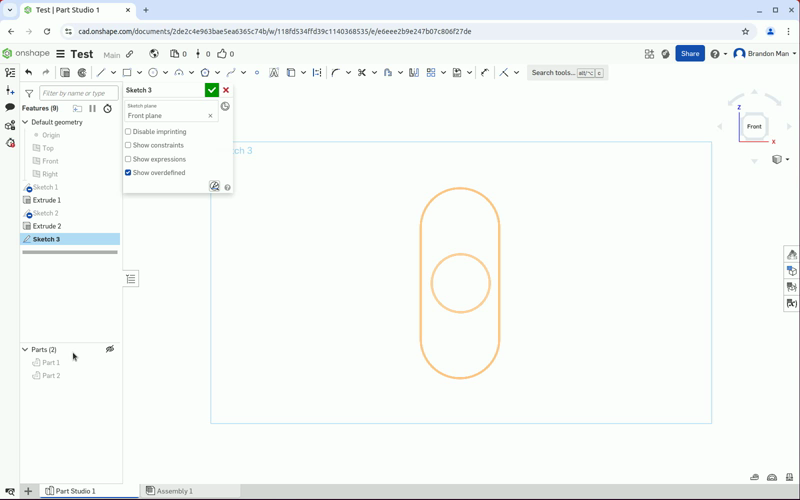
key(a)
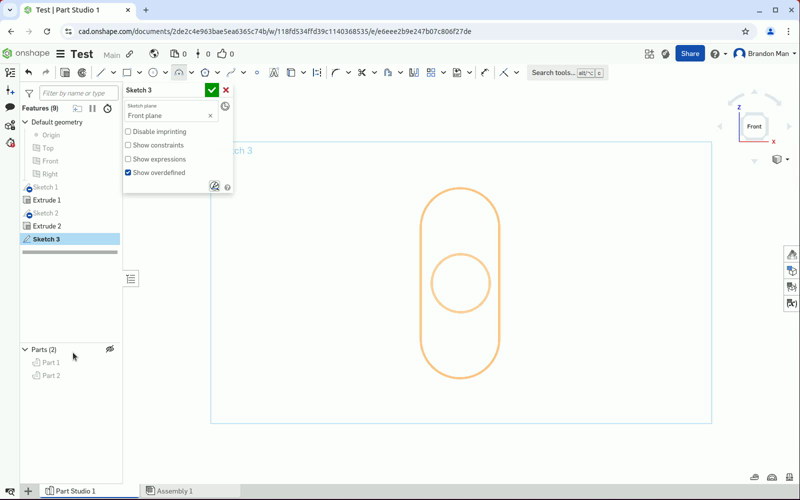
key_down(shift)
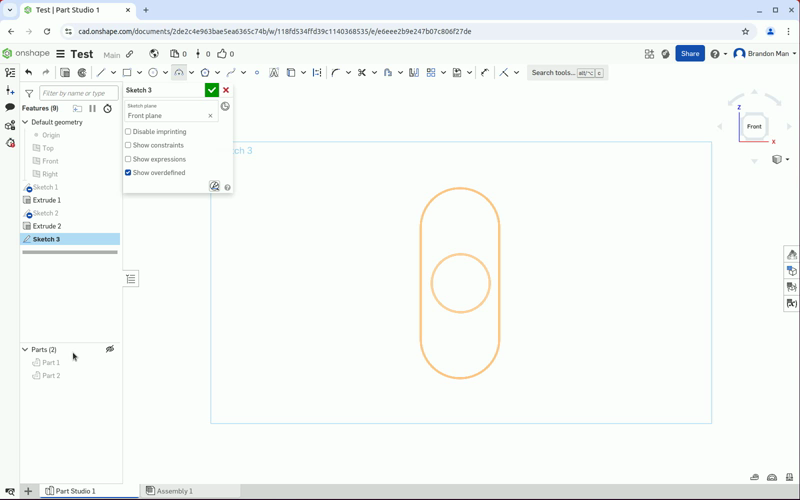
mouse_move(404, 339)
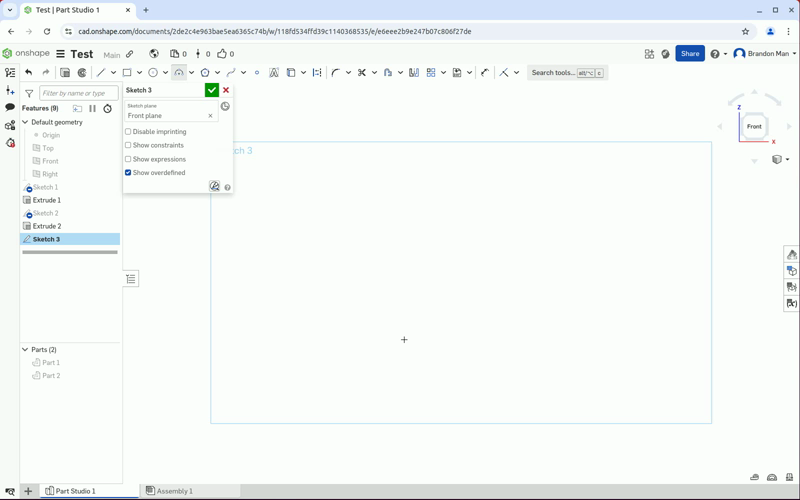
click(404, 339)
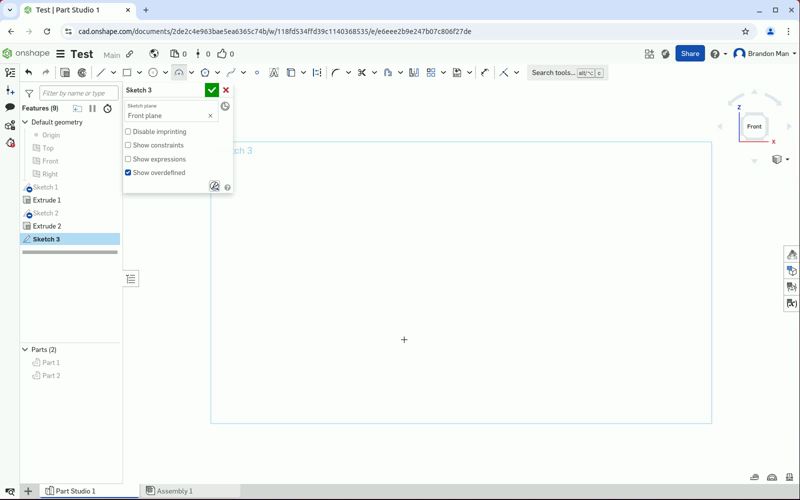
key_up(shift)
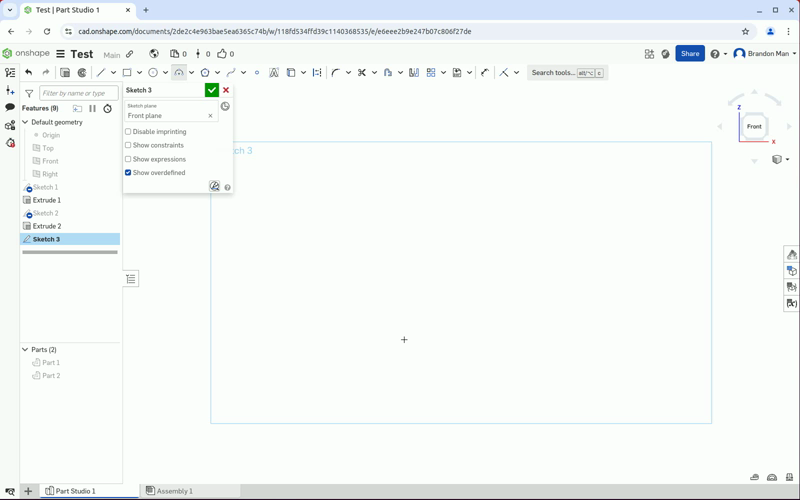
key_down(shift)
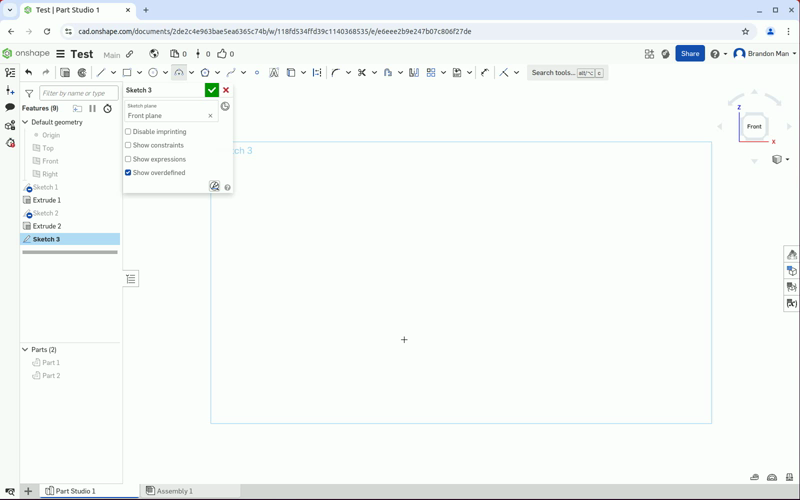
mouse_move(516, 339)
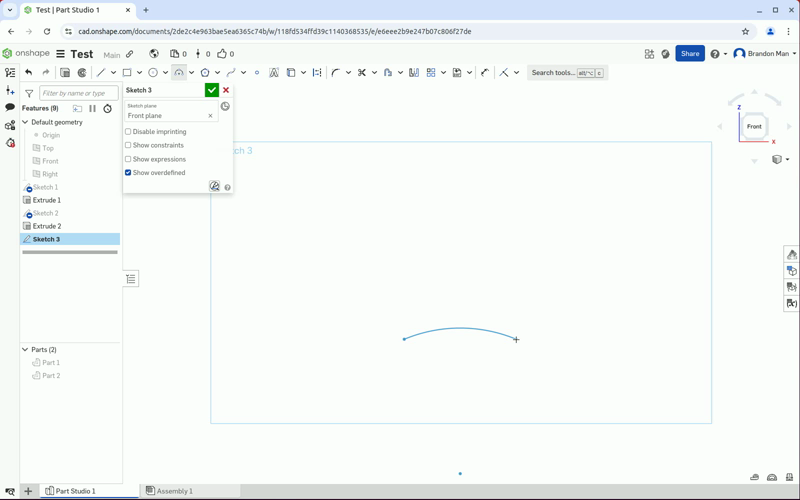
click(516, 339)
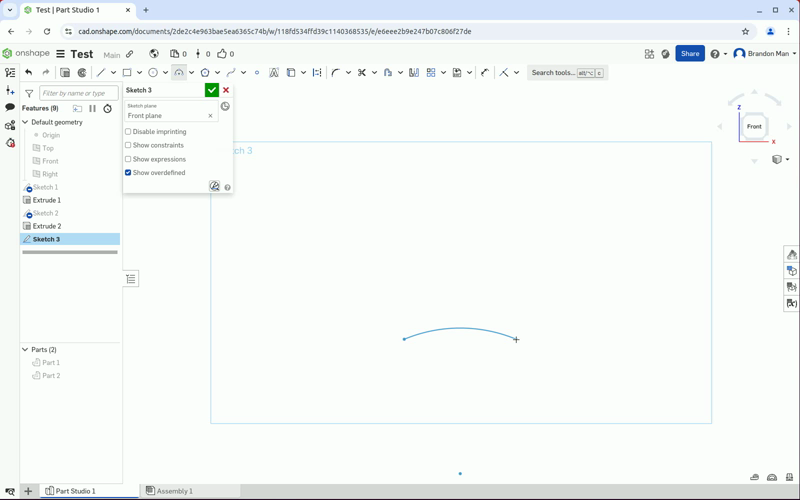
mouse_move(460, 394)
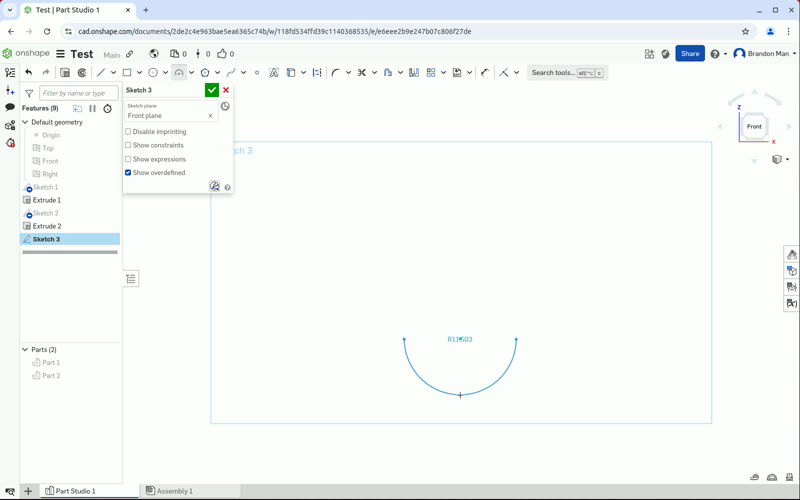
click(460, 394)
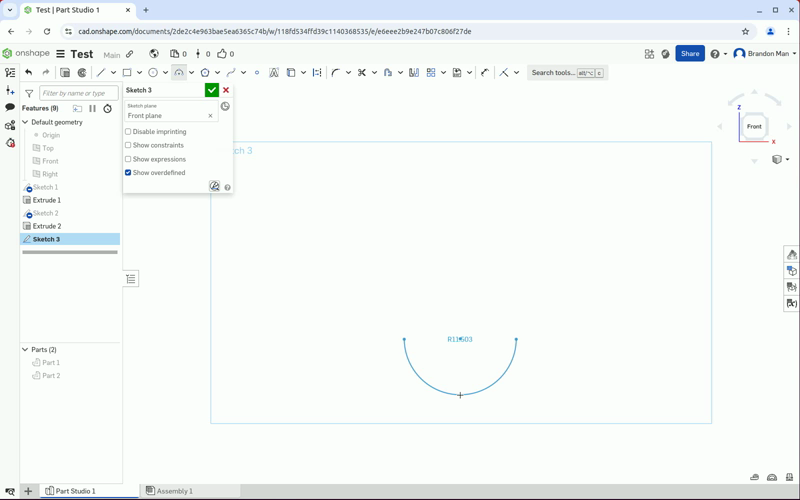
key_up(shift)
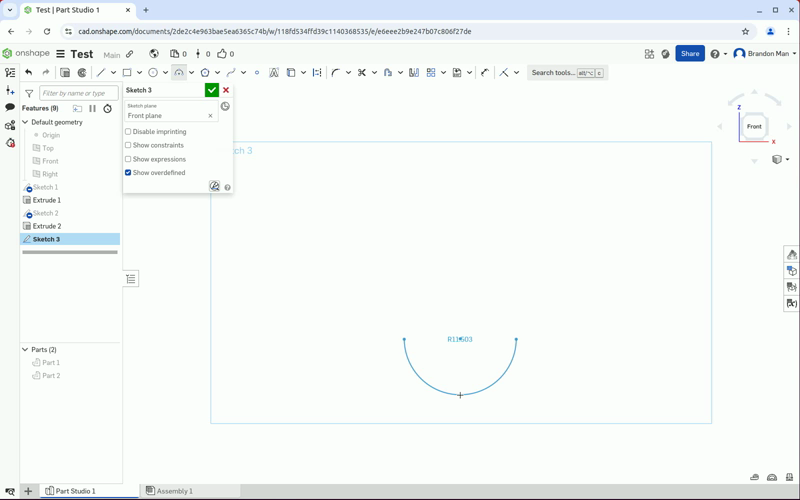
key(esc)
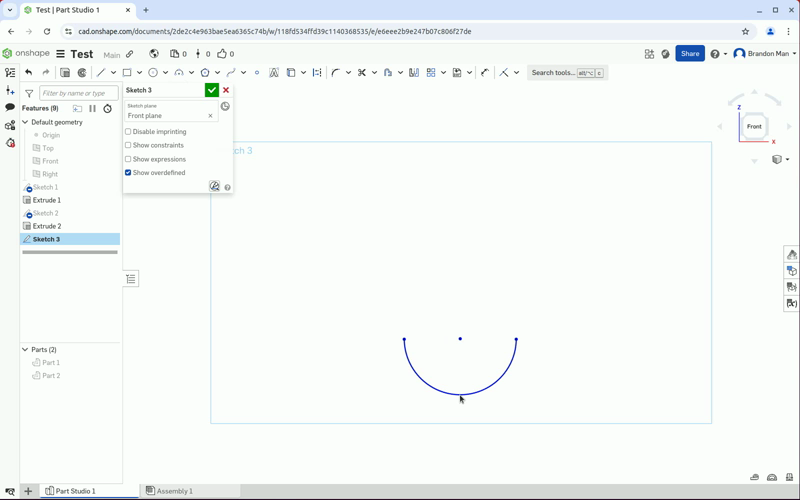
key(l)
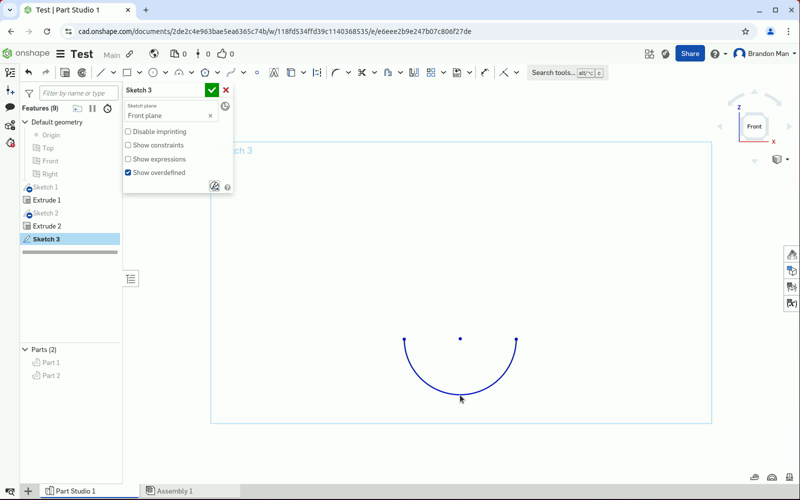
mouse_move(516, 339)
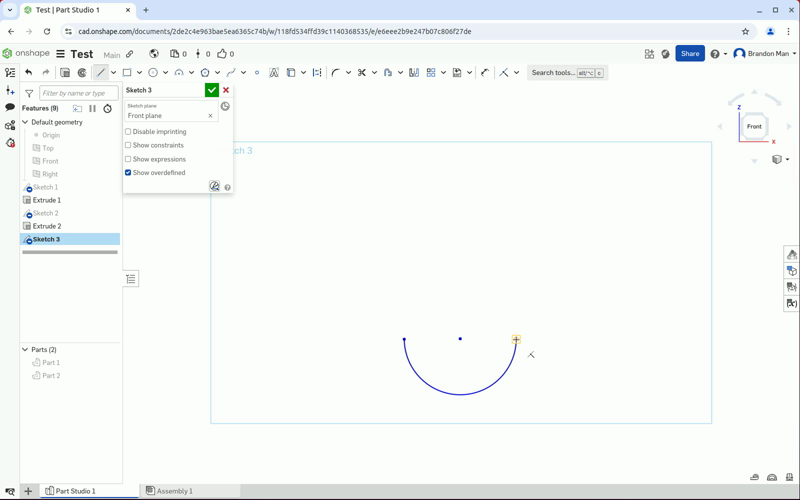
click(516, 339)
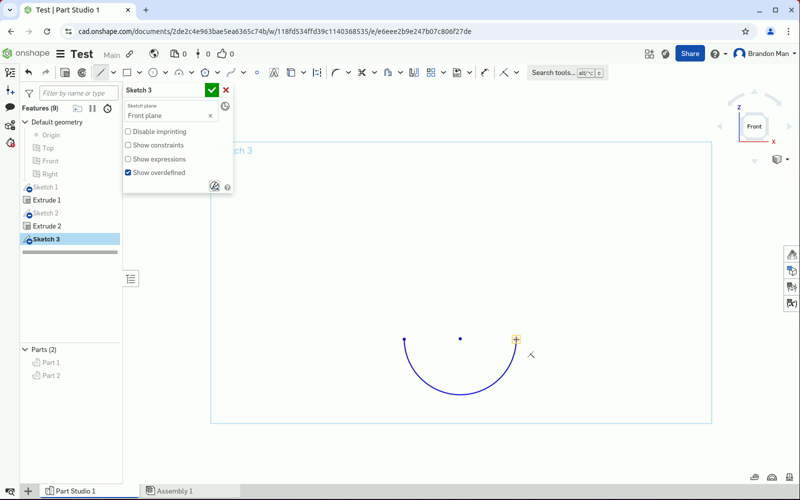
key_down(shift)
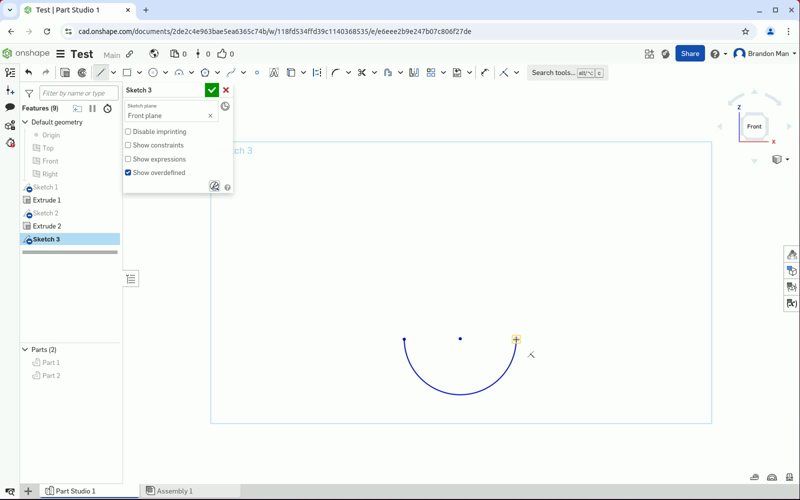
mouse_move(516, 227)
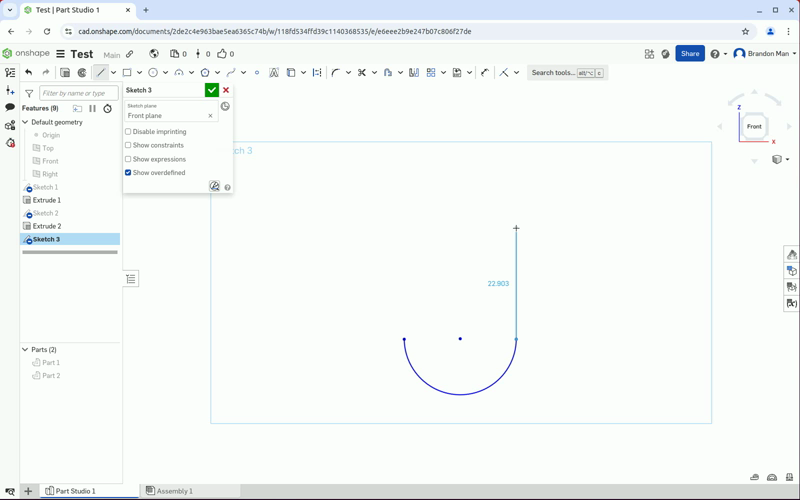
click(516, 227)
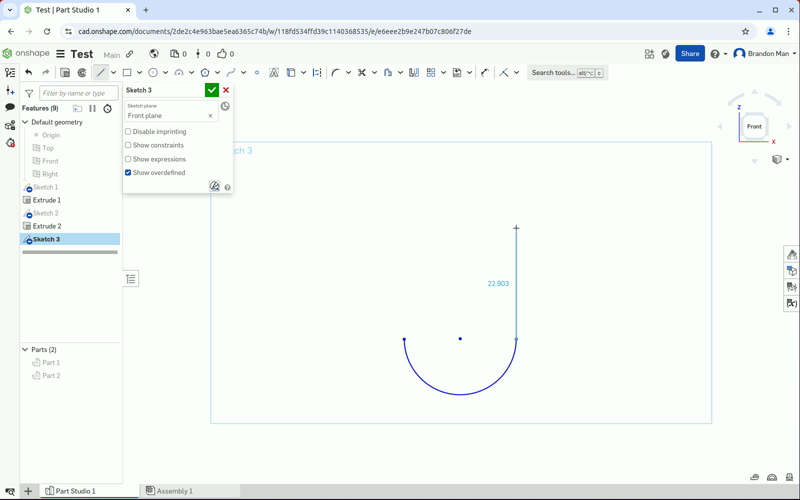
key_up(shift)
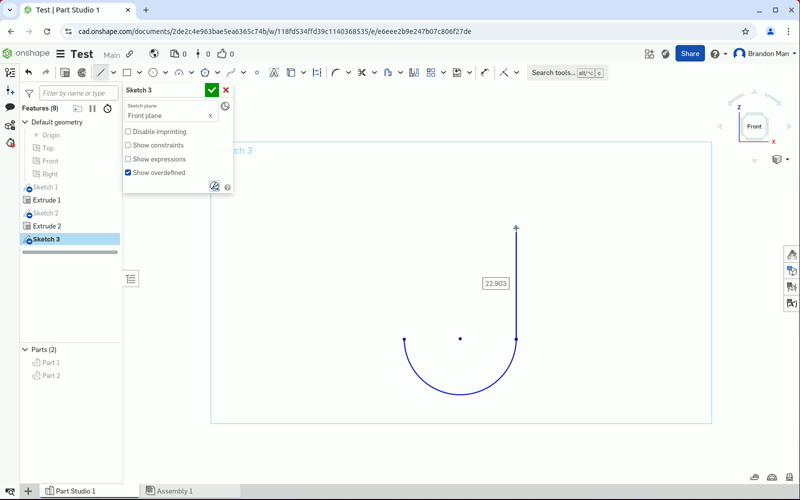
key(esc)
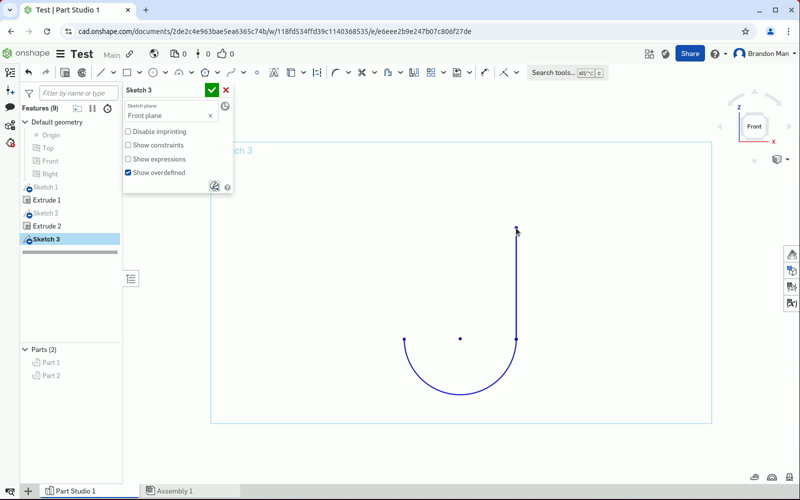
key(a)
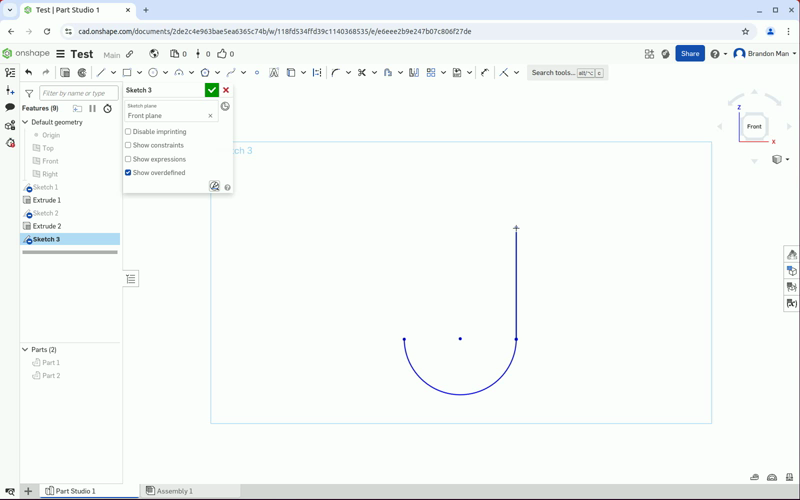
mouse_move(516, 227)
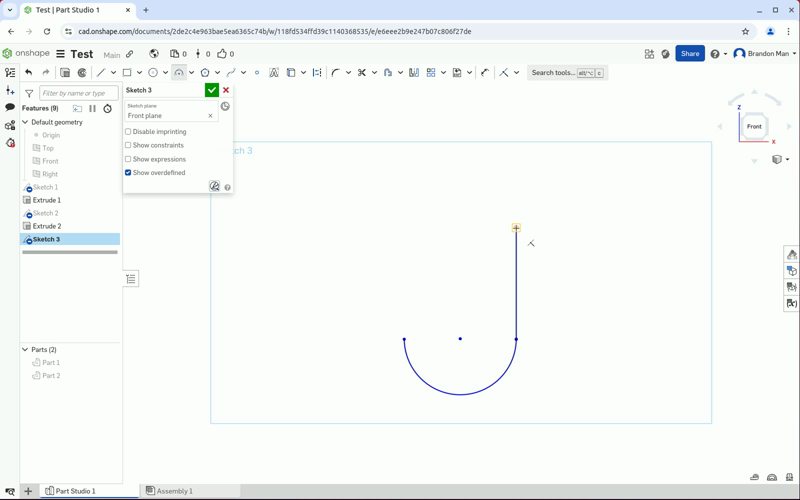
click(516, 227)
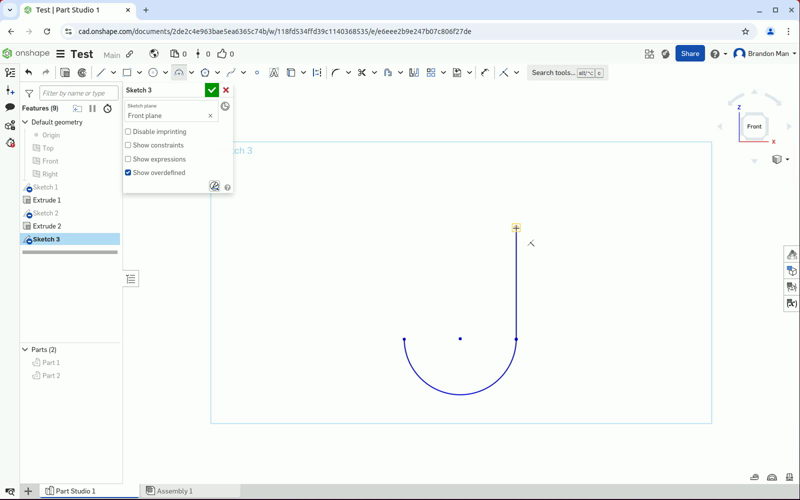
key_down(shift)
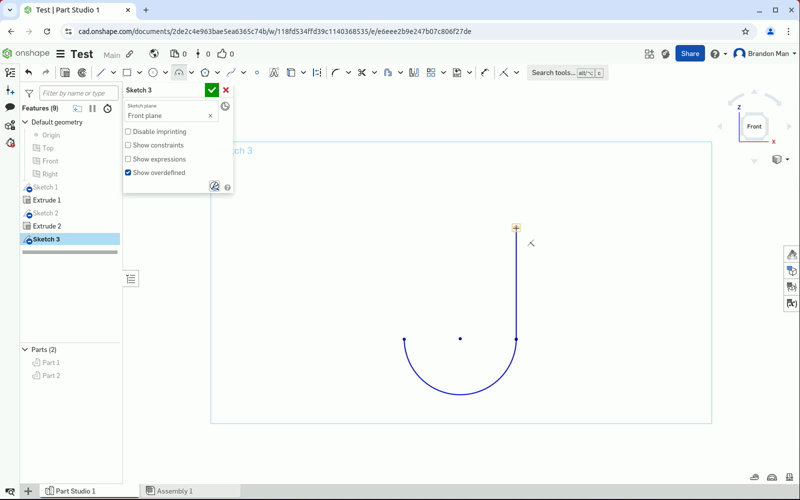
mouse_move(404, 227)
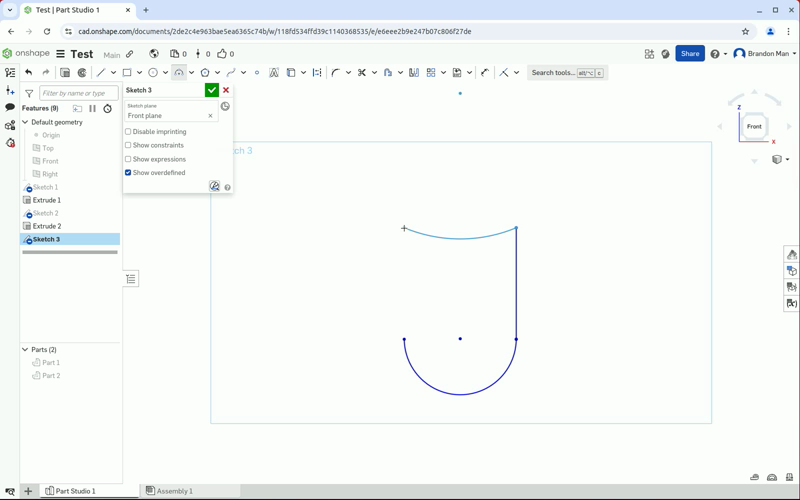
click(404, 227)
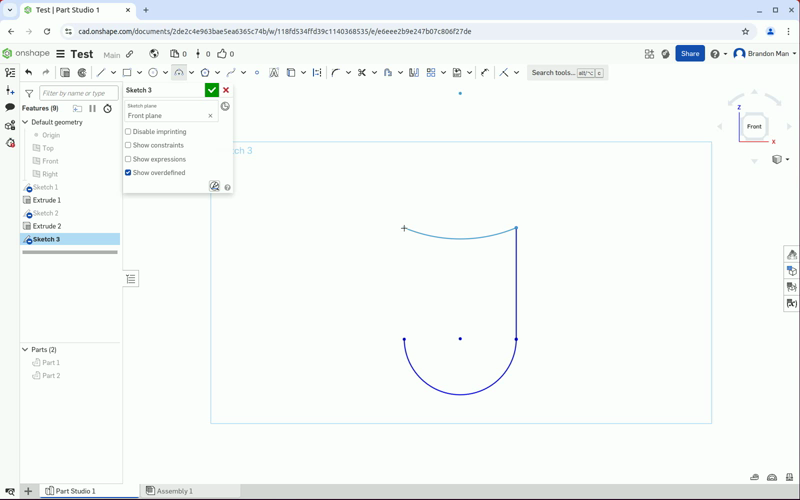
mouse_move(460, 171)
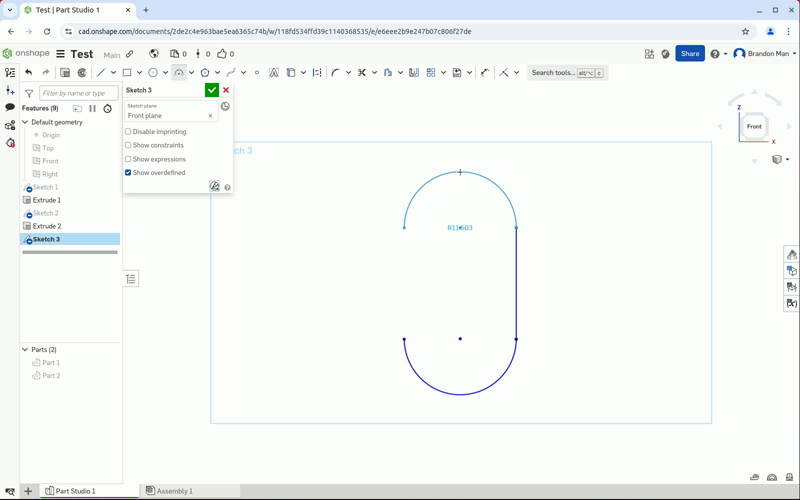
click(460, 171)
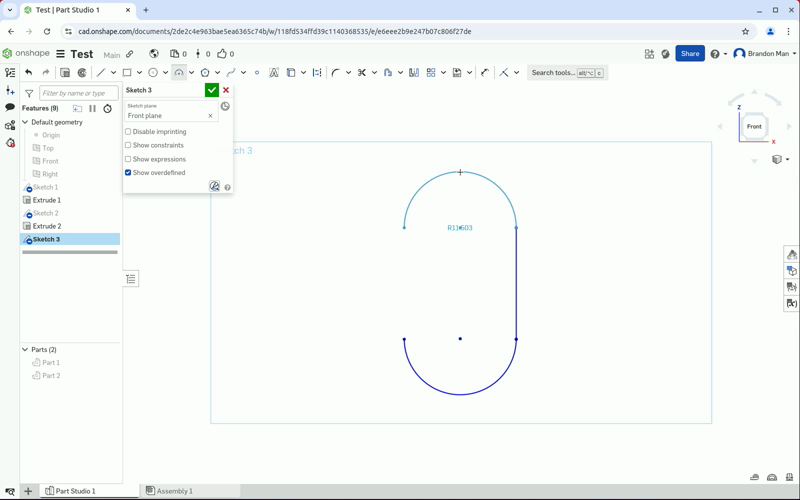
key_up(shift)
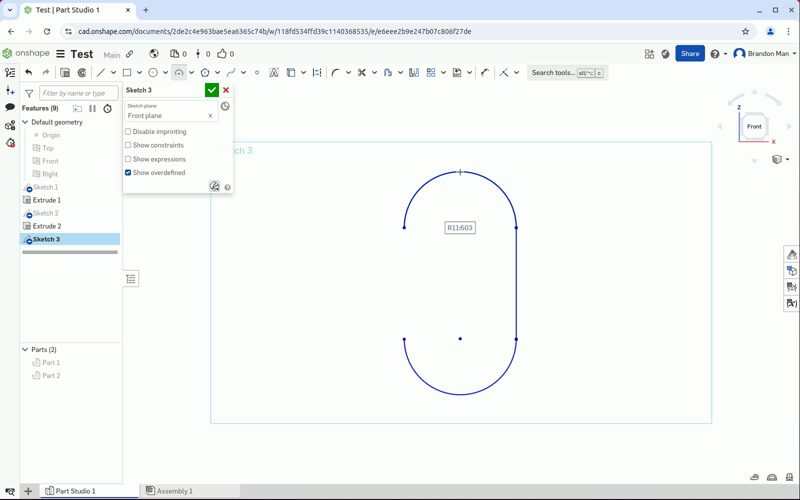
key(esc)
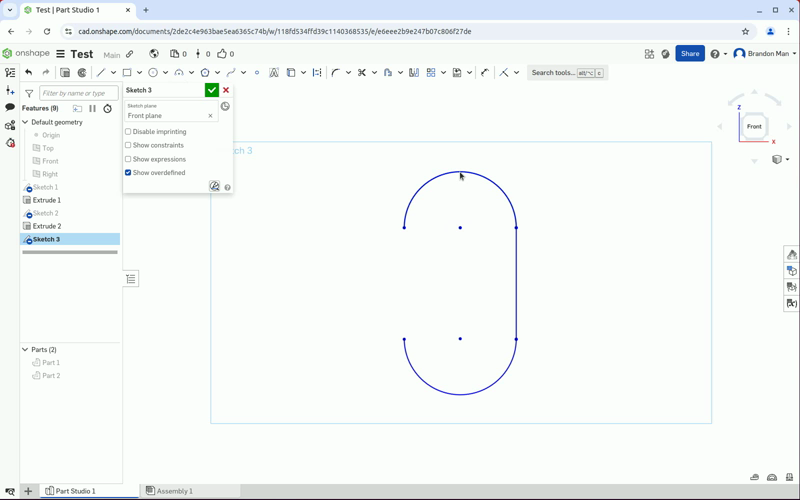
key(l)
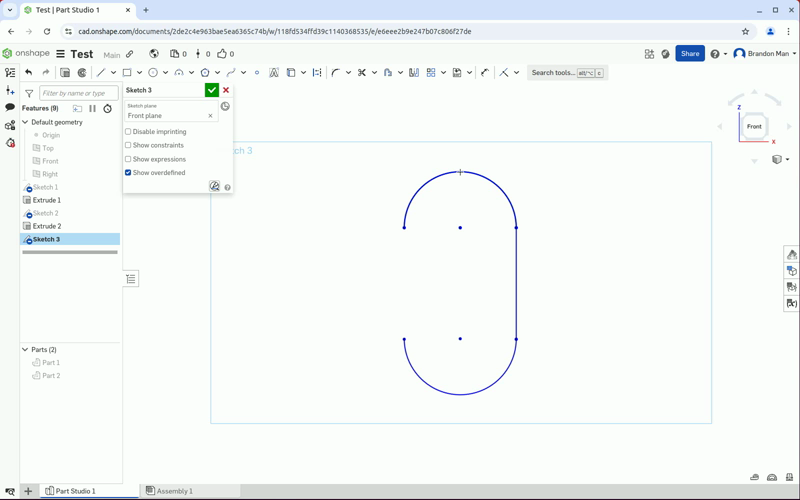
mouse_move(404, 227)
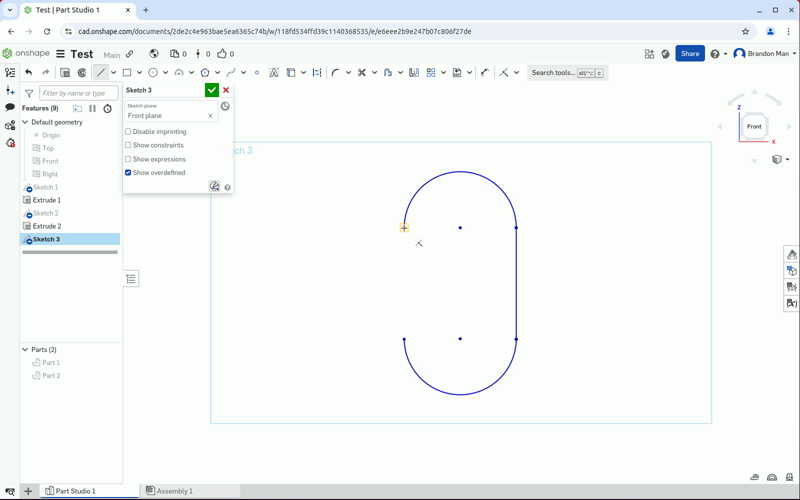
click(404, 227)
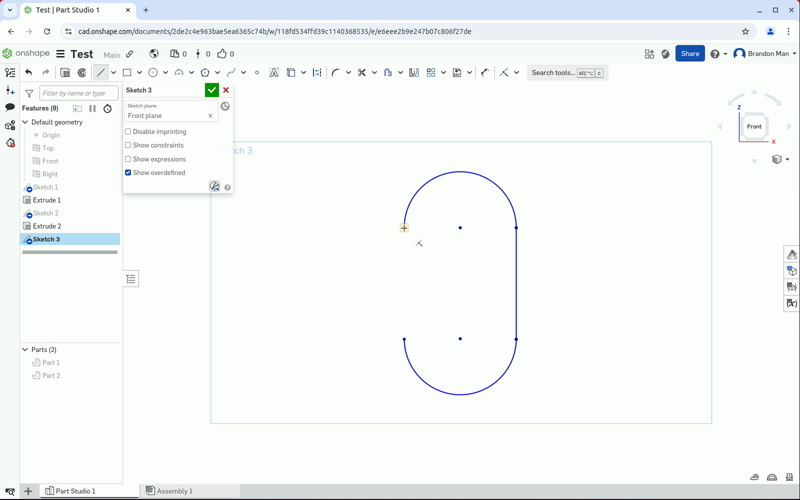
key_down(shift)
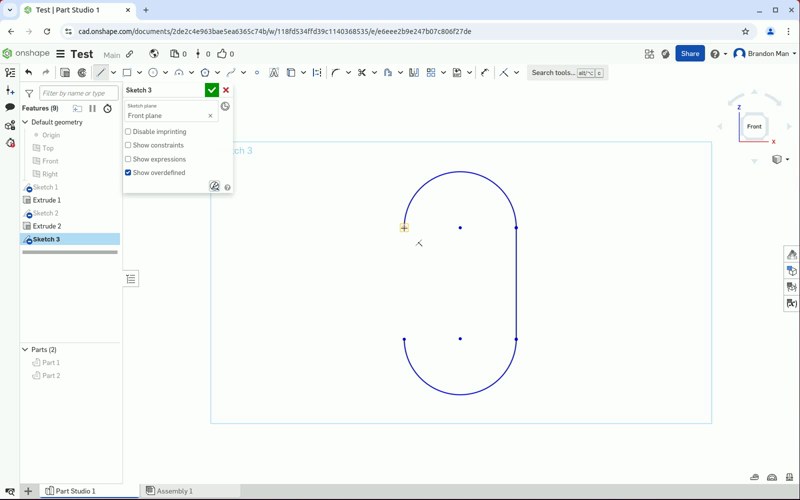
mouse_move(404, 339)
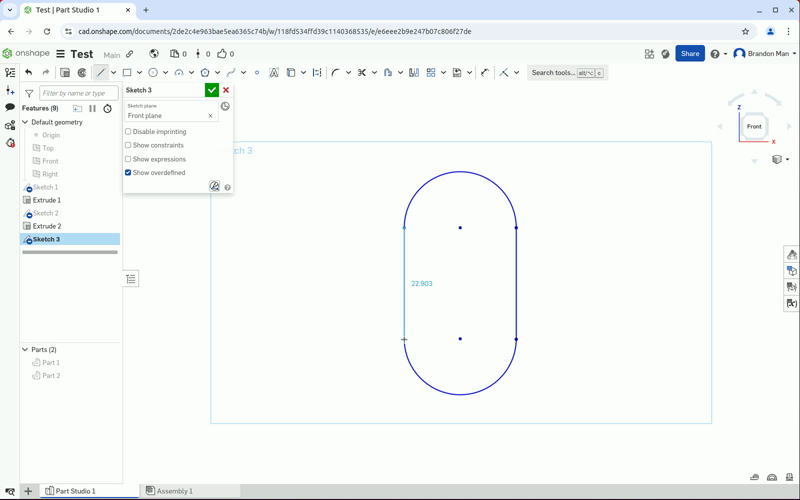
key_up(shift)
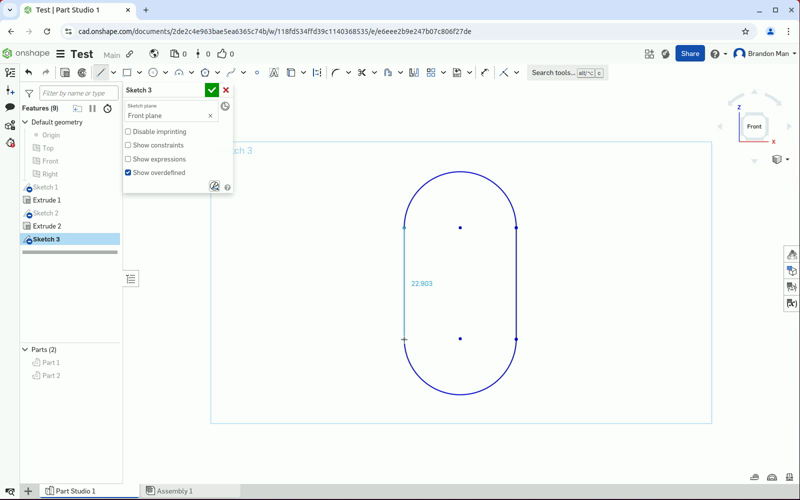
click(404, 339)
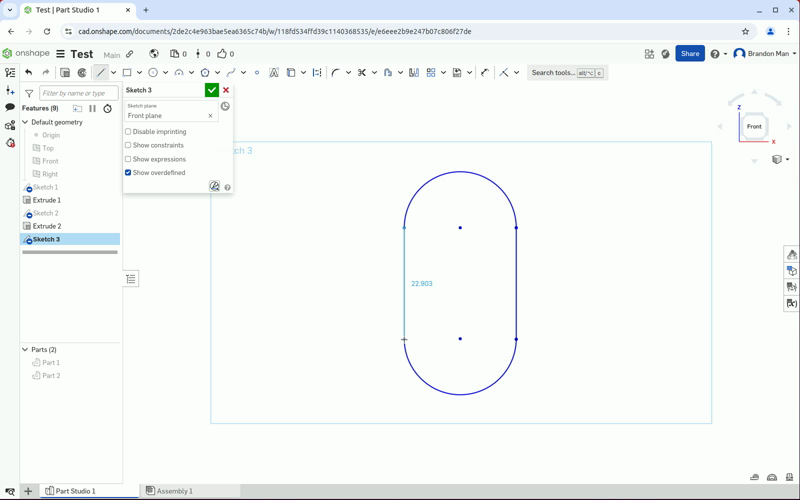
key(esc)
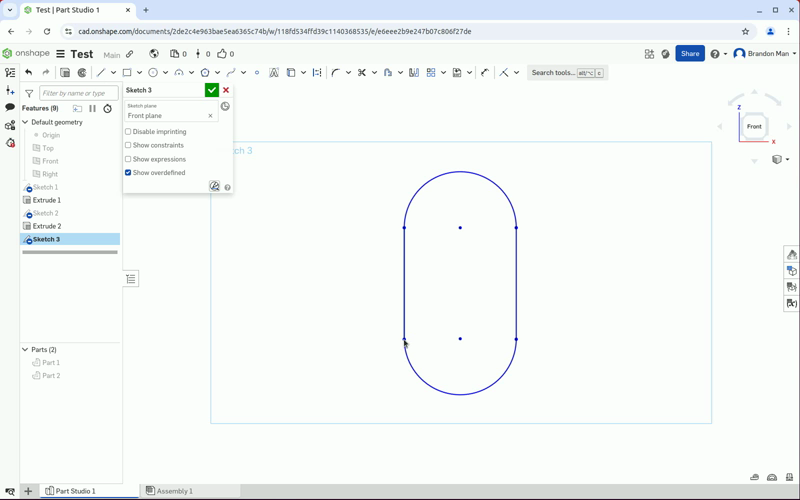
key(a)
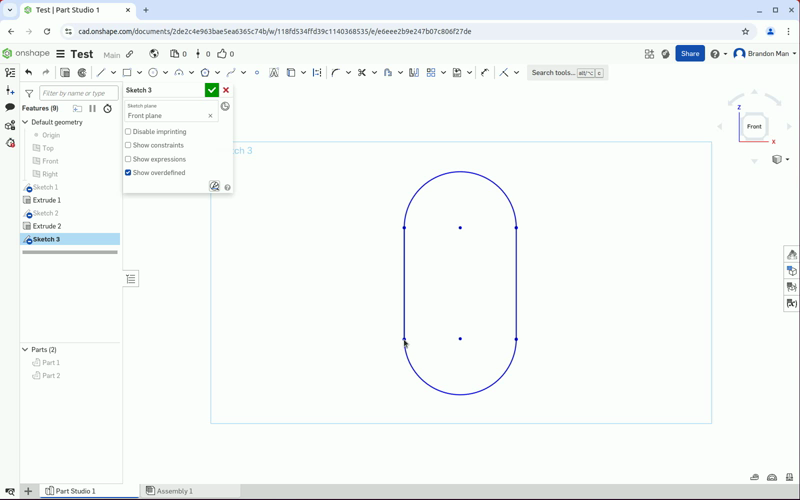
key_down(shift)
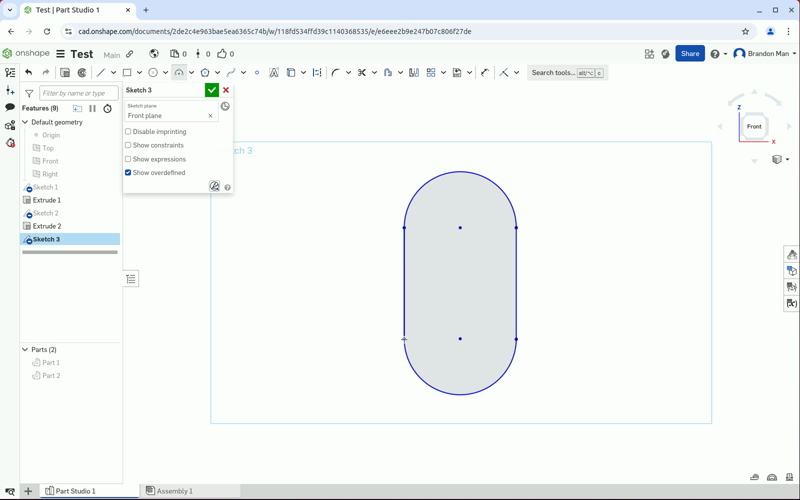
mouse_move(422, 339)
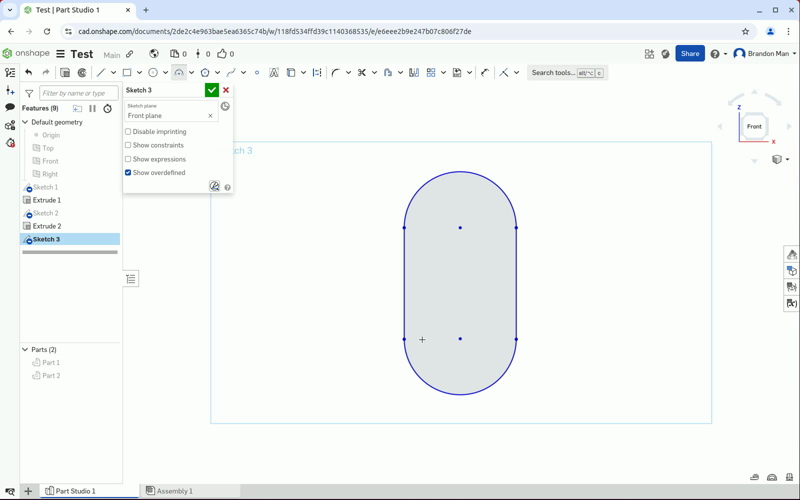
click(422, 339)
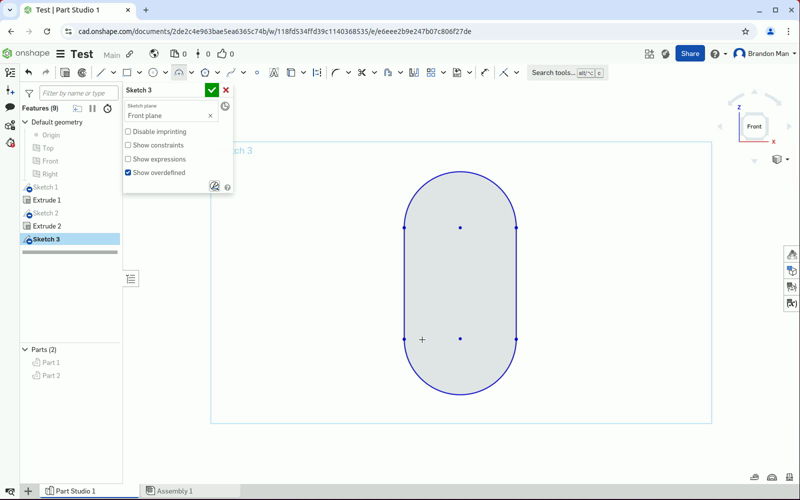
key_up(shift)
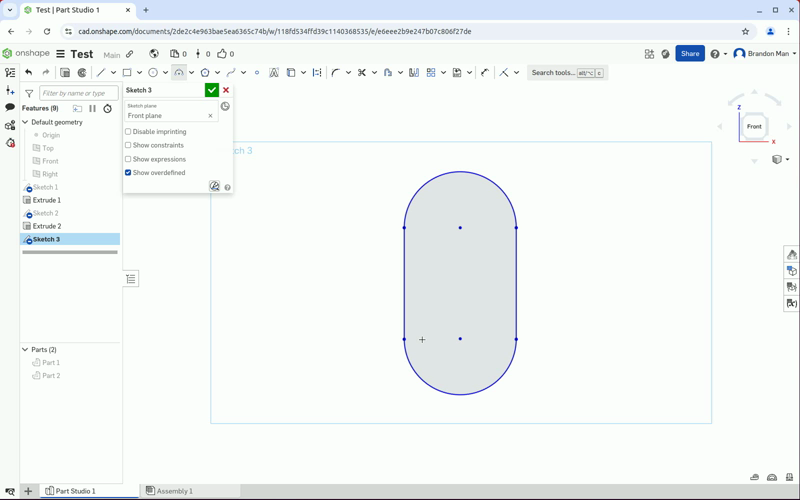
key_down(shift)
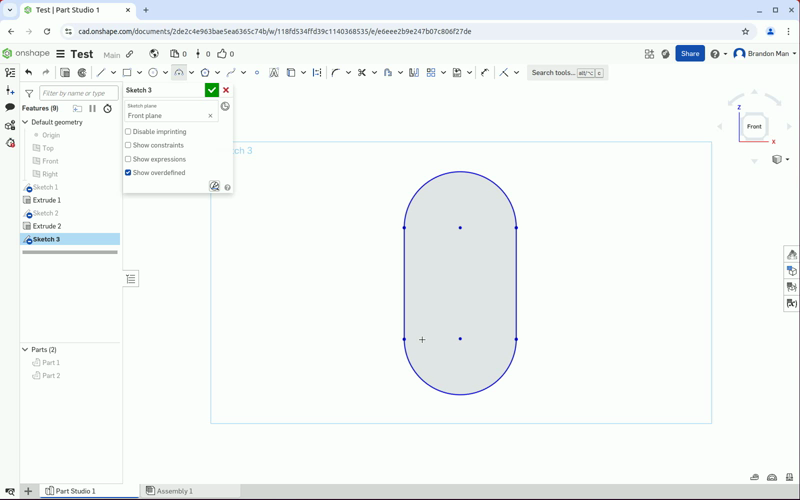
mouse_move(500, 339)
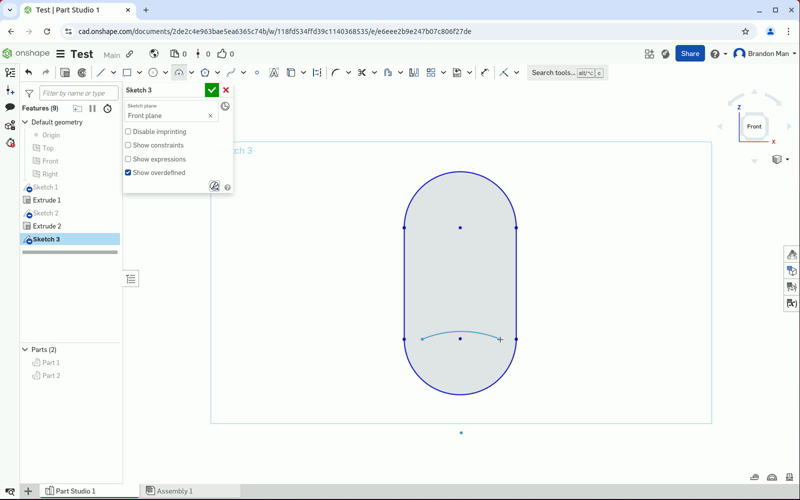
click(500, 339)
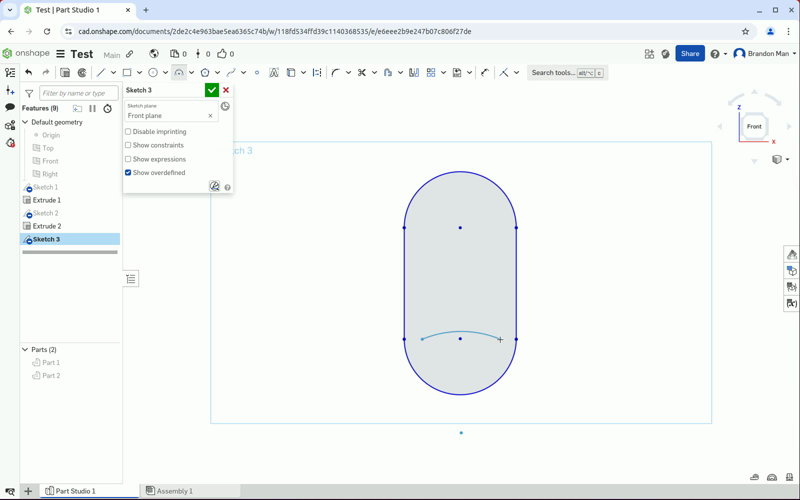
mouse_move(461, 378)
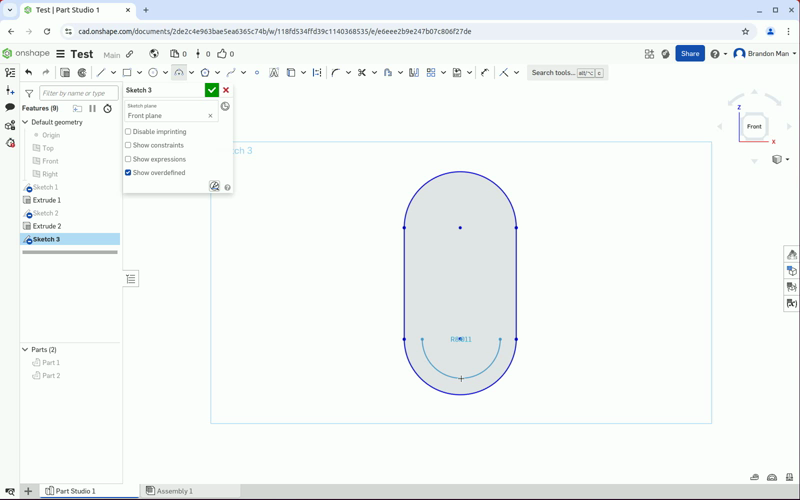
click(461, 378)
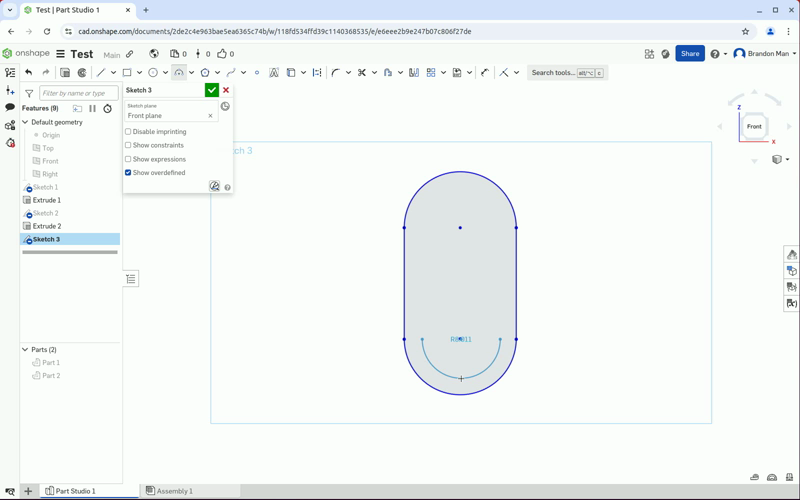
key_up(shift)
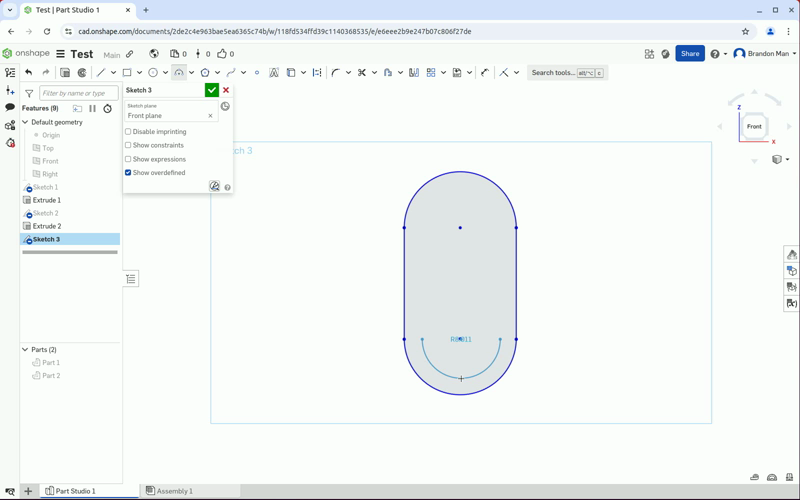
key(esc)
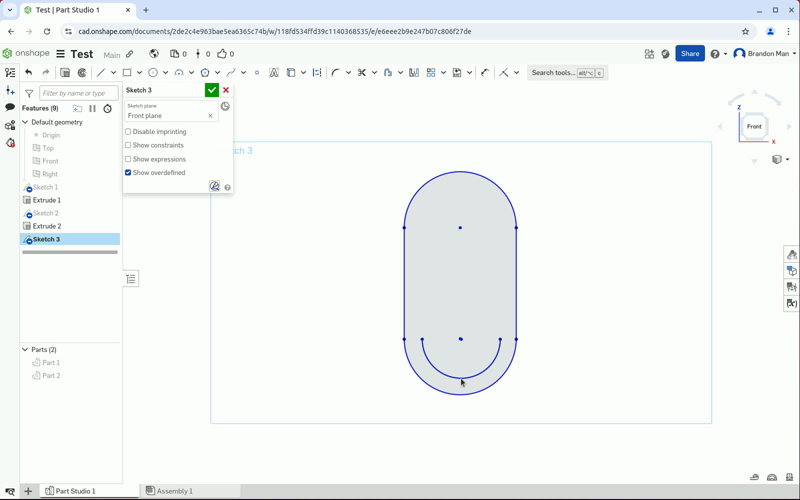
key(l)
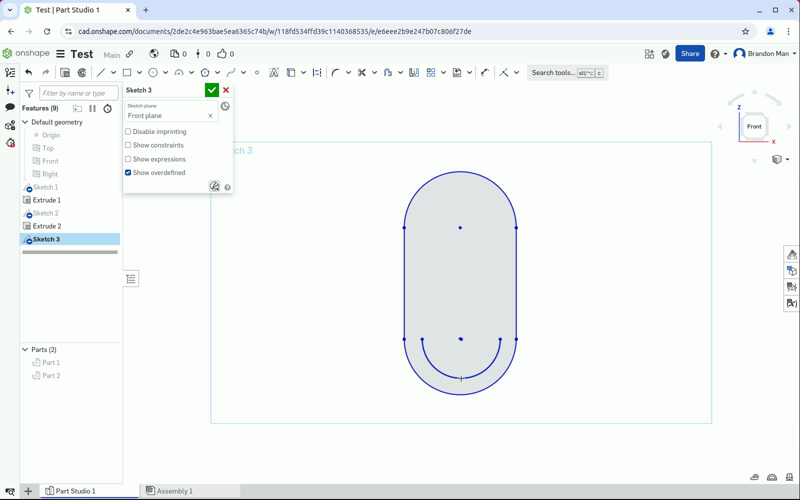
mouse_move(500, 339)
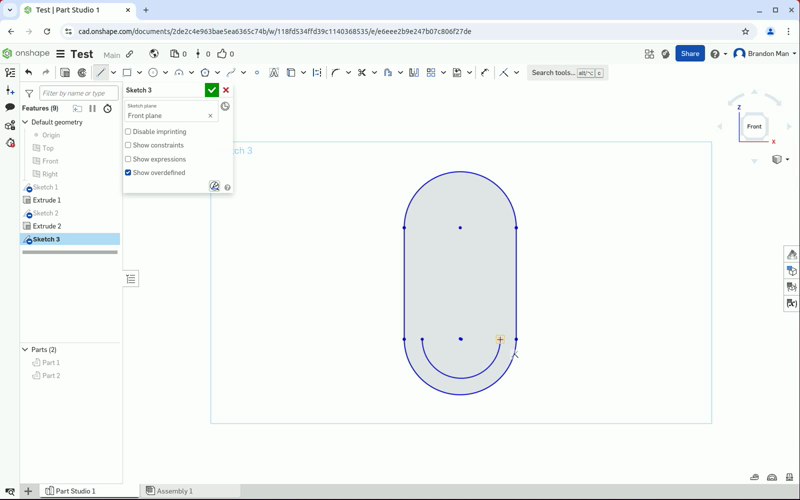
click(500, 339)
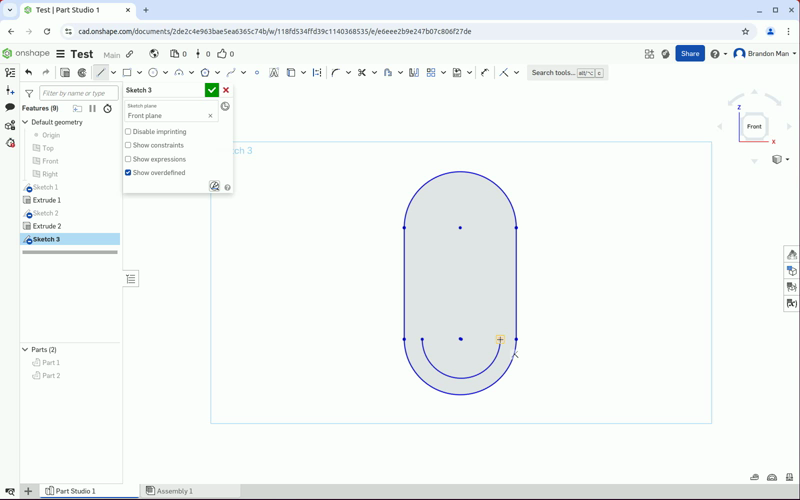
key_down(shift)
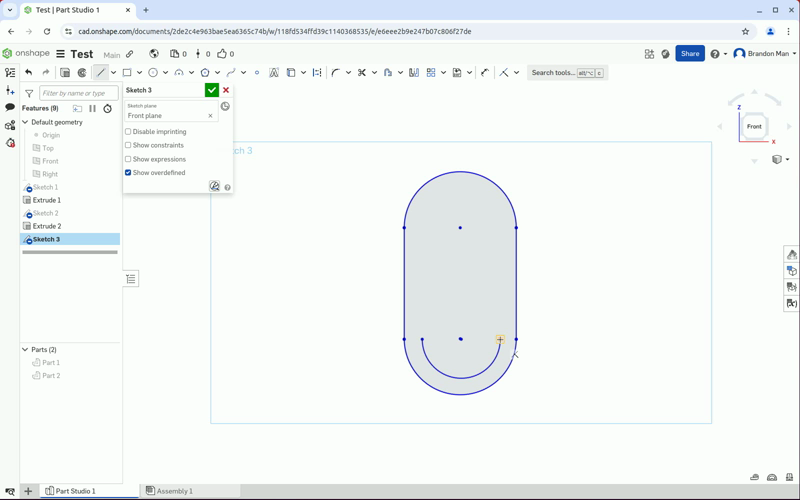
mouse_move(500, 227)
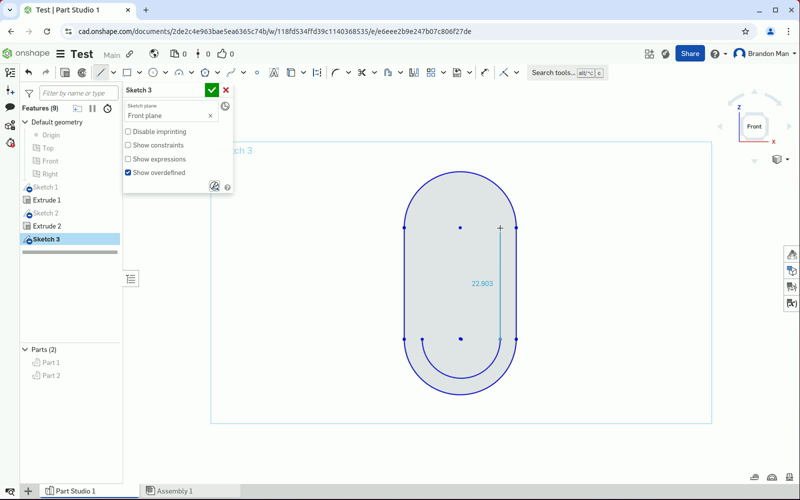
click(500, 227)
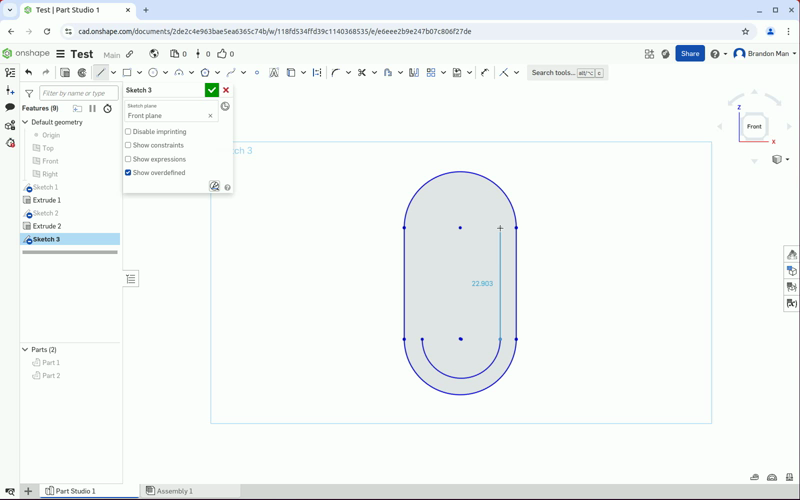
key_up(shift)
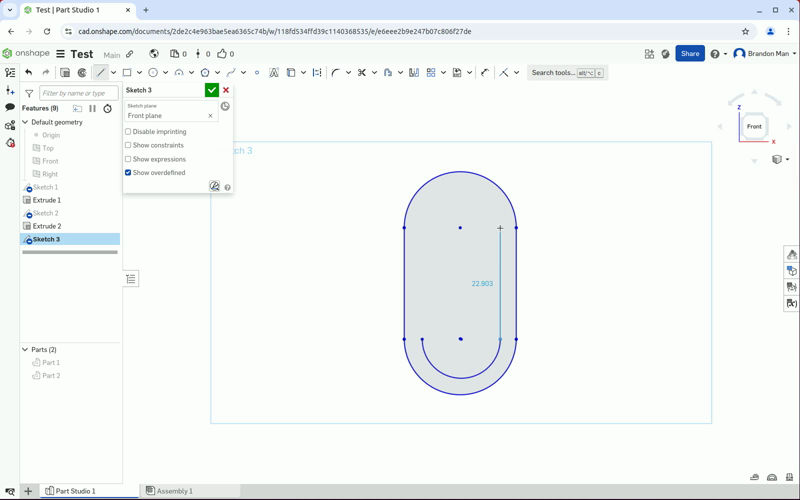
key(esc)
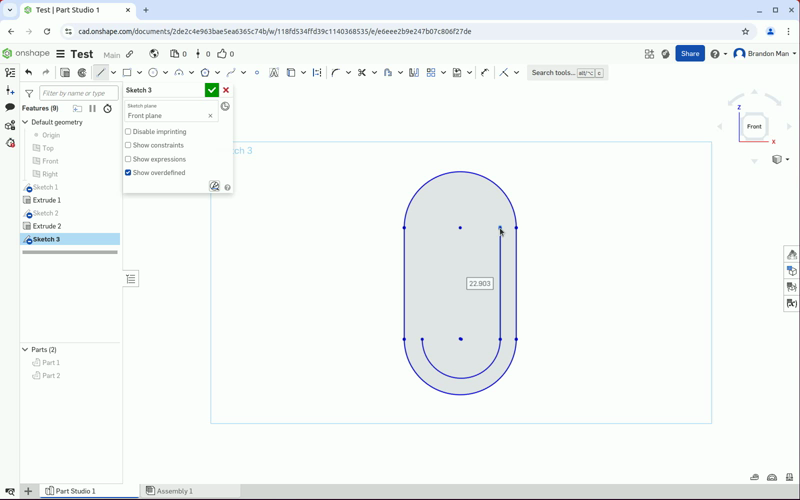
key(a)
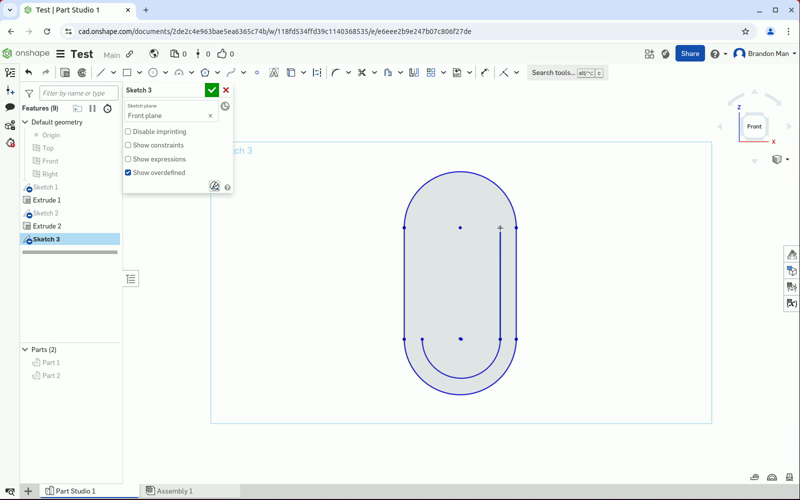
mouse_move(500, 227)
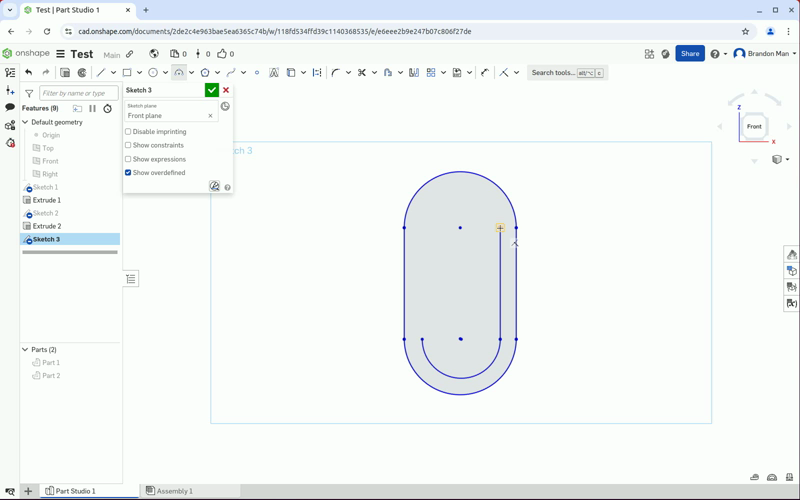
click(500, 227)
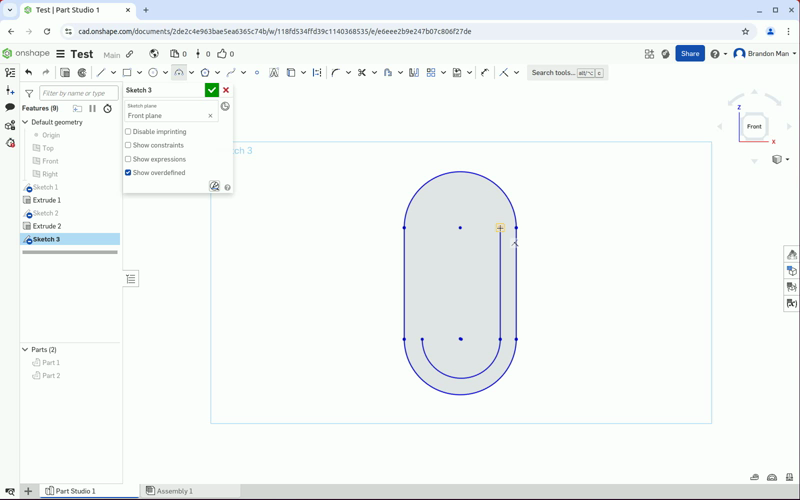
key_down(shift)
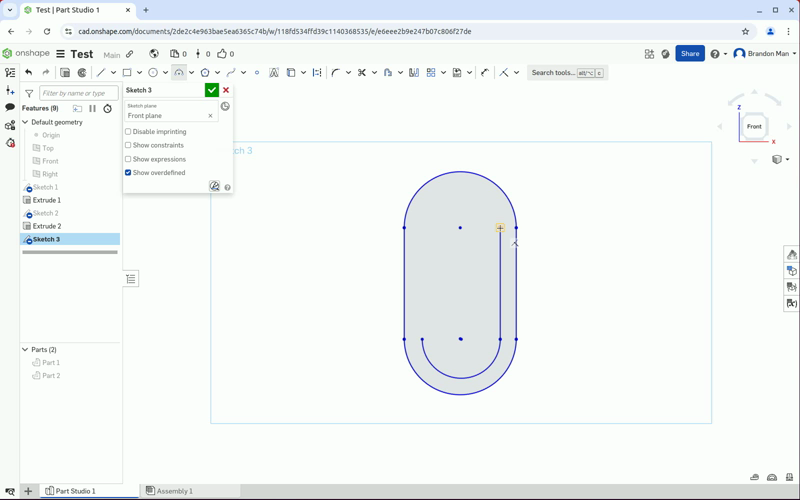
mouse_move(422, 227)
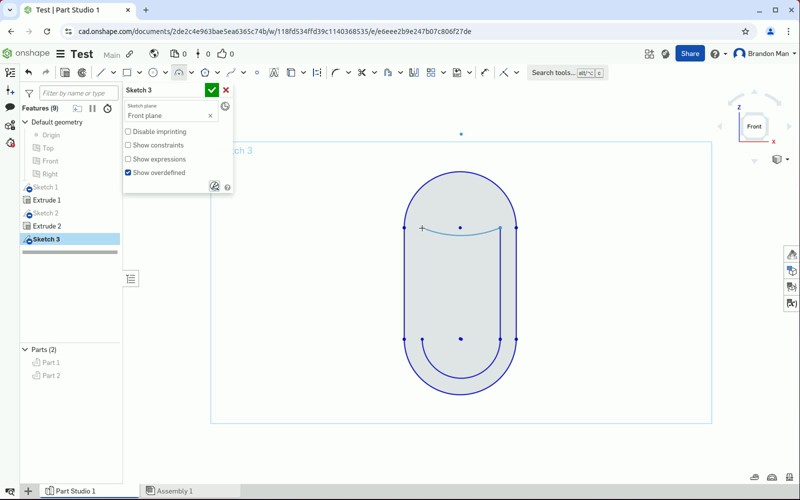
click(422, 227)
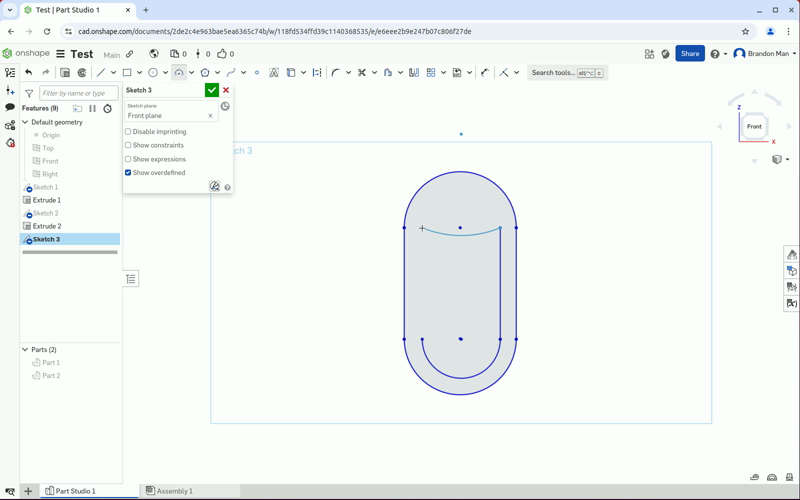
mouse_move(461, 188)
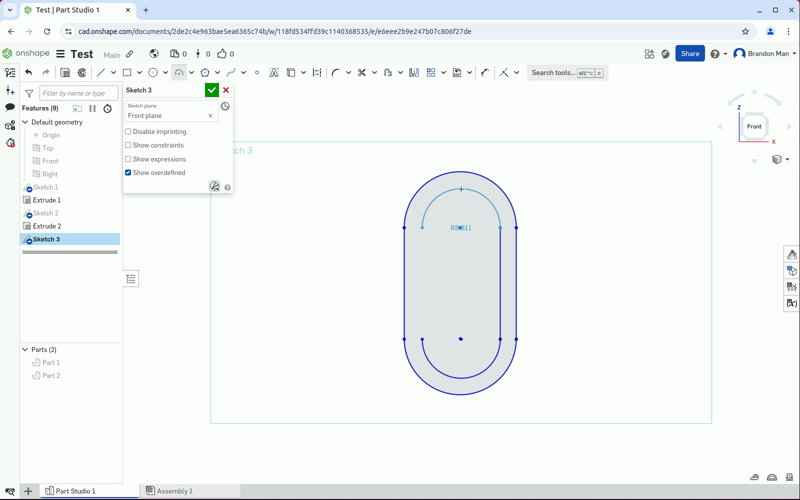
click(461, 188)
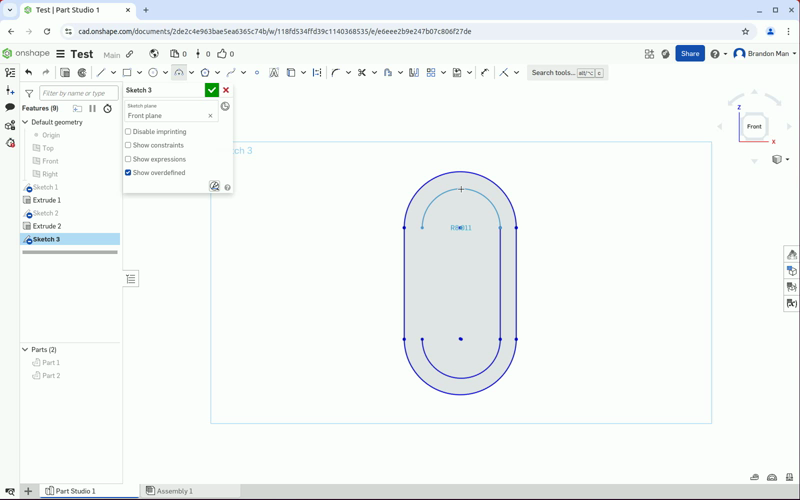
key_up(shift)
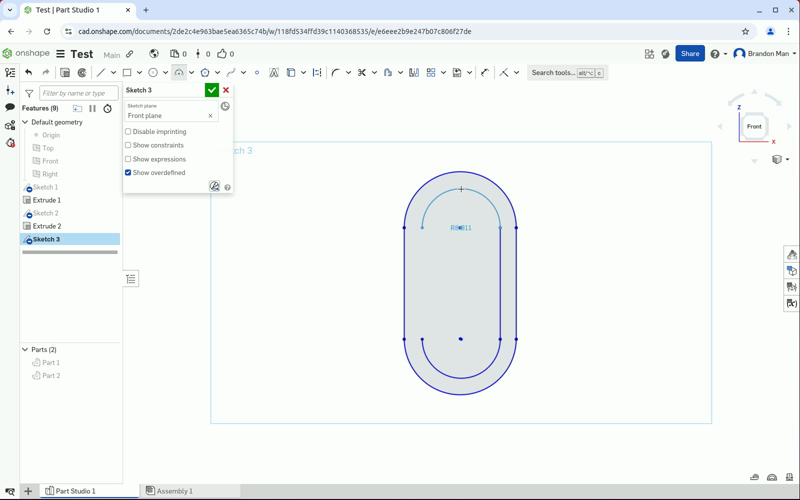
key(esc)
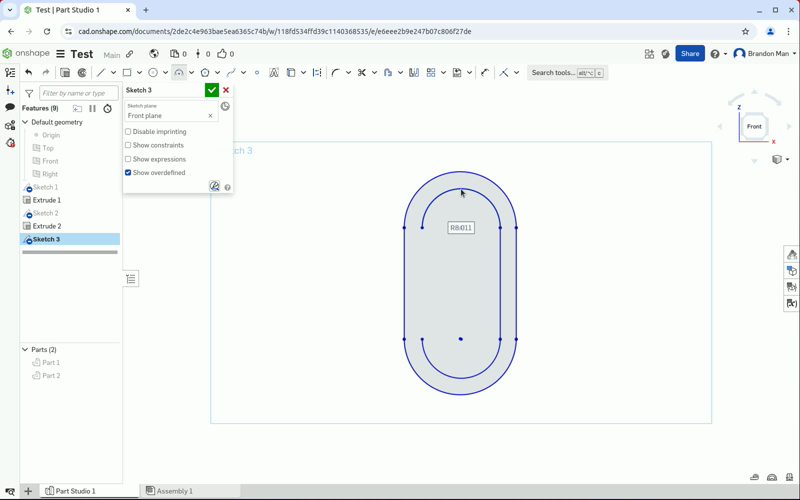
key(l)
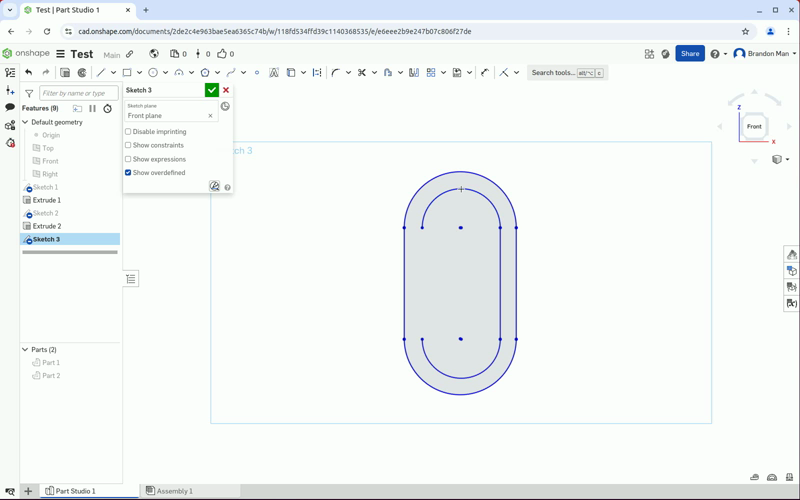
mouse_move(422, 227)
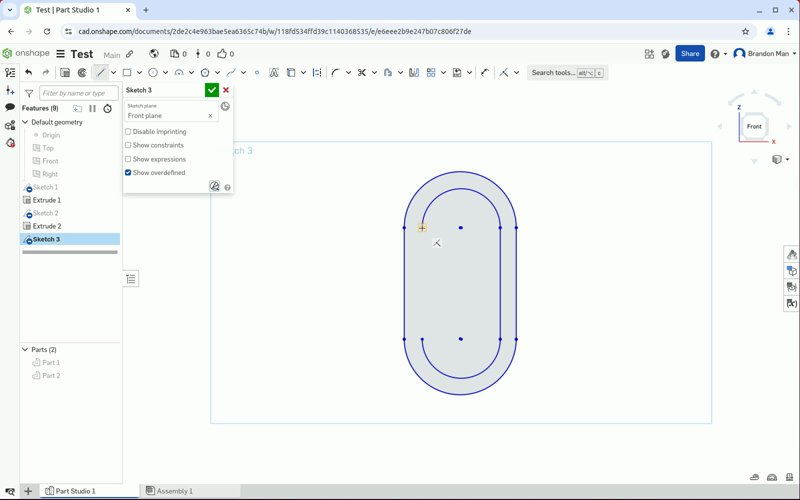
click(422, 227)
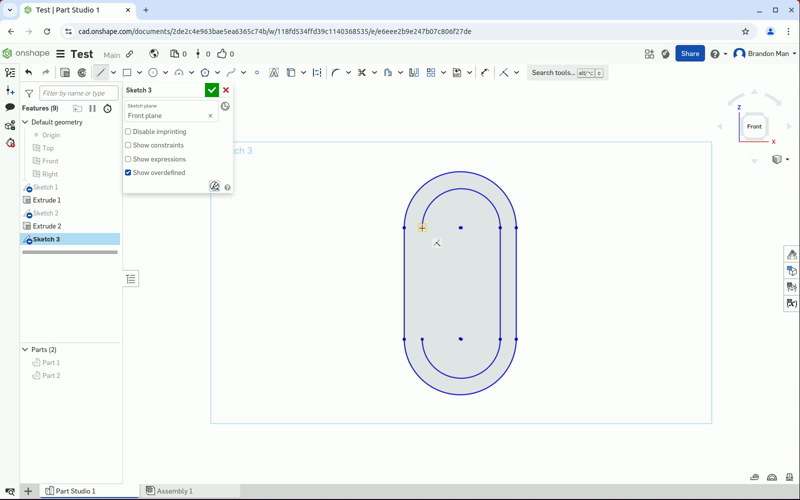
key_down(shift)
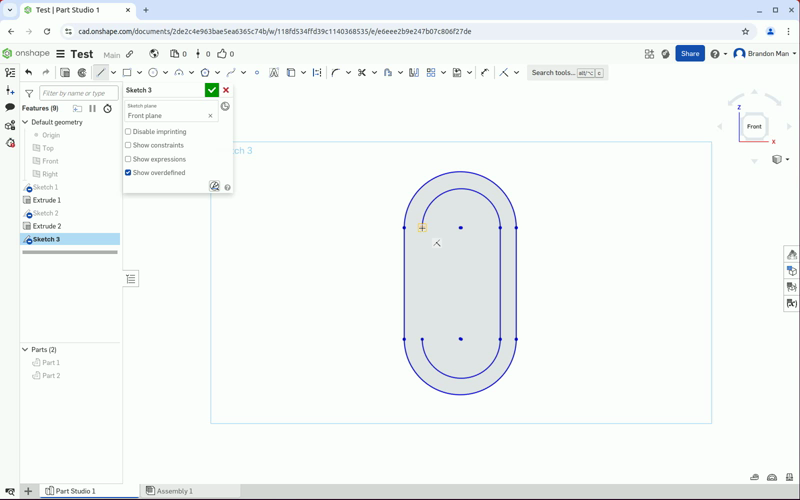
mouse_move(422, 339)
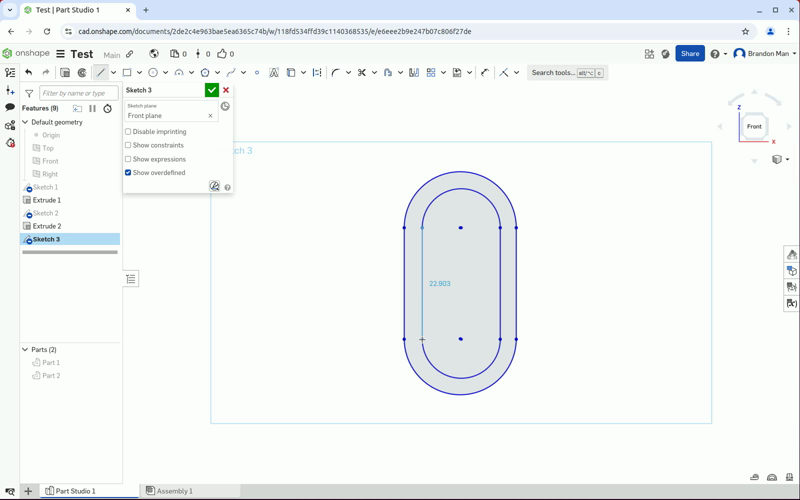
key_up(shift)
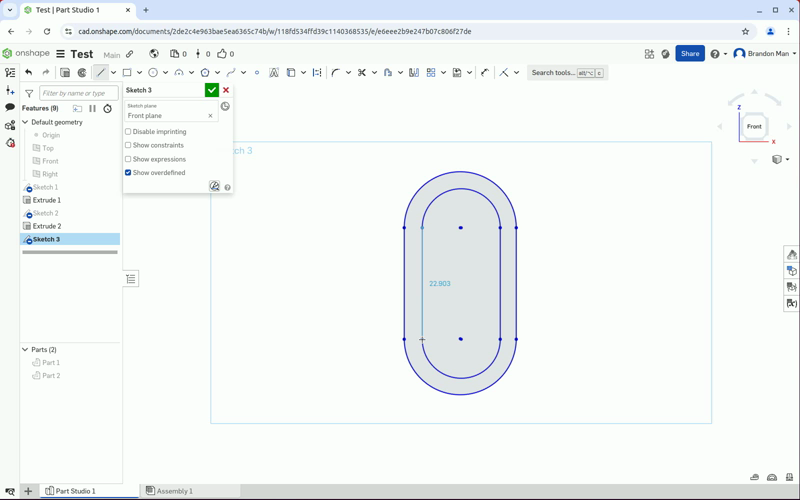
click(422, 339)
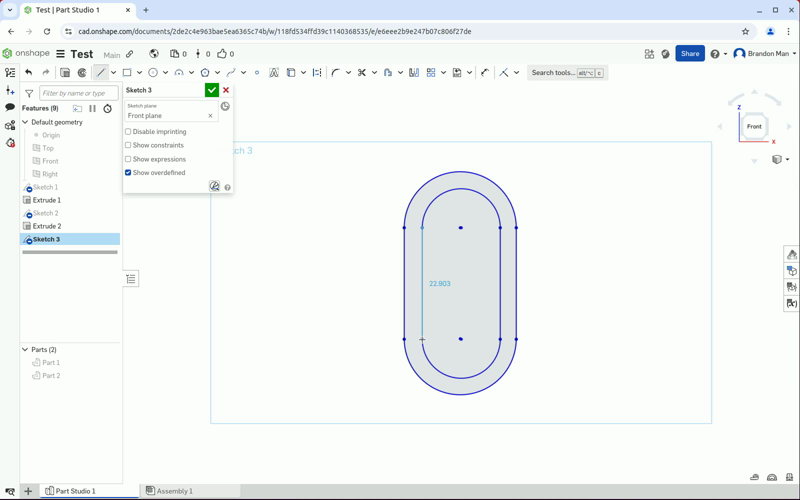
key(esc)
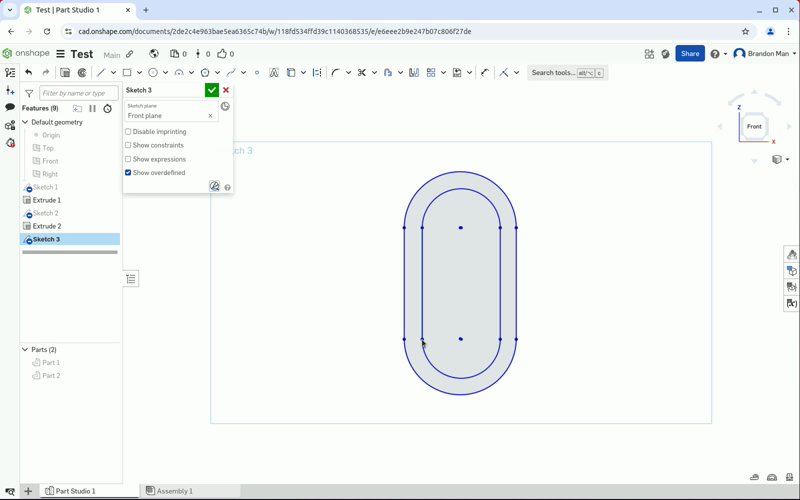
mouse_move(414, 209)
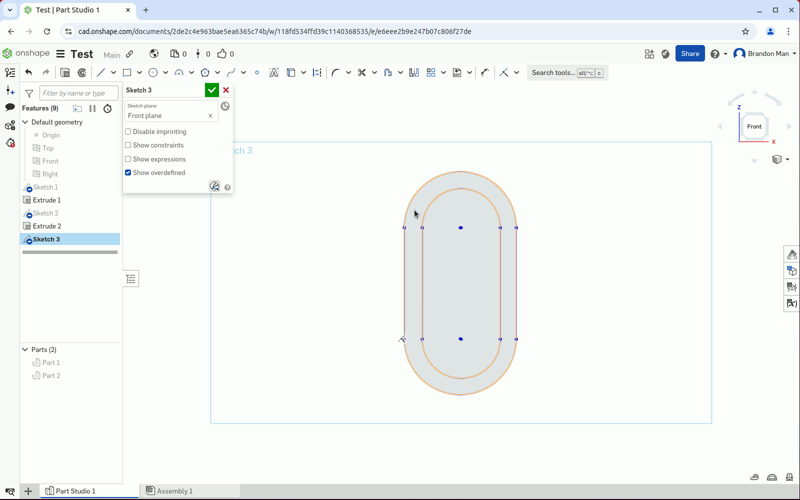
click(414, 209)
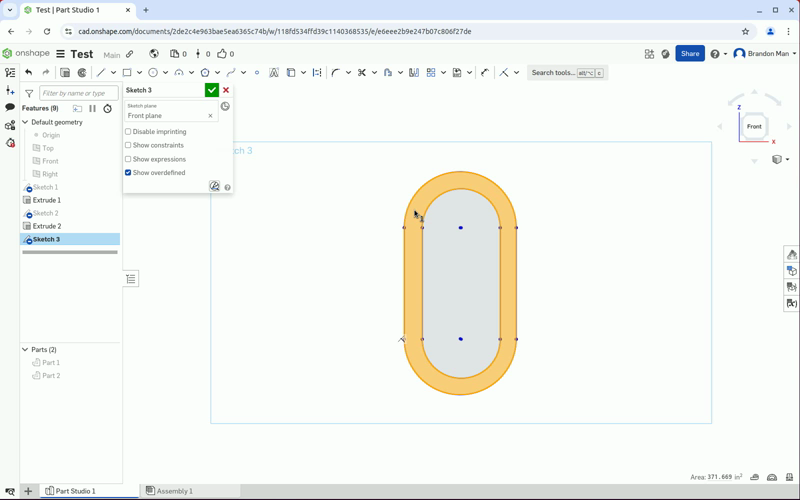
mouse_move(73, 352)
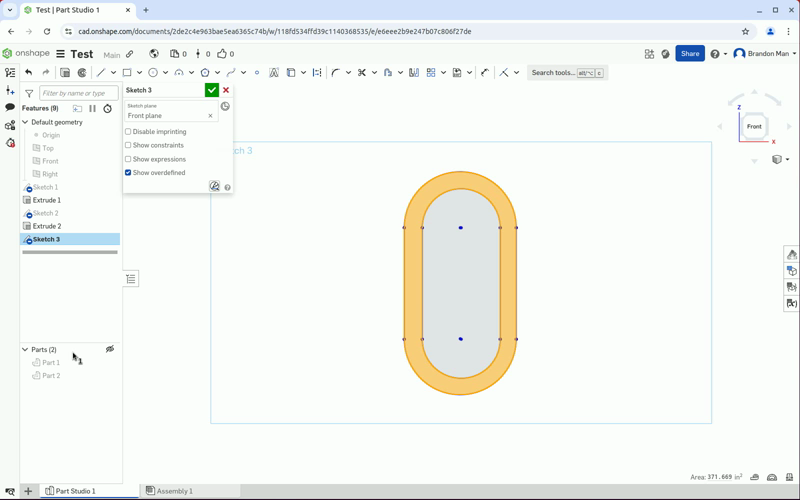
key(shift+y)
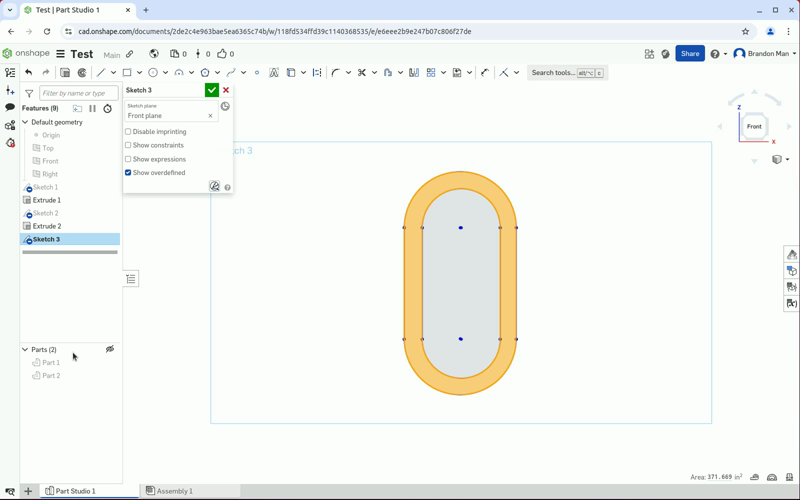
key(shift+e)
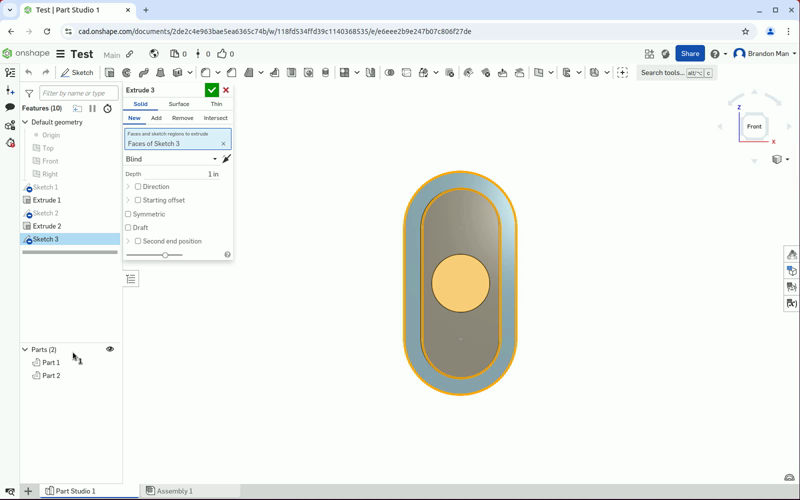
mouse_move(143, 106)
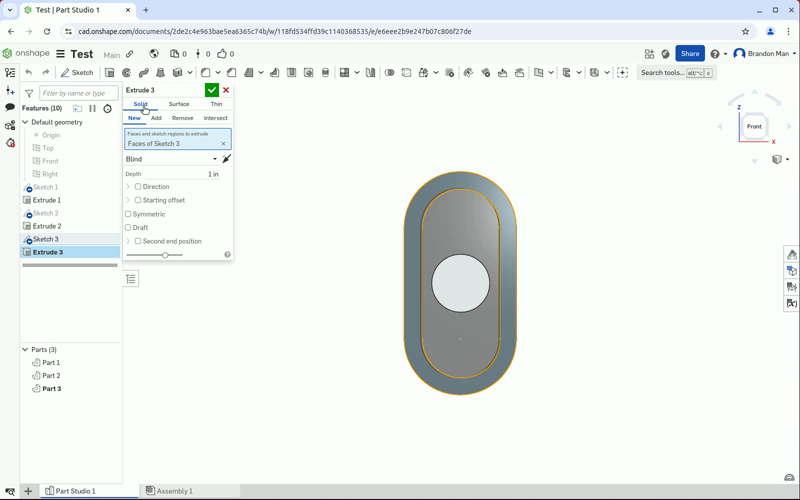
click(143, 106)
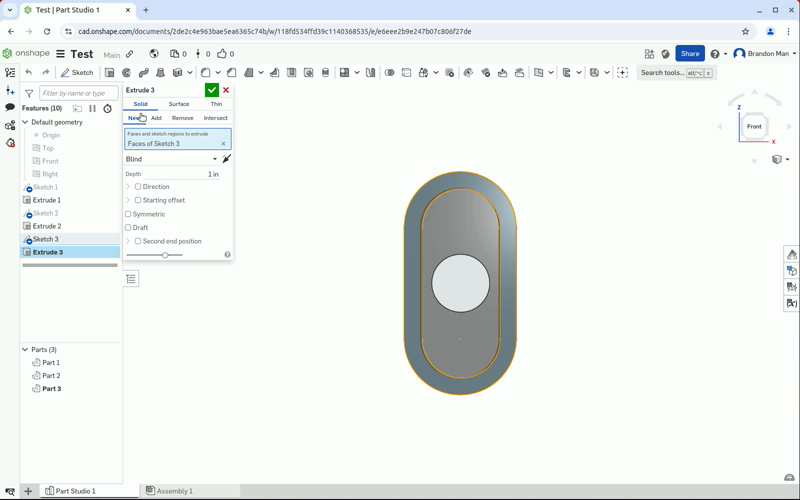
mouse_move(137, 120)
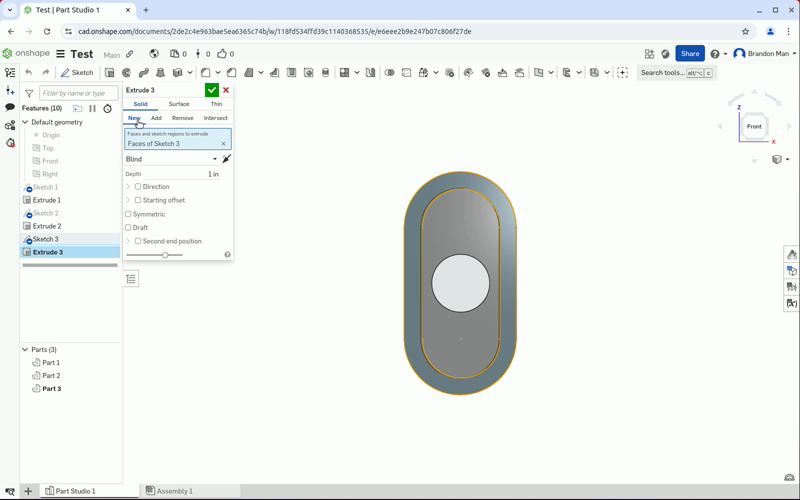
click(137, 120)
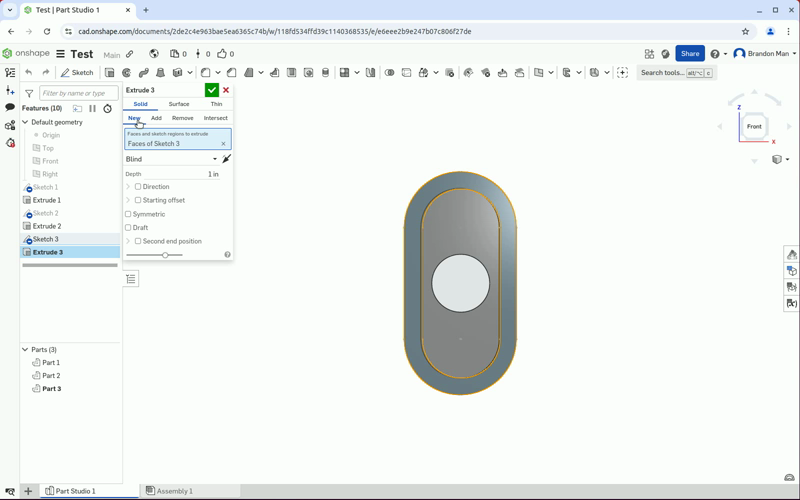
key(tab, 4)
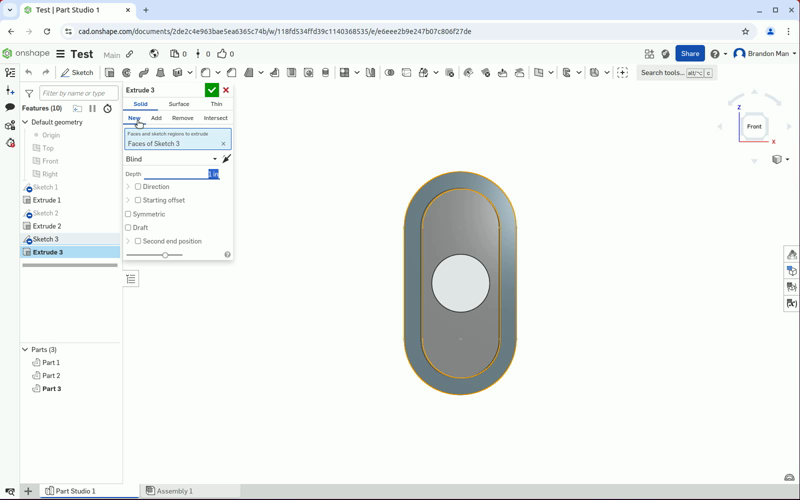
text(-2.407)
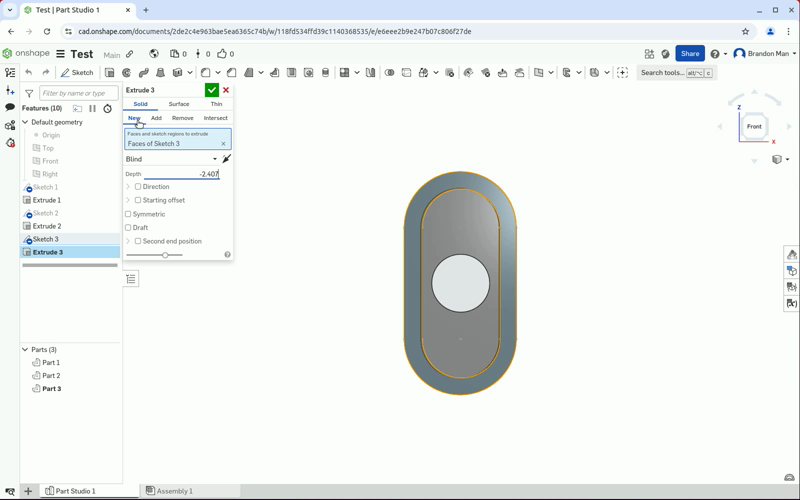
key(enter)
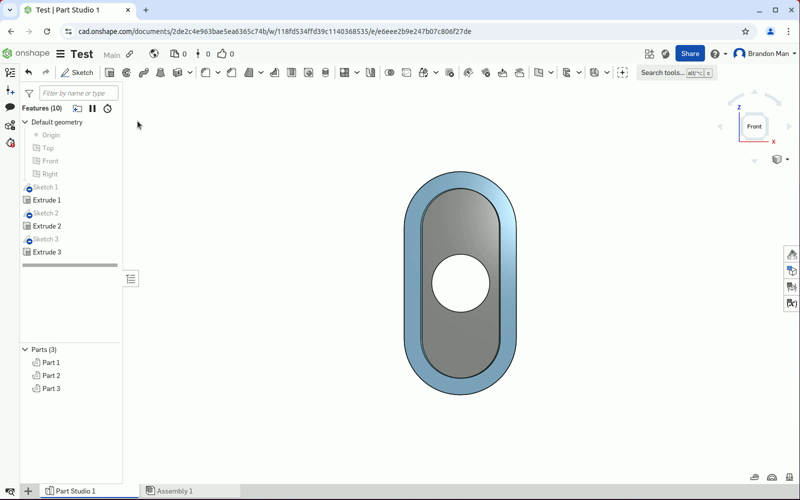
key(shift+h)
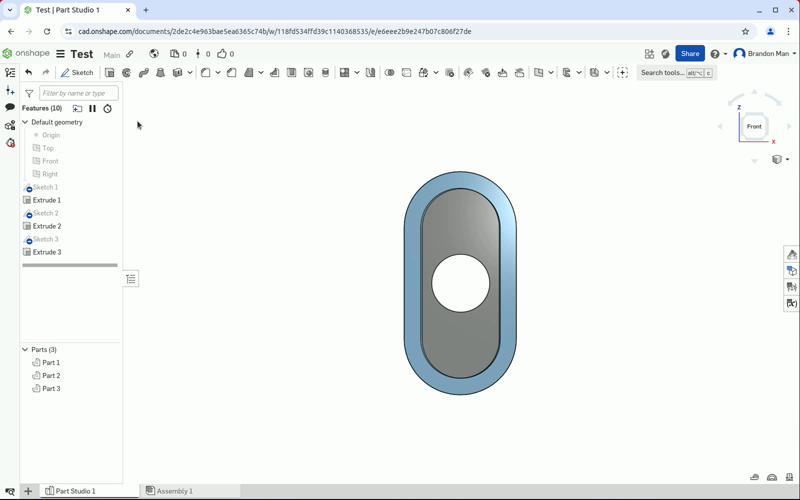
key(shift+h)
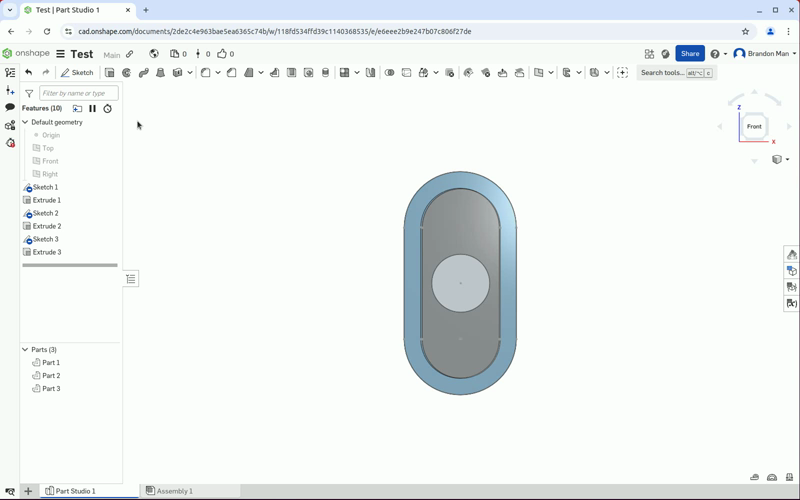
key(shift+7)
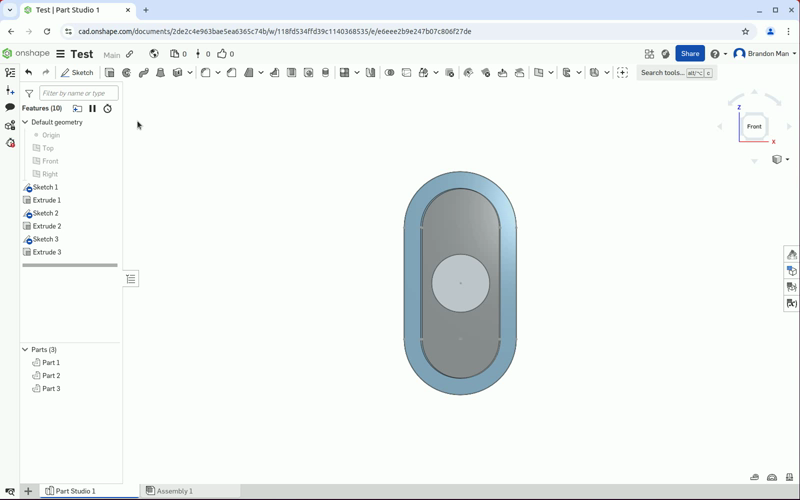
key(left, 2)
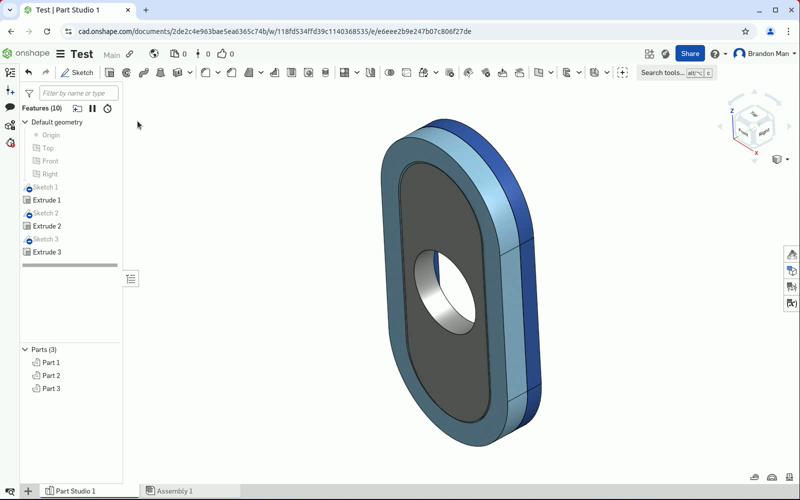
key(down, 2)
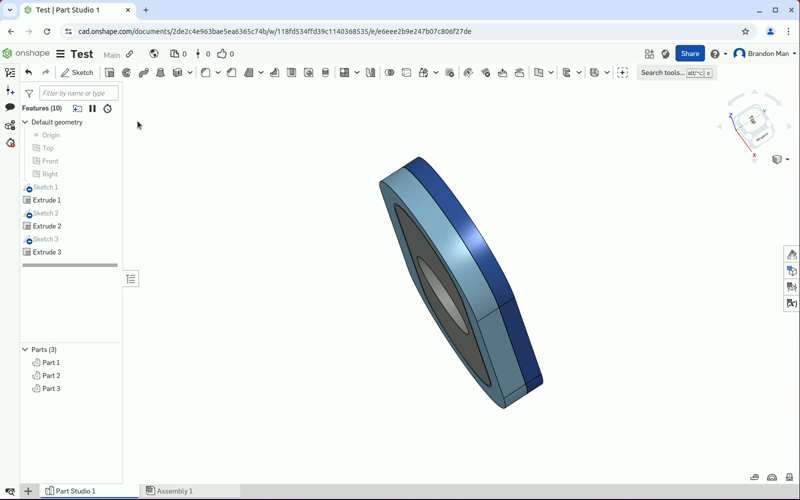
key(up, 2)
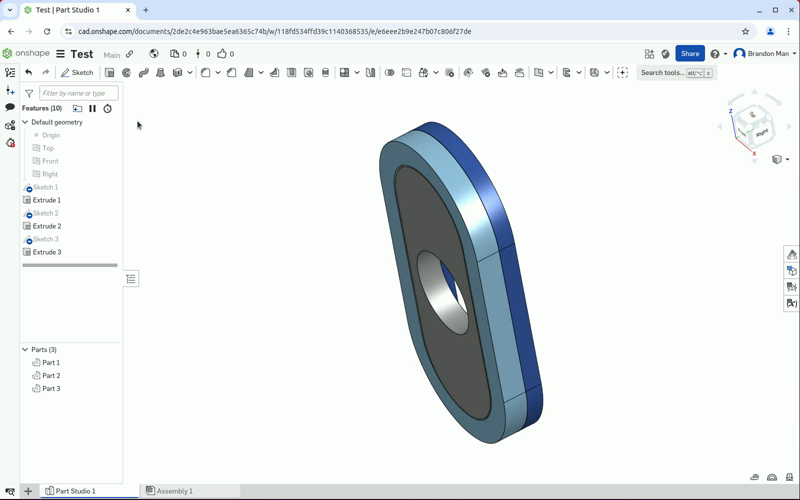
key(right, 2)
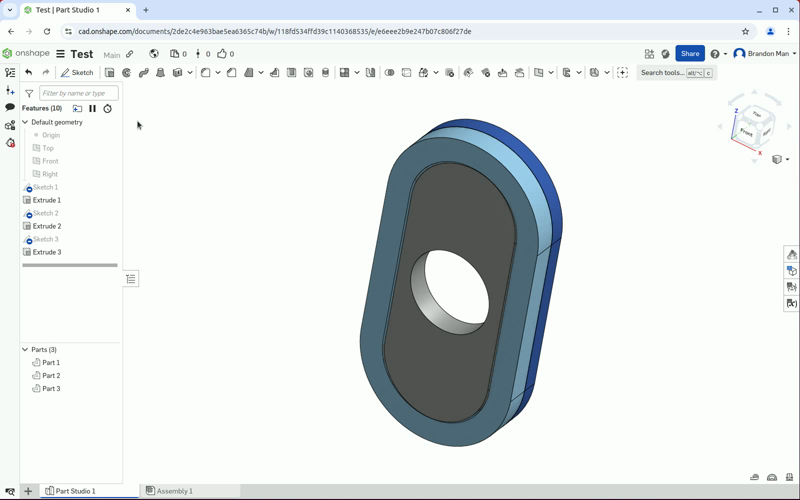
mouse_move(73, 189)
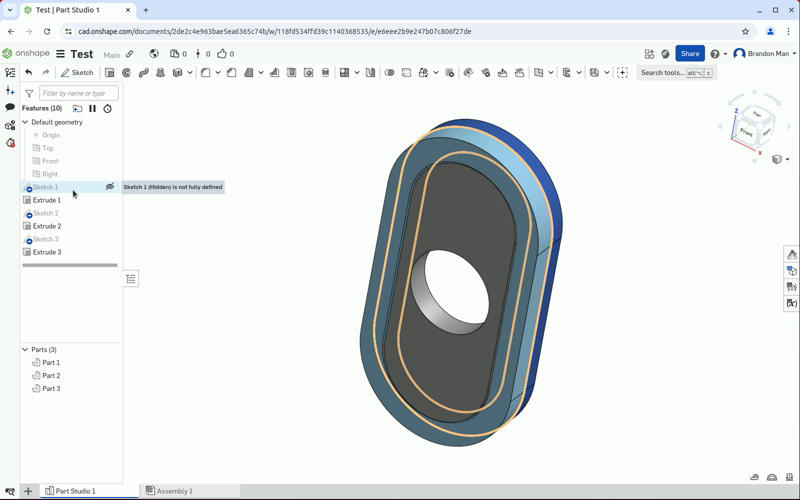
click(73, 189)